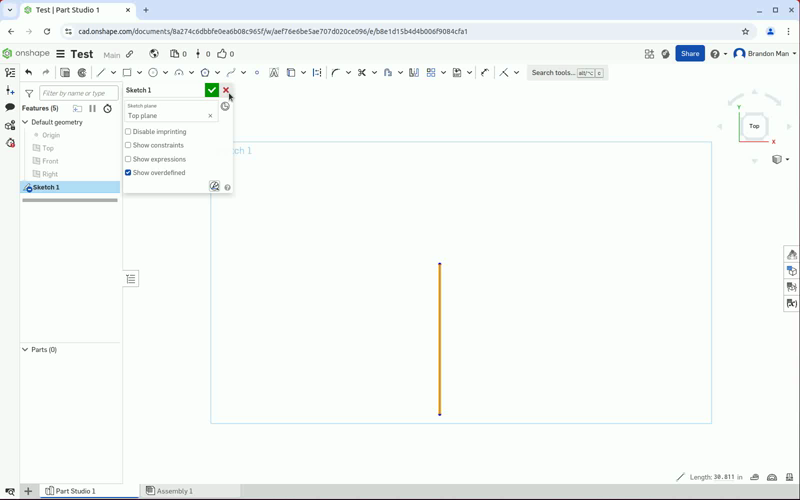
key(shift+h)
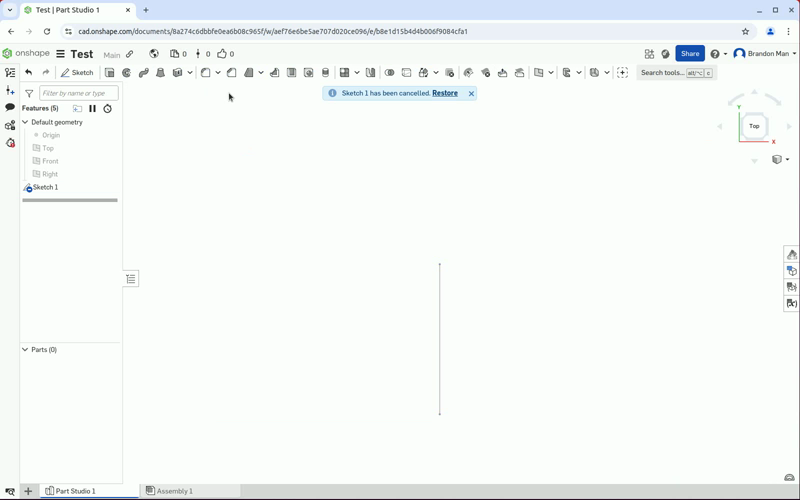
key(shift+s)
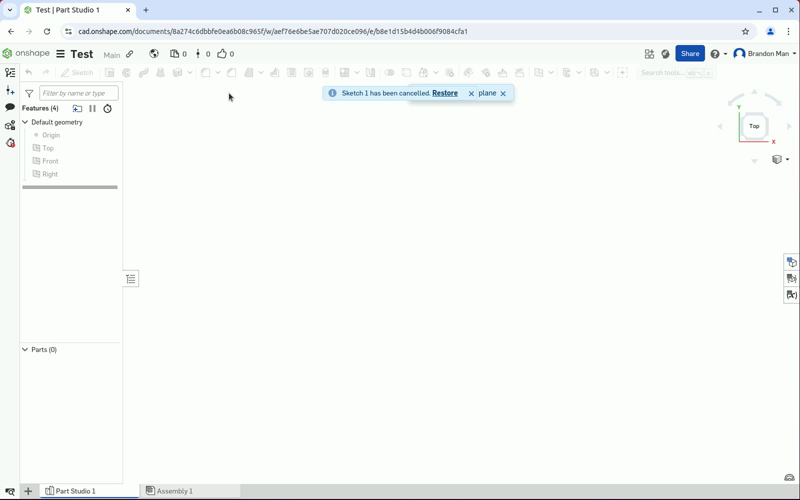
mouse_move(73, 150)
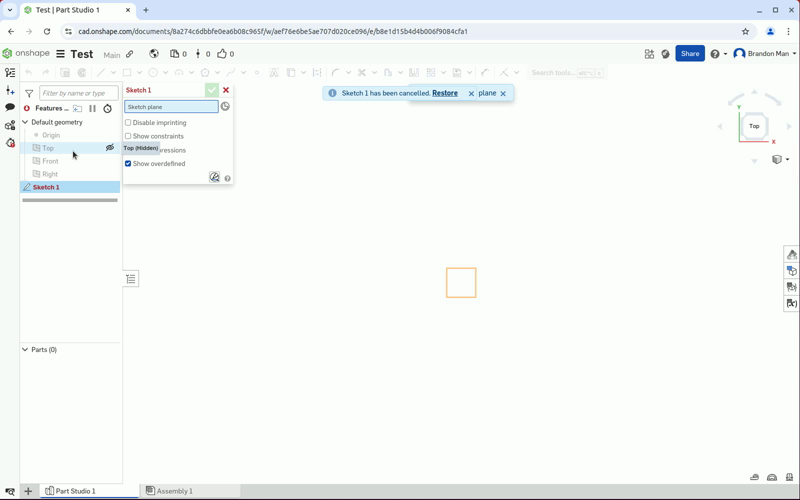
click(73, 150)
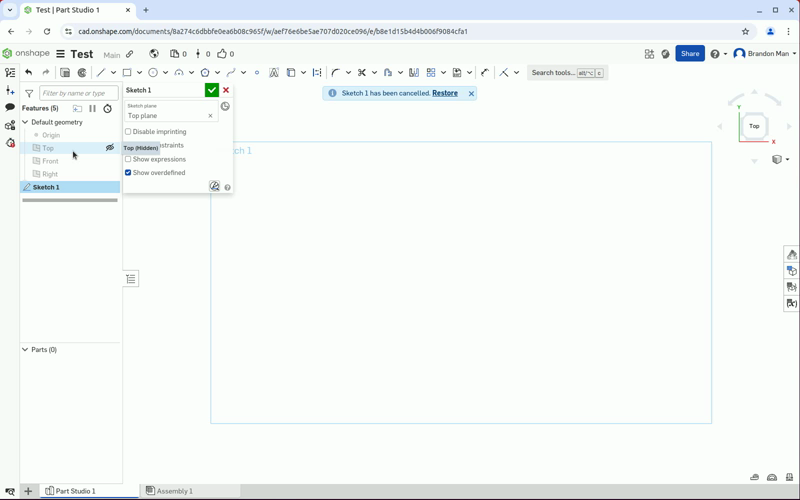
mouse_move(73, 352)
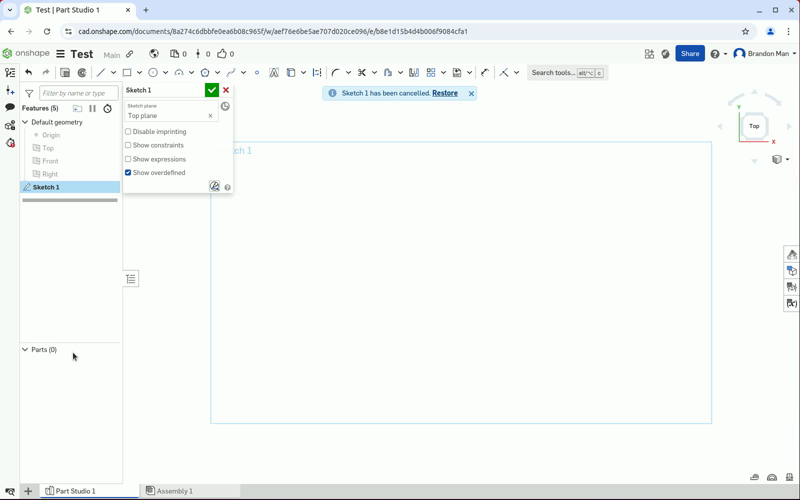
key(y)
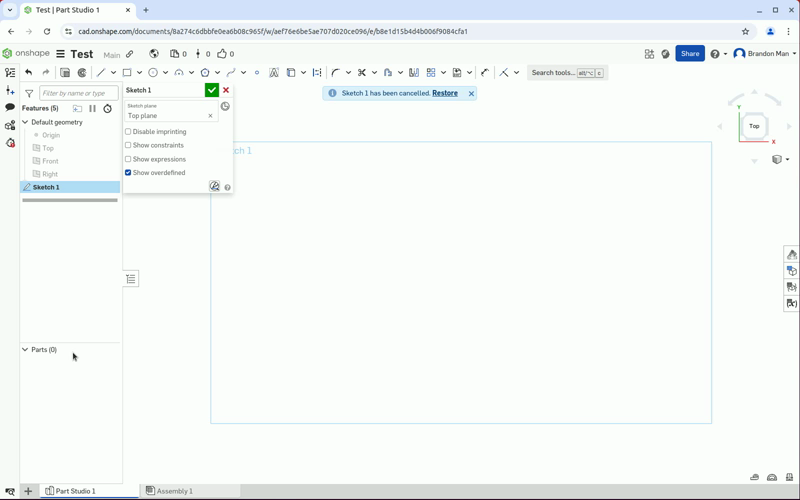
key(l)
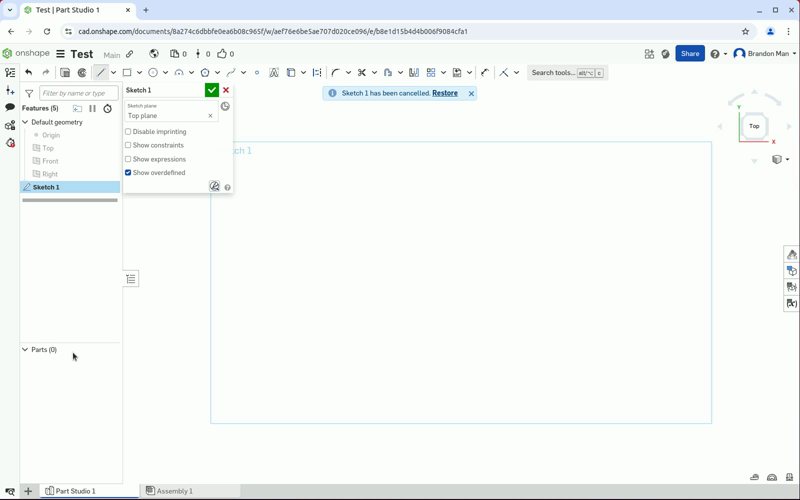
key_down(shift)
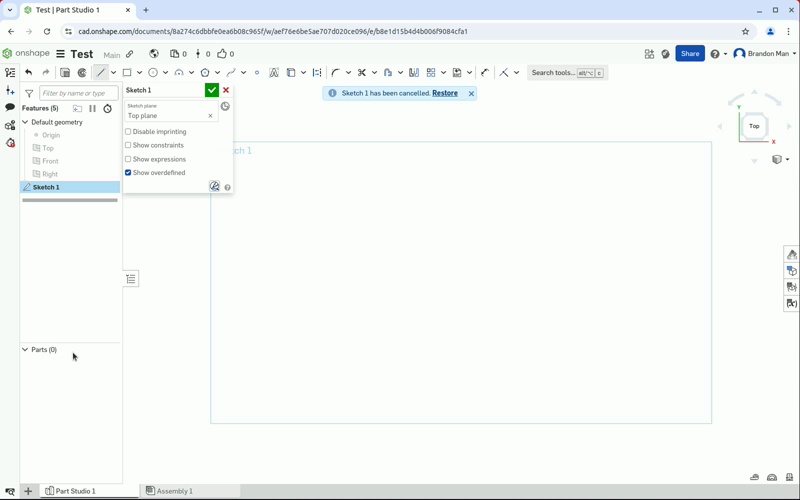
mouse_move(417, 374)
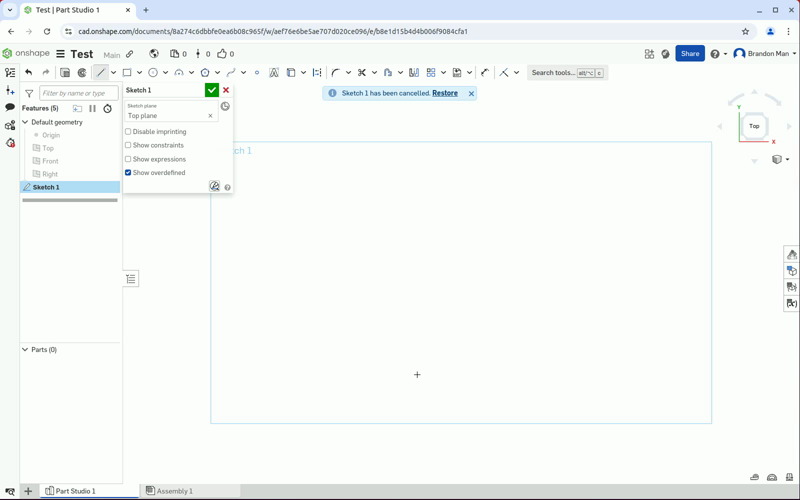
click(417, 374)
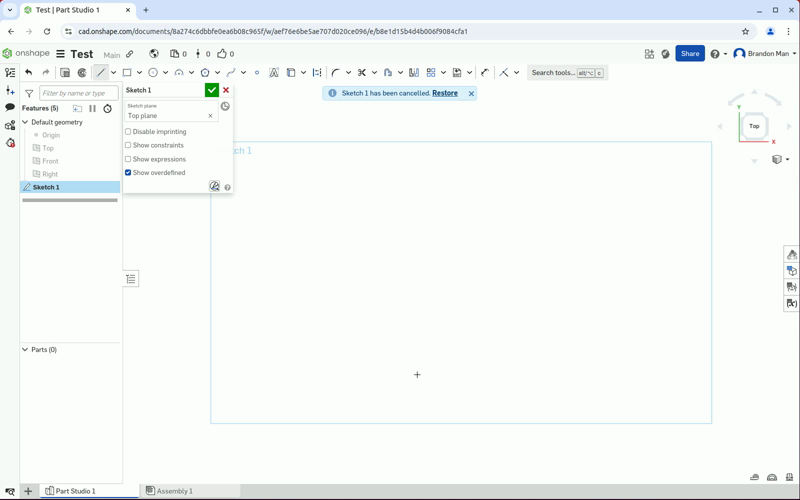
key_up(shift)
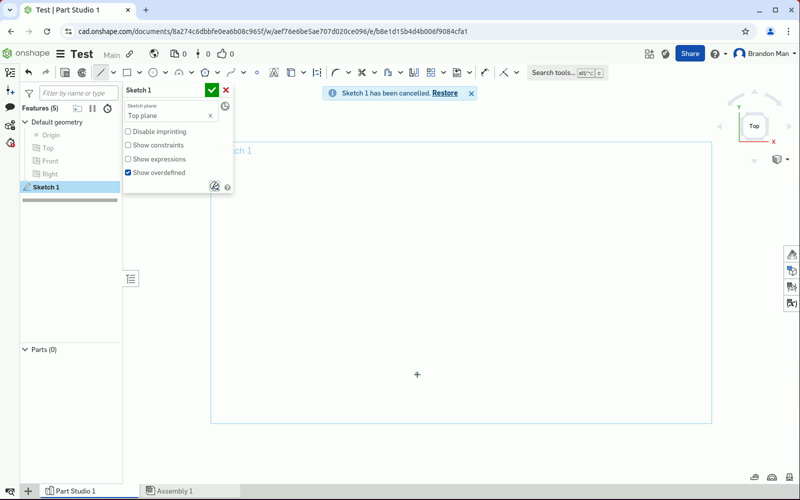
key_down(shift)
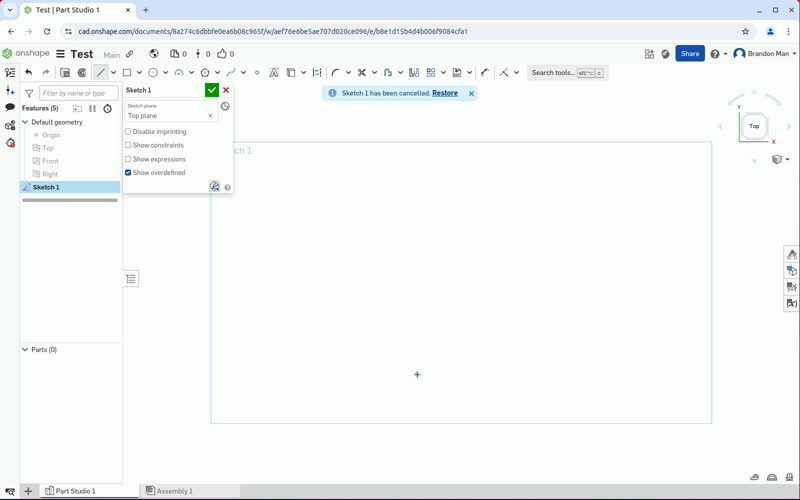
mouse_move(493, 374)
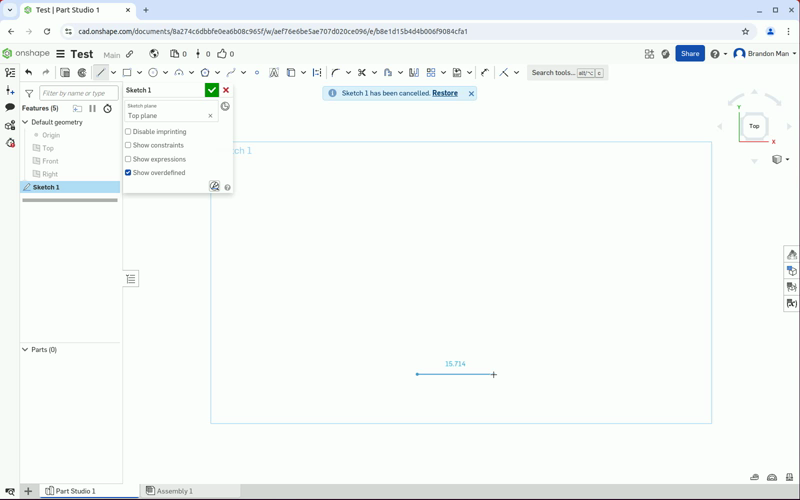
click(493, 374)
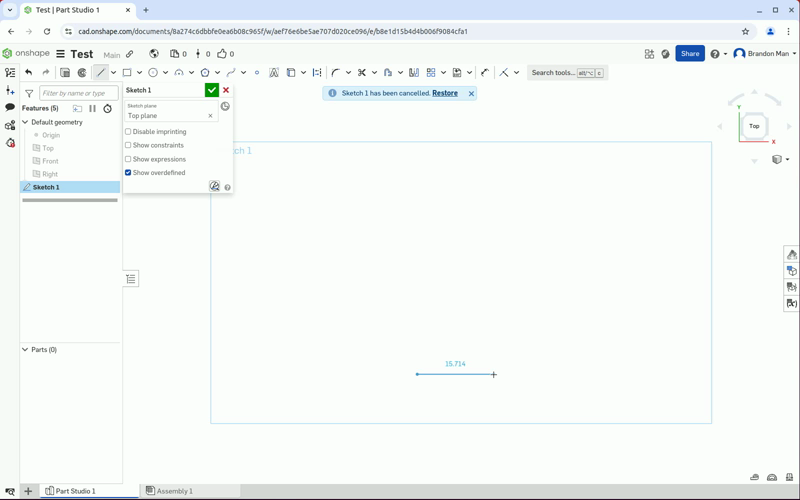
key_up(shift)
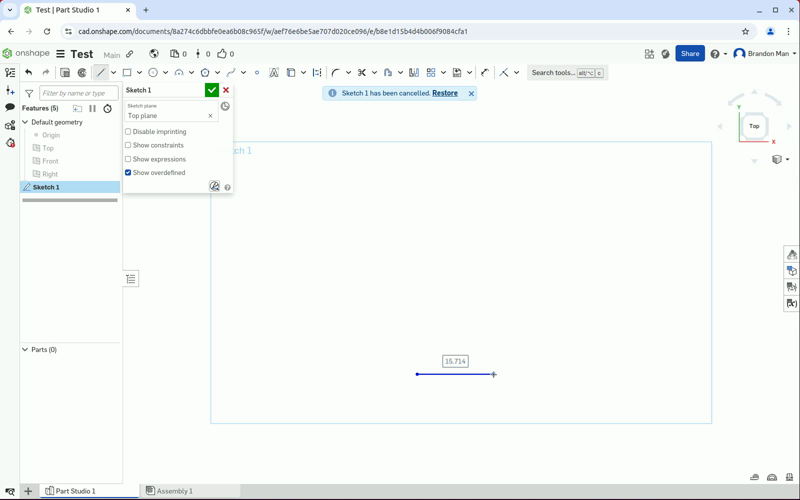
key_down(shift)
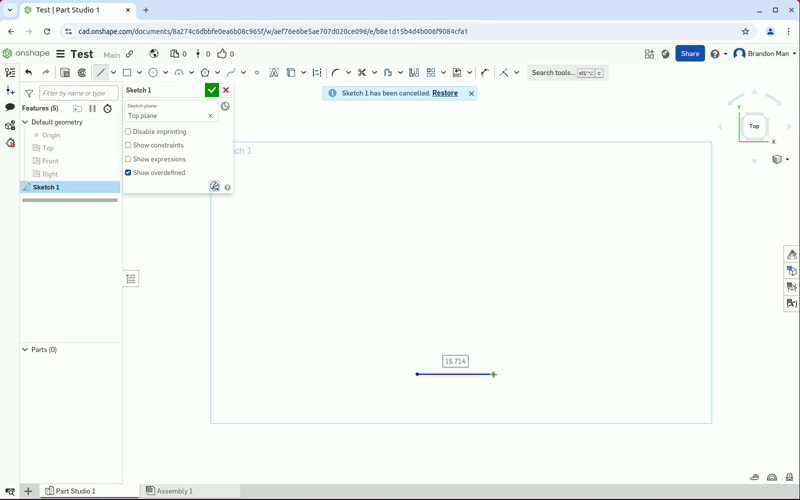
mouse_move(493, 198)
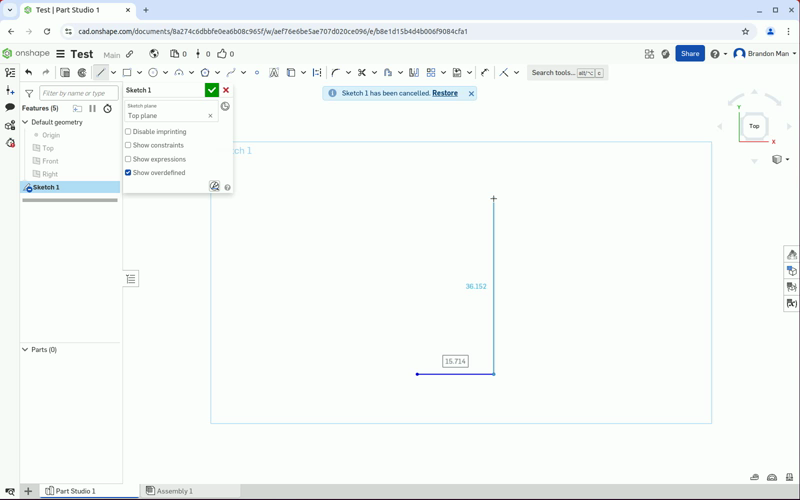
click(493, 198)
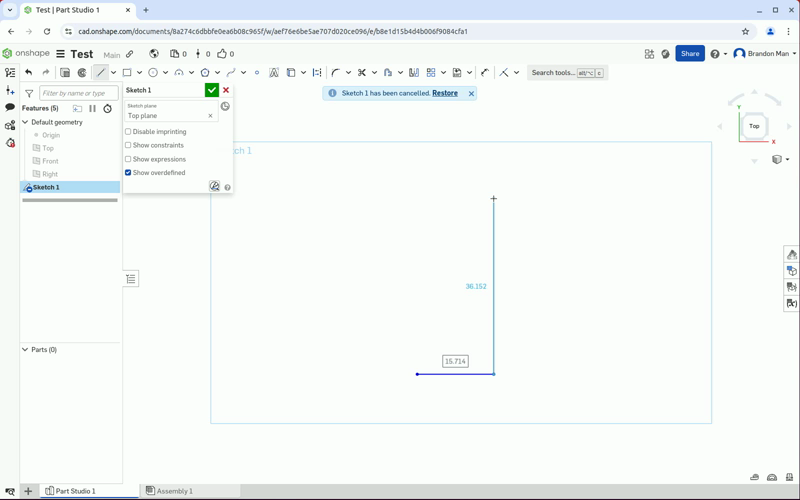
key_up(shift)
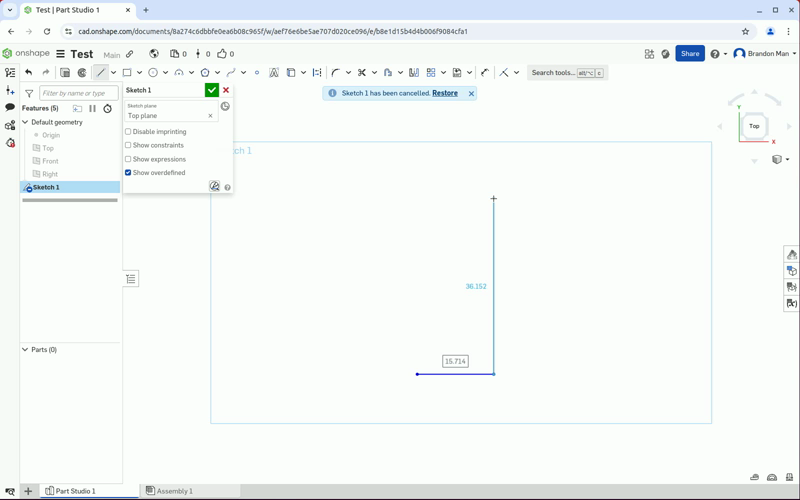
key_down(shift)
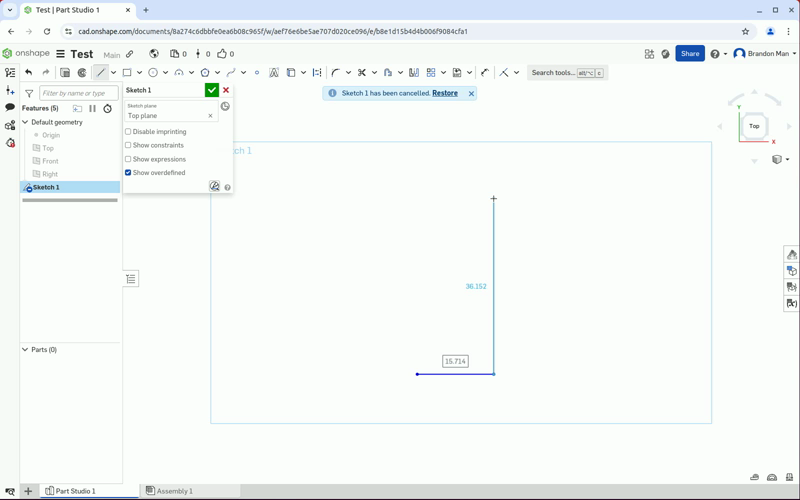
mouse_move(417, 198)
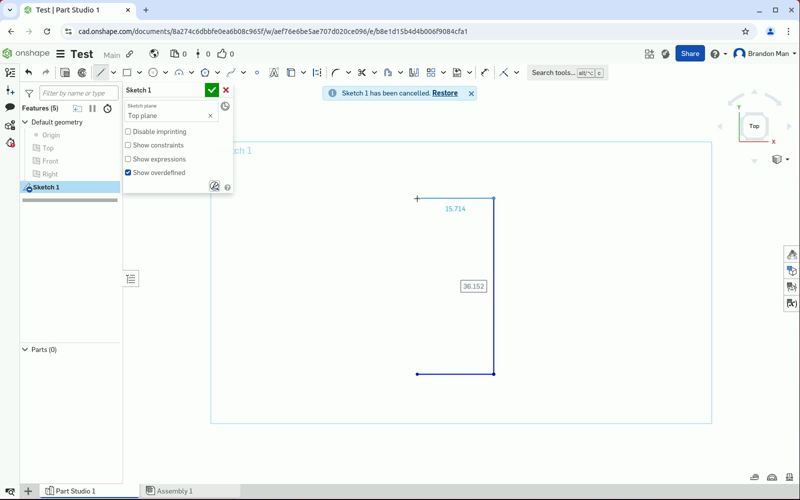
click(417, 198)
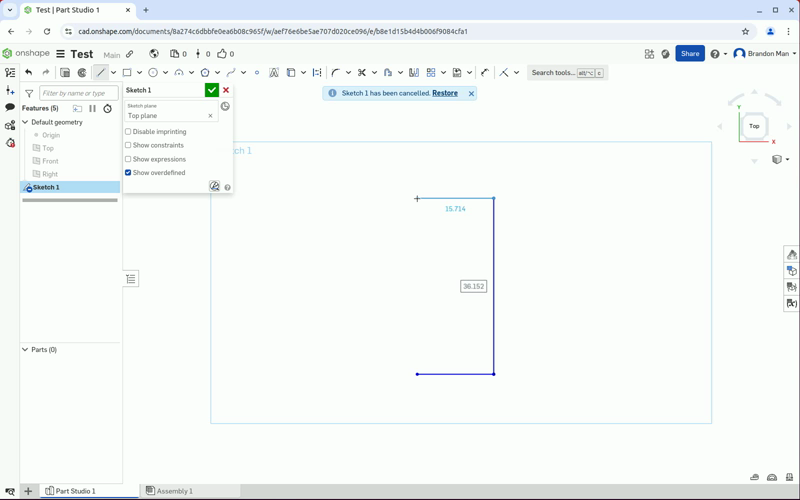
key_up(shift)
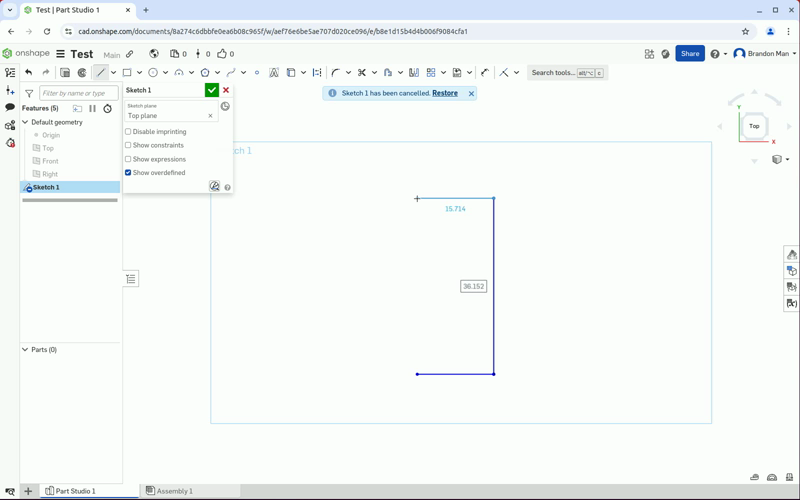
key_down(shift)
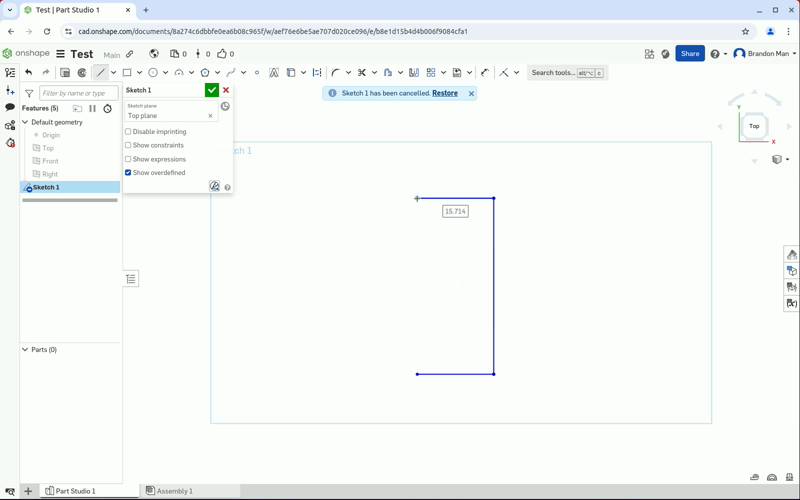
mouse_move(417, 374)
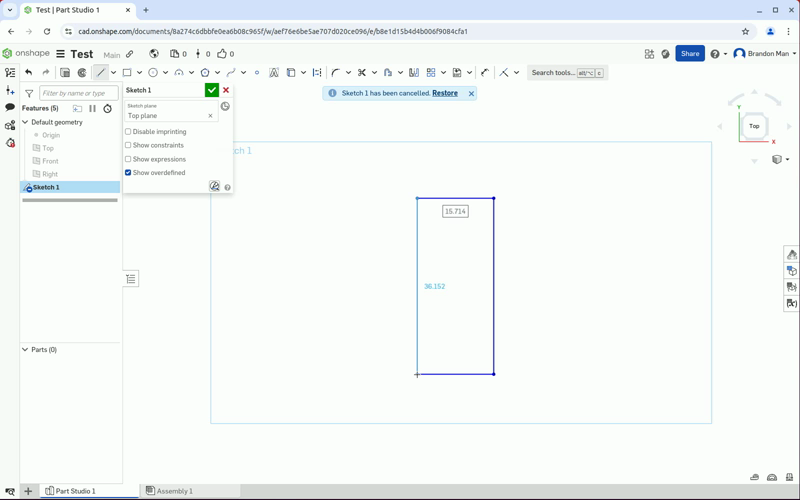
key_up(shift)
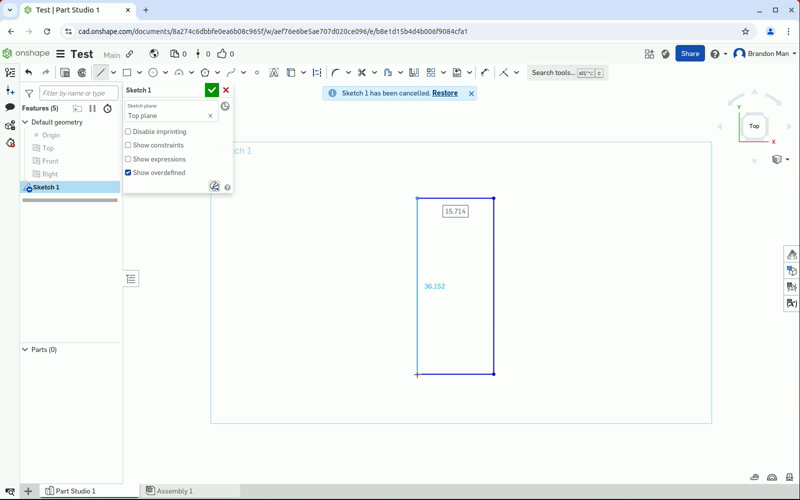
click(417, 374)
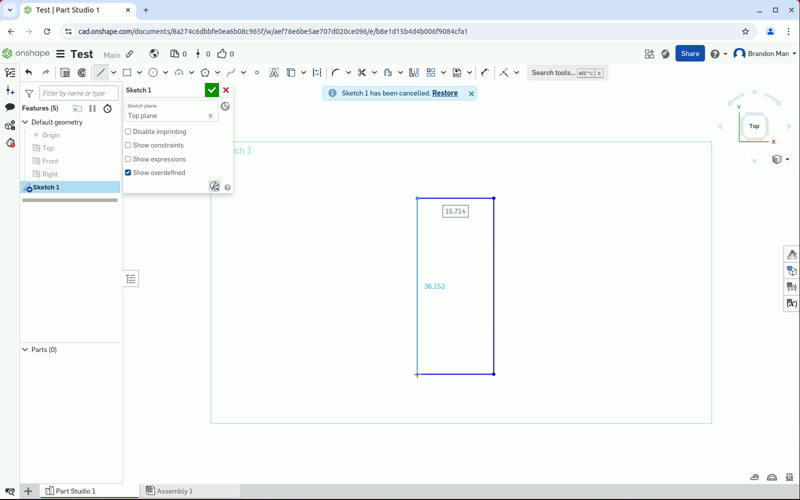
key(esc)
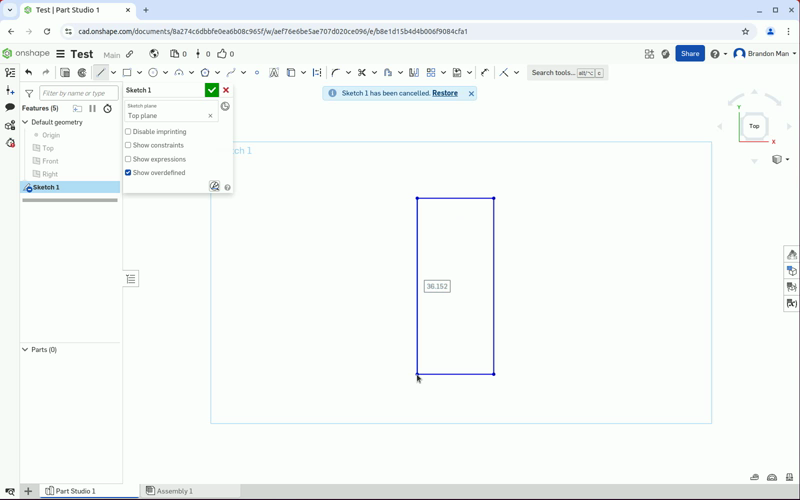
mouse_move(480, 220)
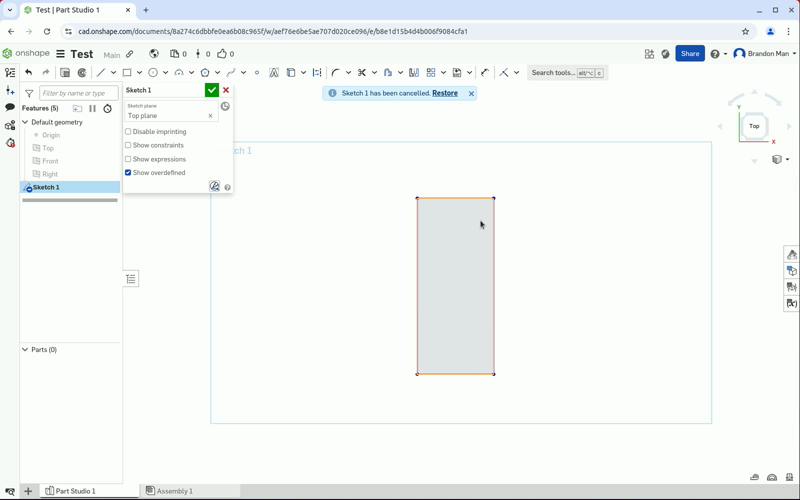
click(480, 220)
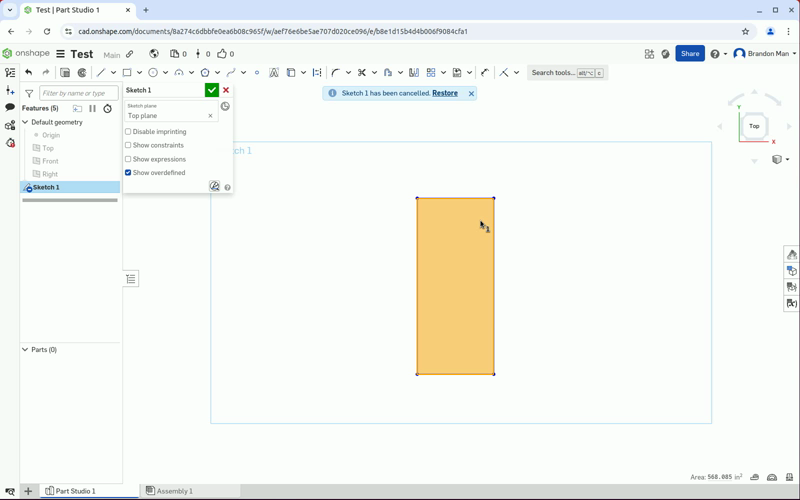
mouse_move(73, 352)
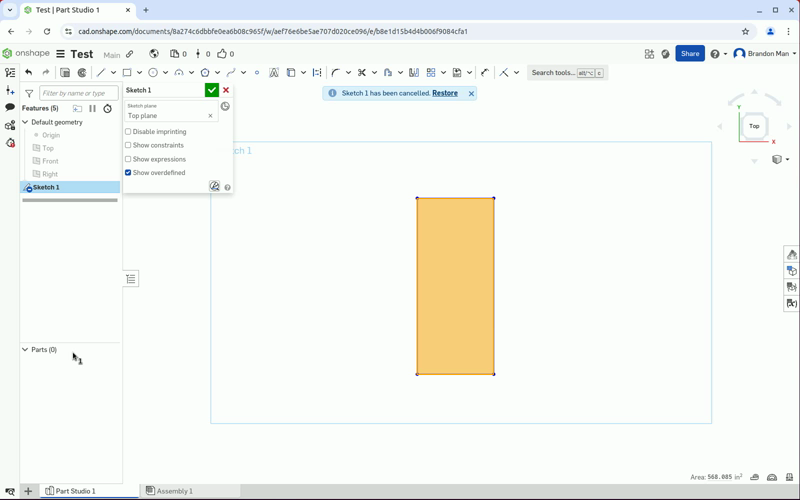
key(shift+y)
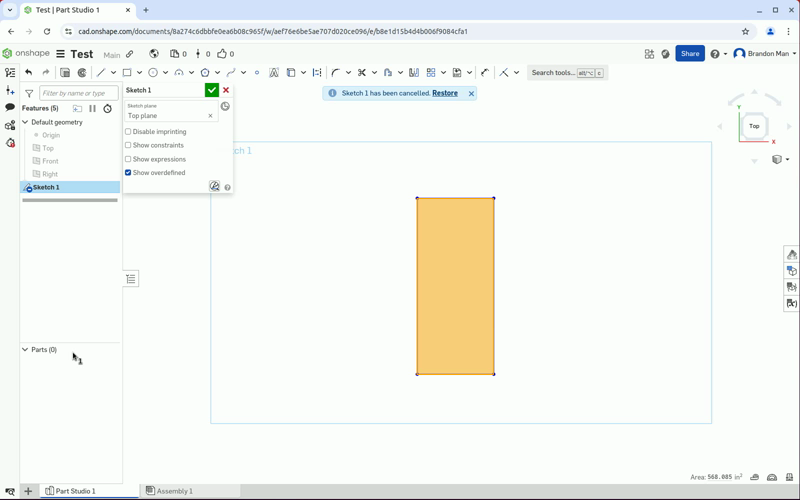
key(shift+e)
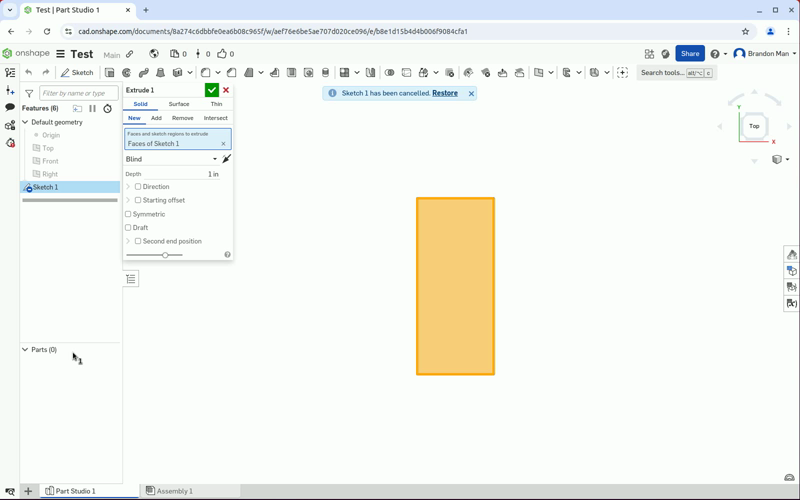
mouse_move(143, 106)
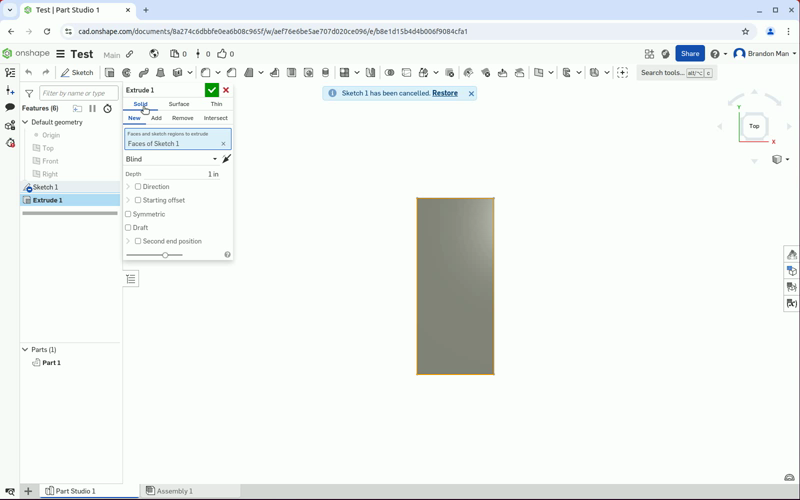
click(143, 106)
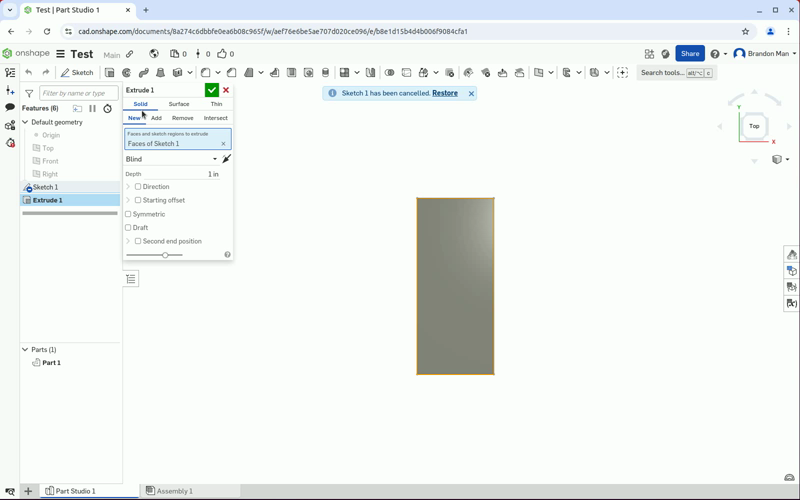
mouse_move(137, 120)
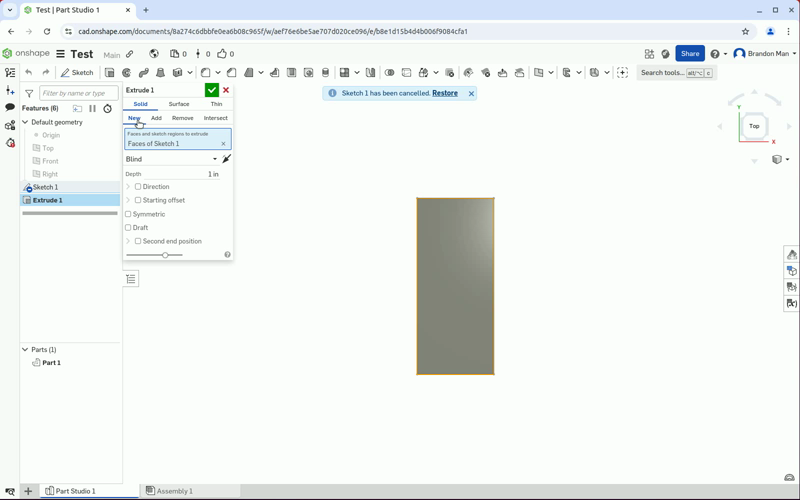
click(137, 120)
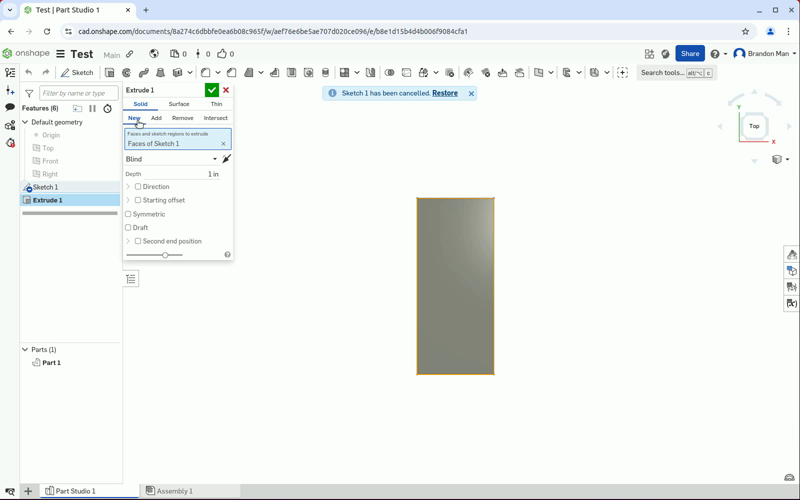
key(tab, 4)
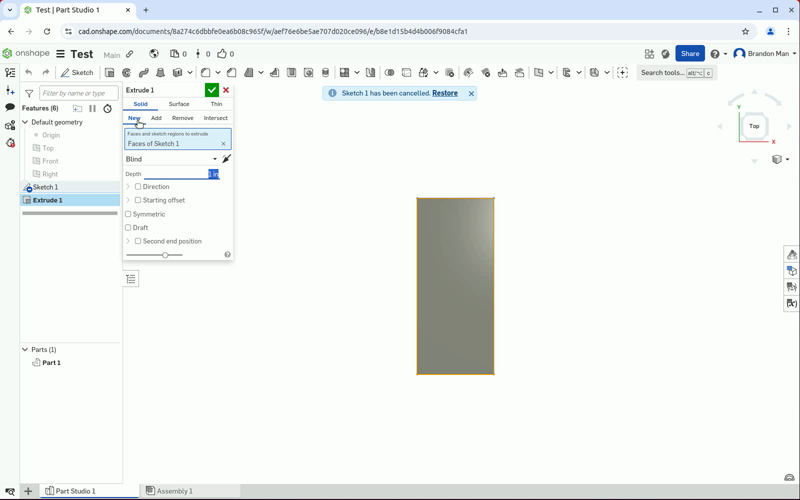
text(2.648)
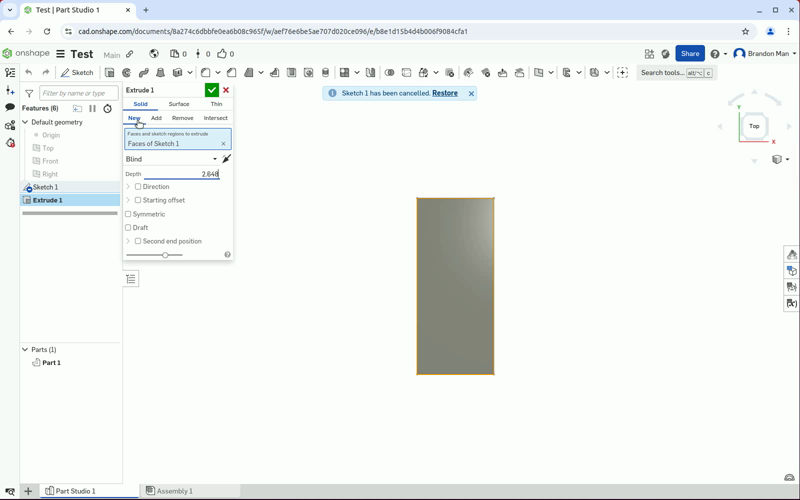
key(enter)
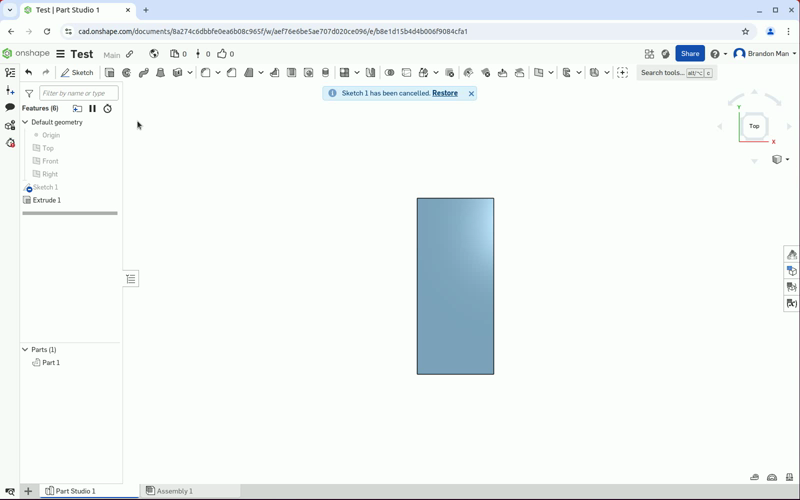
key(shift+h)
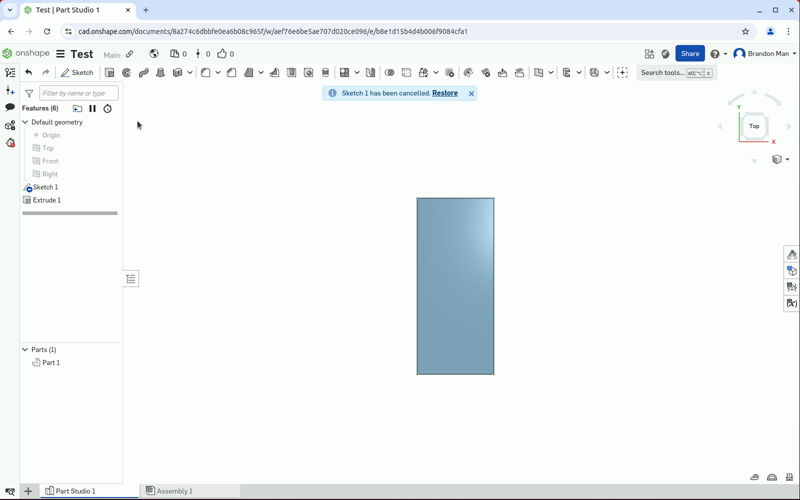
key(shift+h)
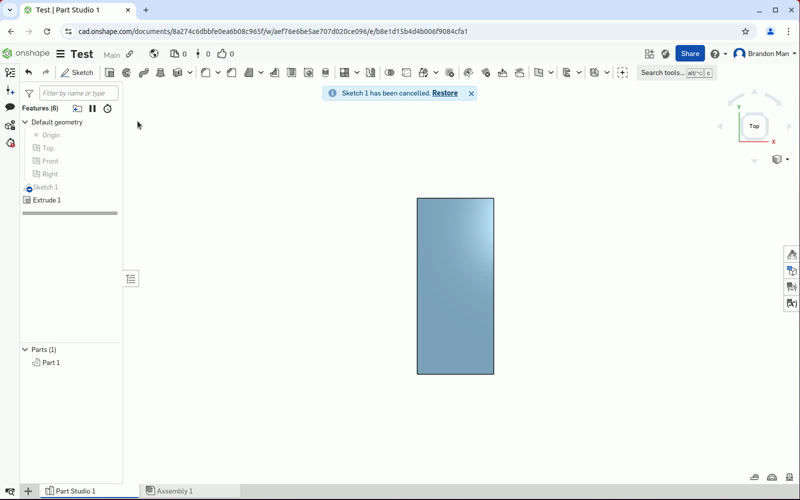
mouse_move(73, 189)
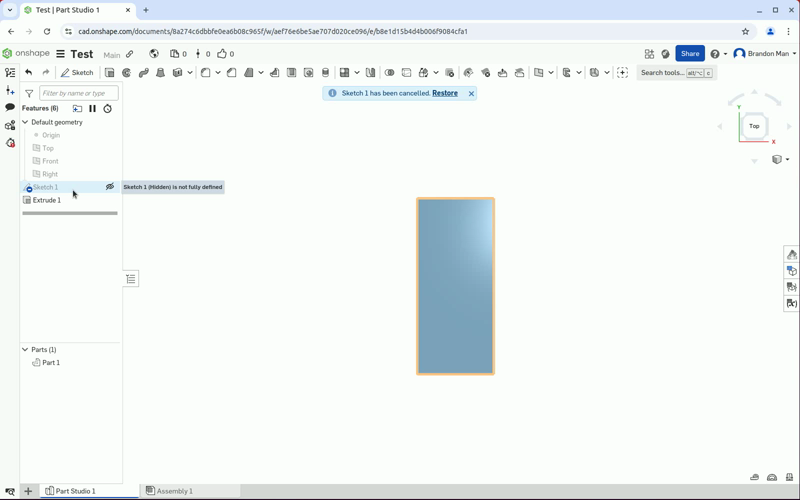
click(73, 189)
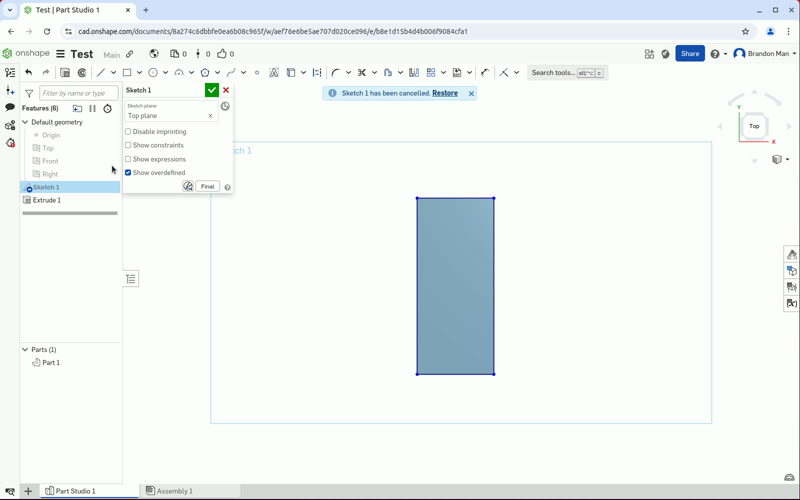
mouse_move(229, 92)
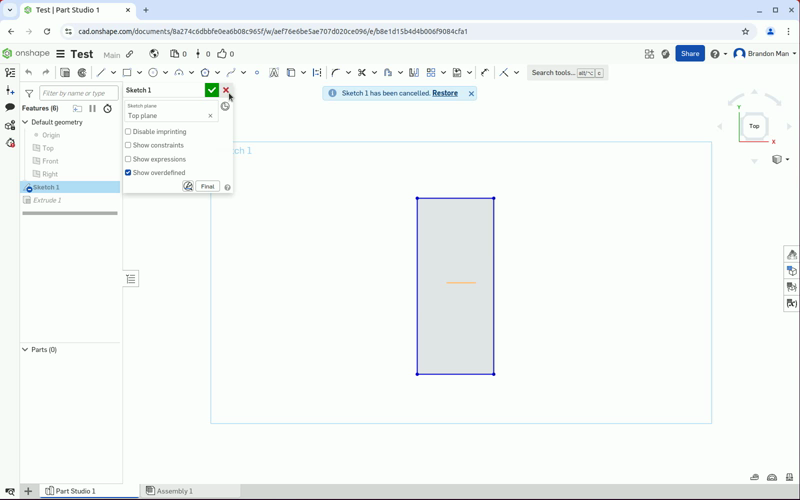
click(229, 92)
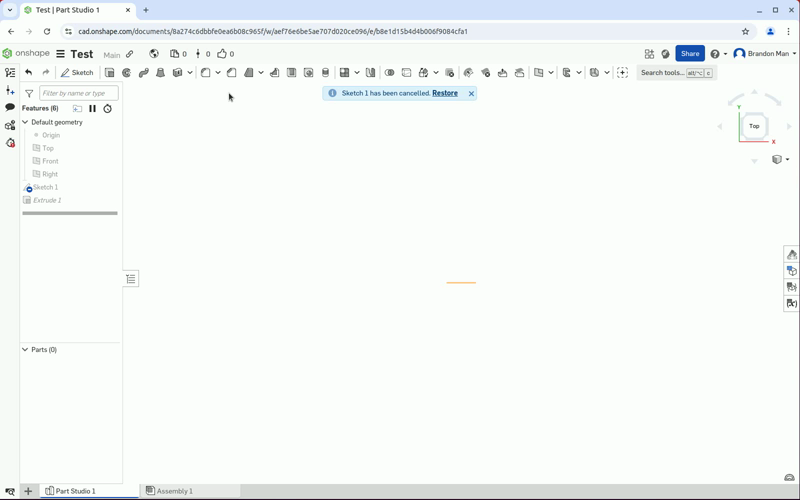
mouse_move(541, 75)
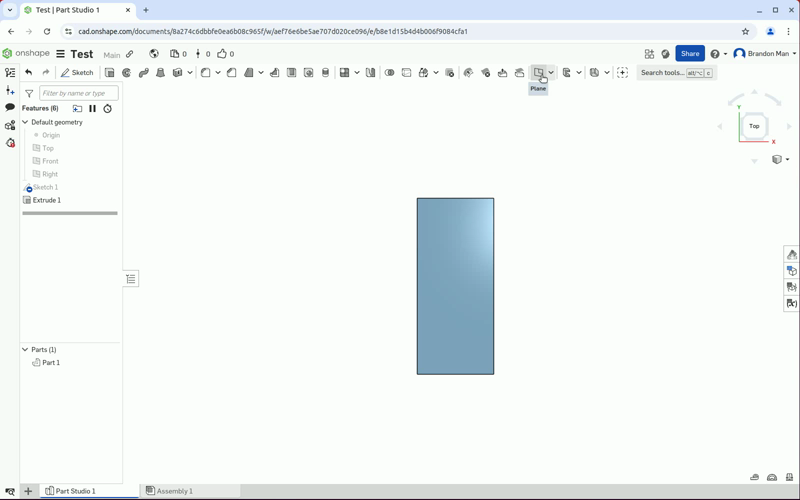
click(541, 75)
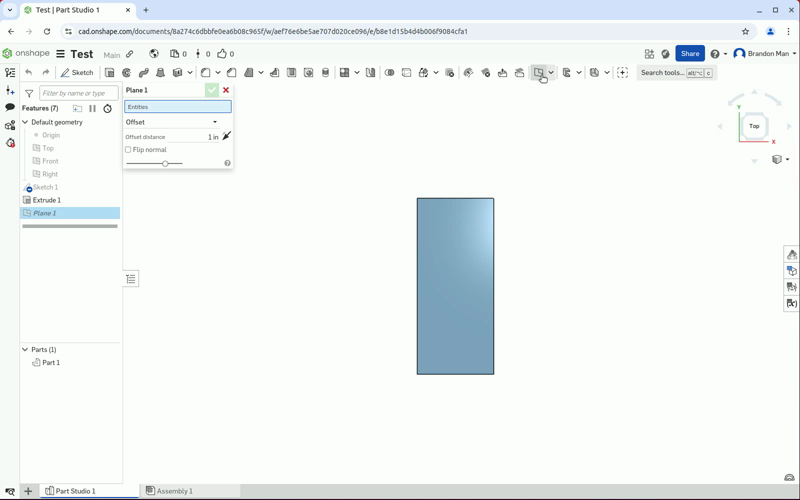
mouse_move(73, 150)
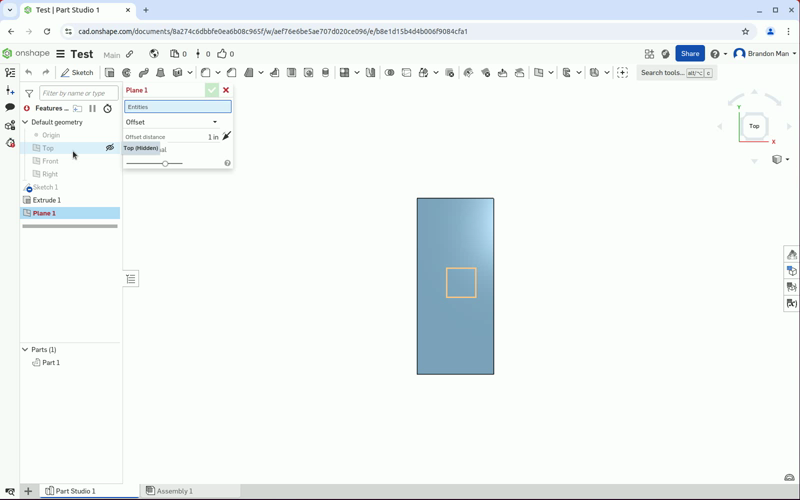
click(73, 150)
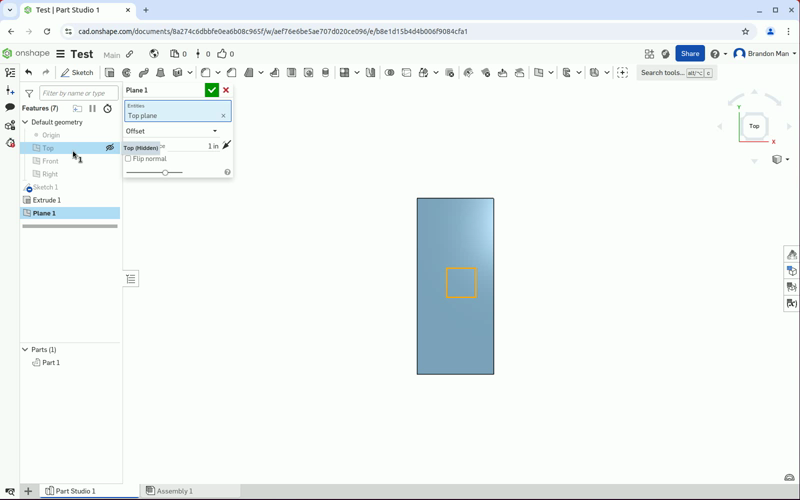
key(tab, 2)
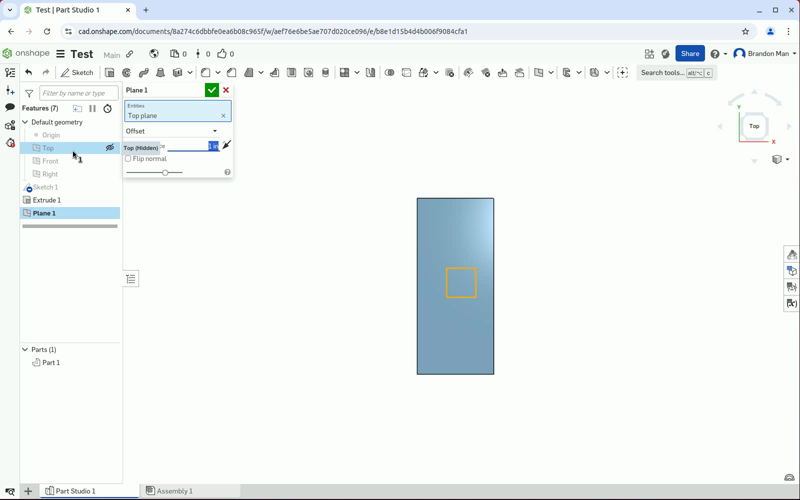
text(2.65)
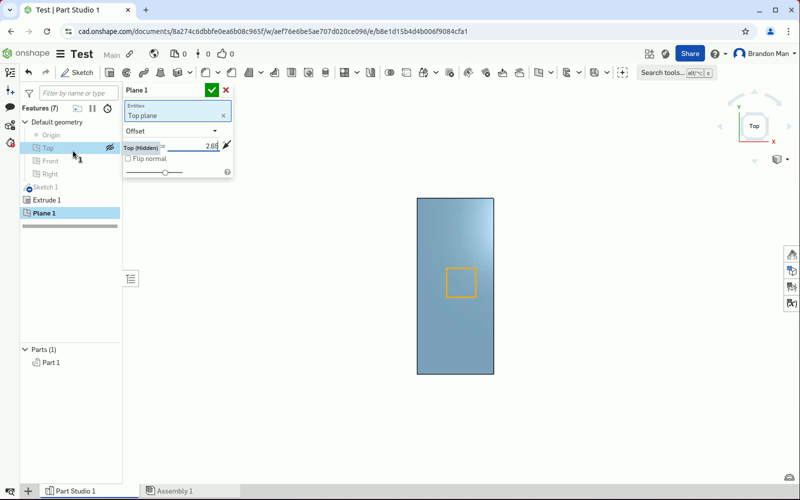
key(enter, 2)
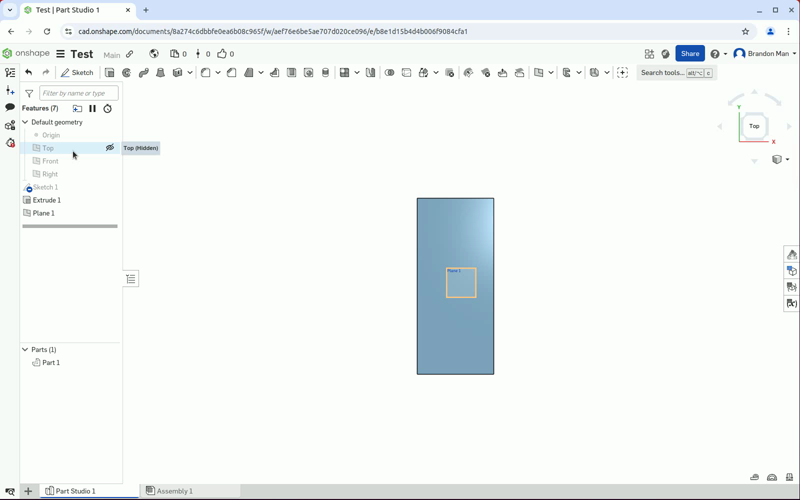
key(shift+s)
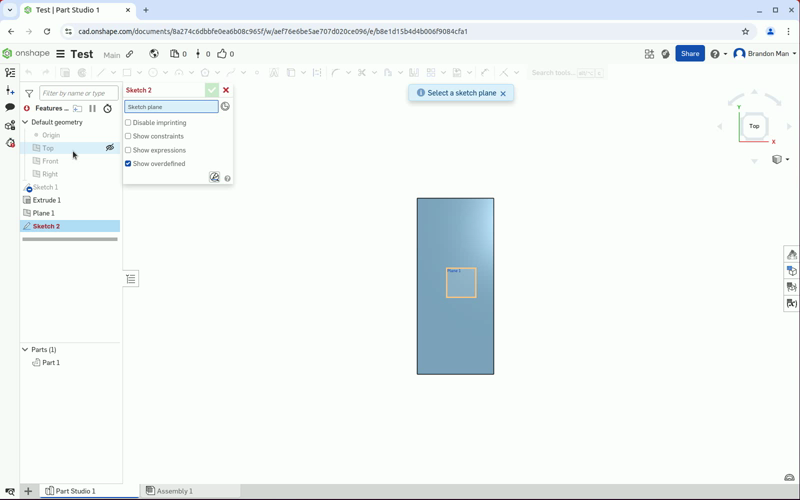
mouse_move(73, 215)
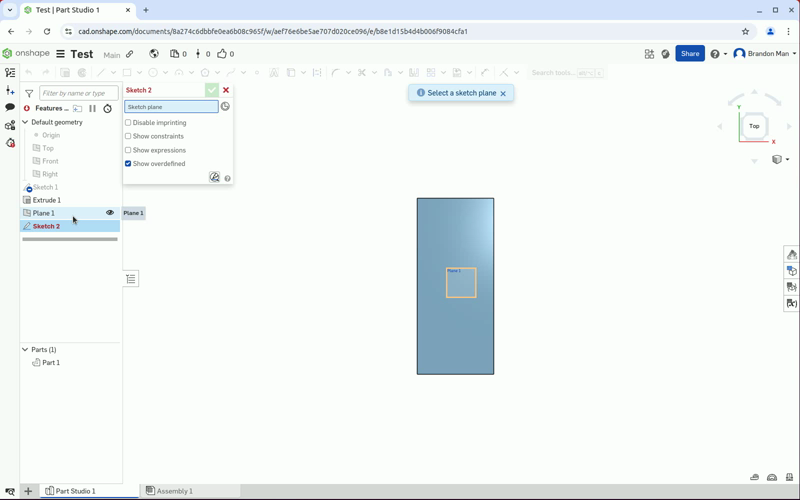
click(73, 215)
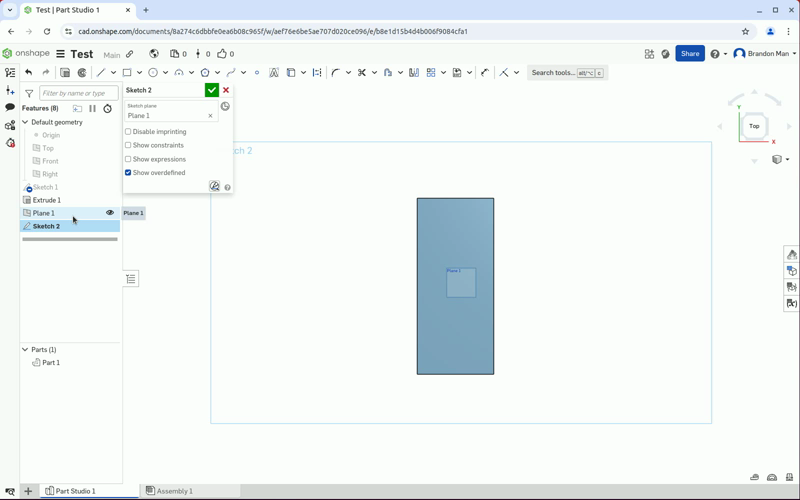
mouse_move(73, 352)
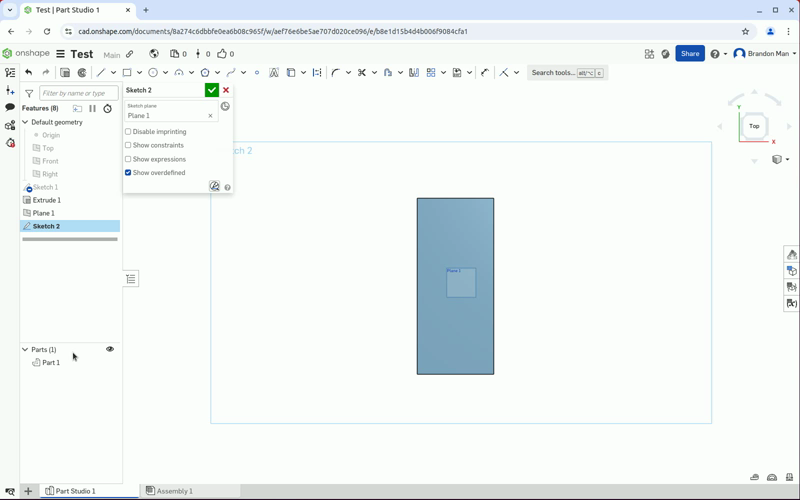
key(y)
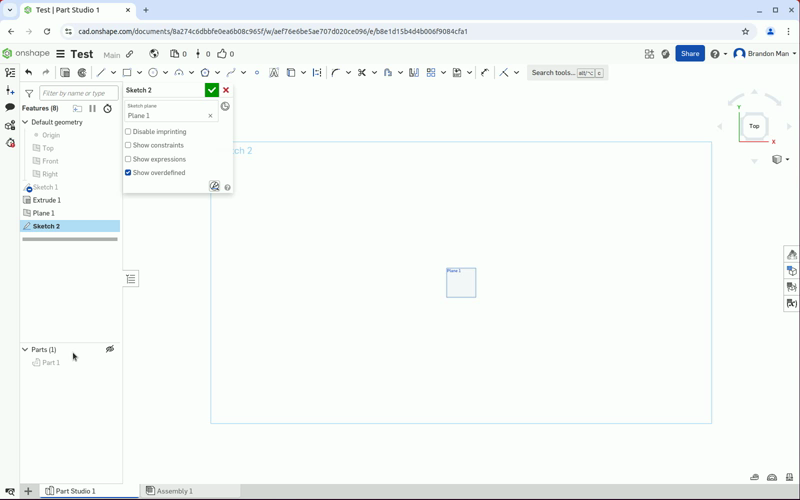
key(l)
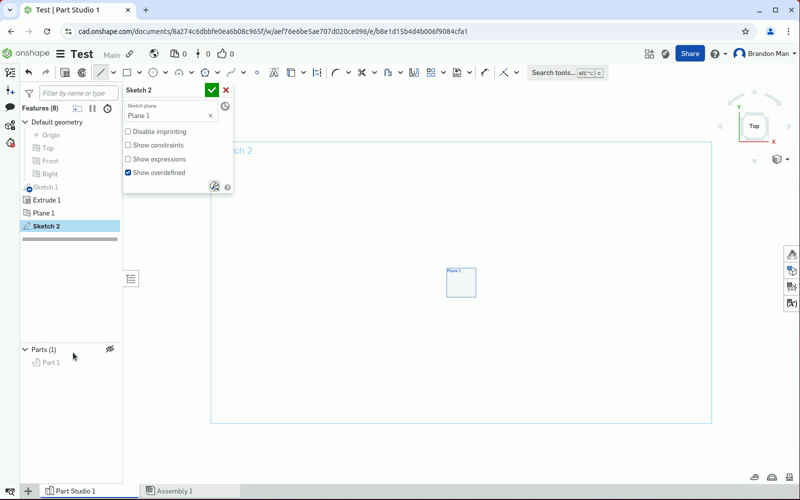
key_down(shift)
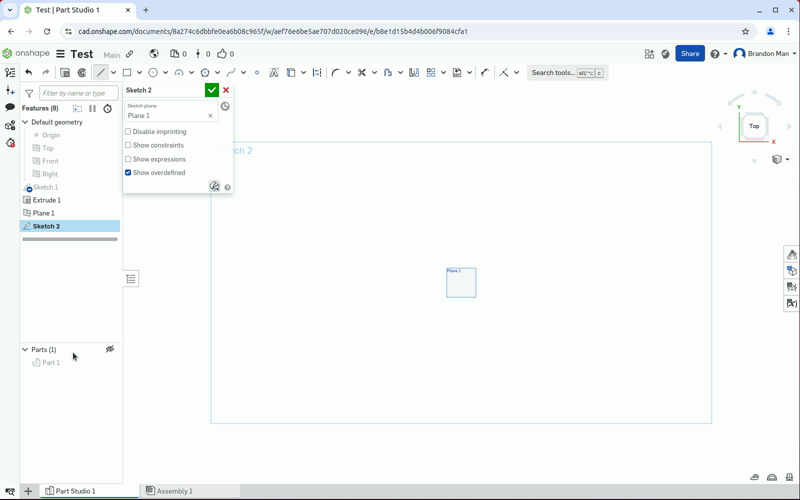
mouse_move(417, 374)
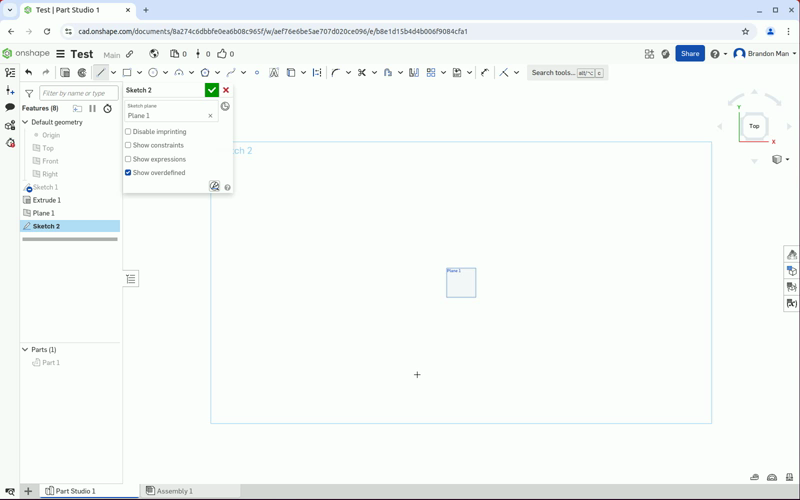
click(417, 374)
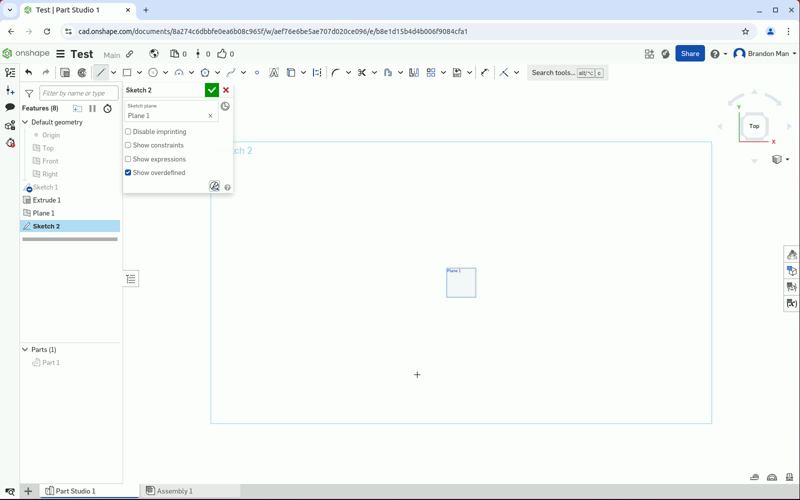
key_up(shift)
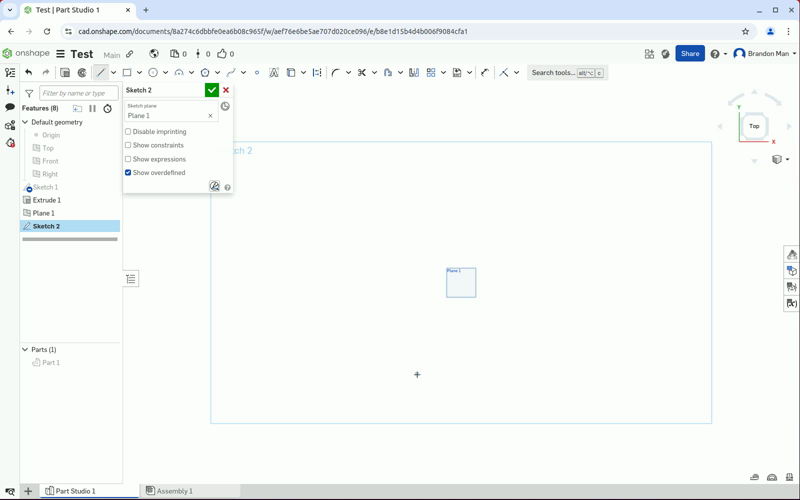
key_down(shift)
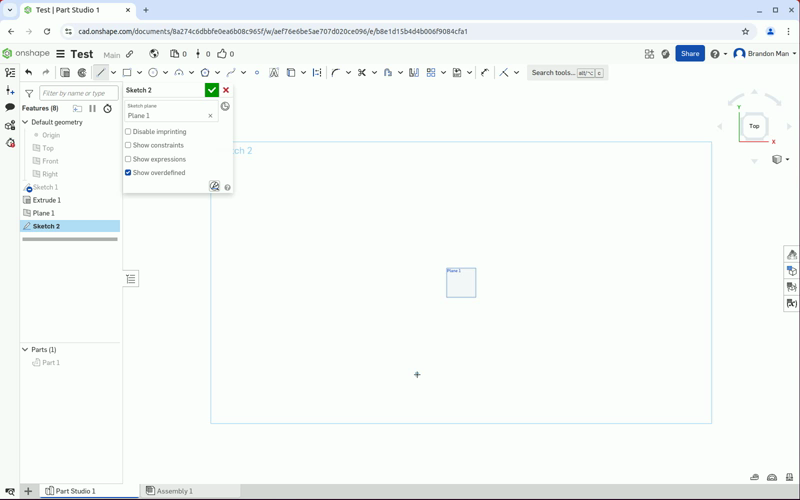
mouse_move(447, 374)
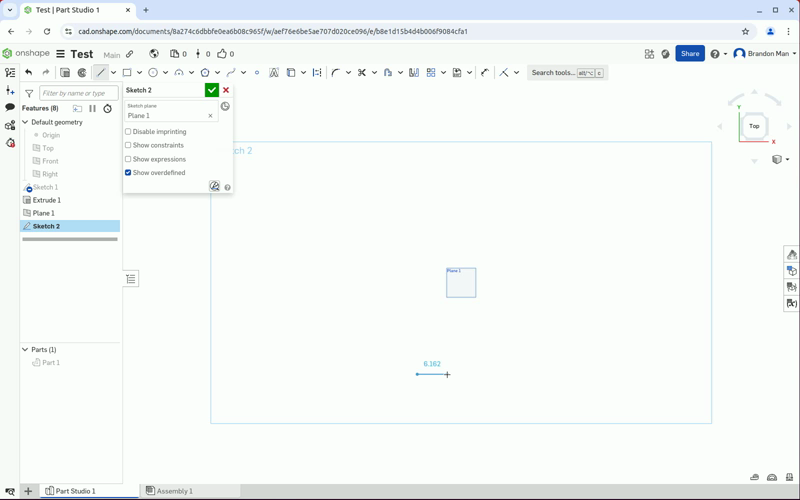
mouse_move(441, 374)
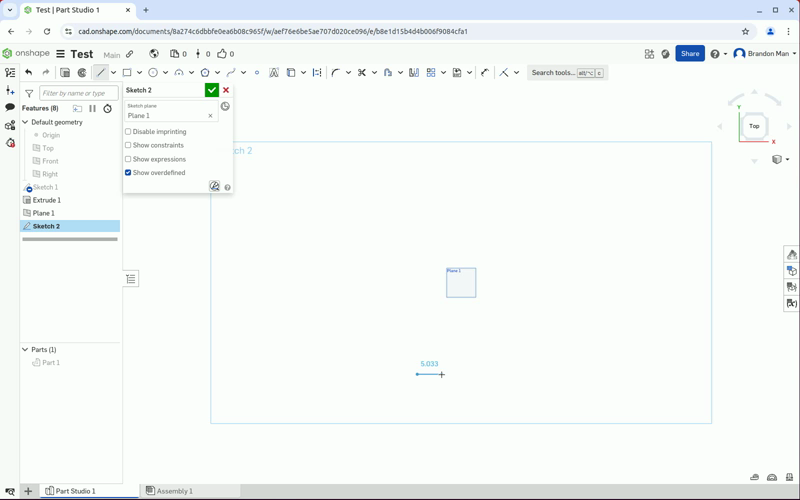
click(441, 374)
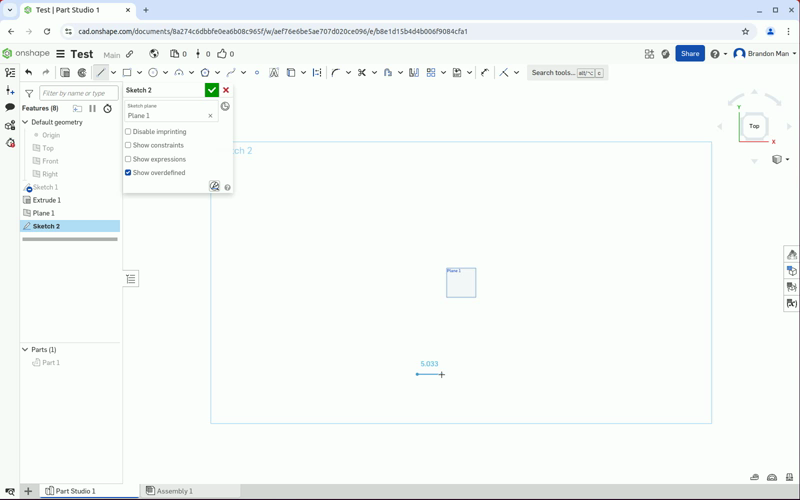
key_up(shift)
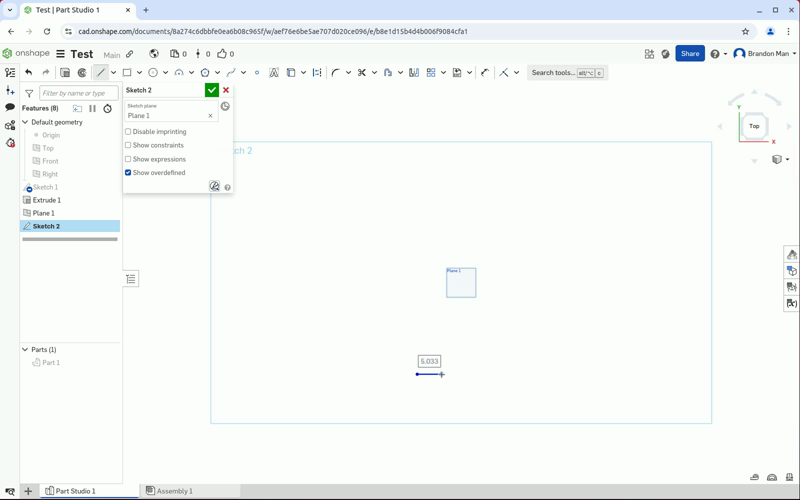
key_down(shift)
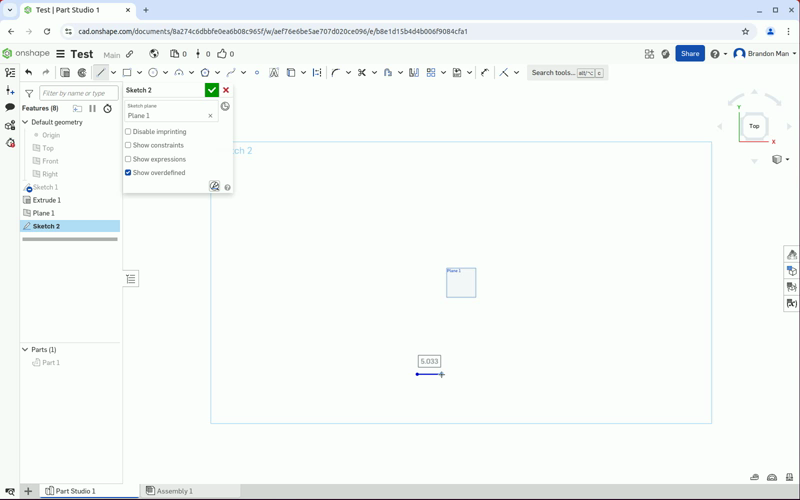
mouse_move(441, 240)
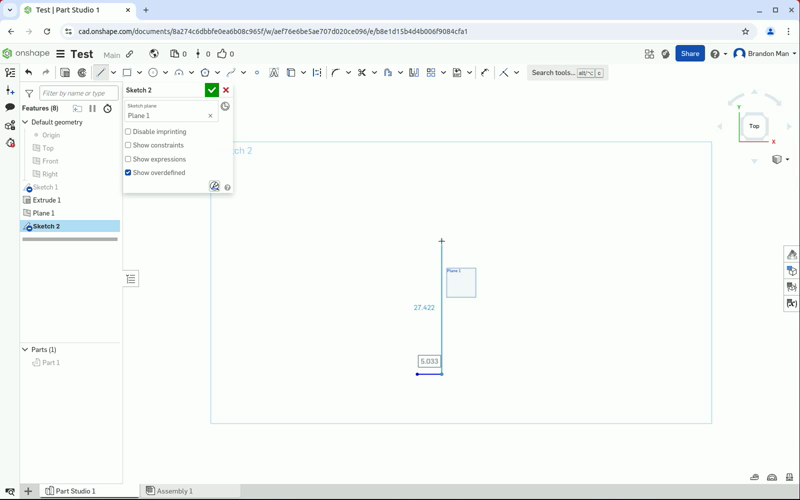
click(441, 240)
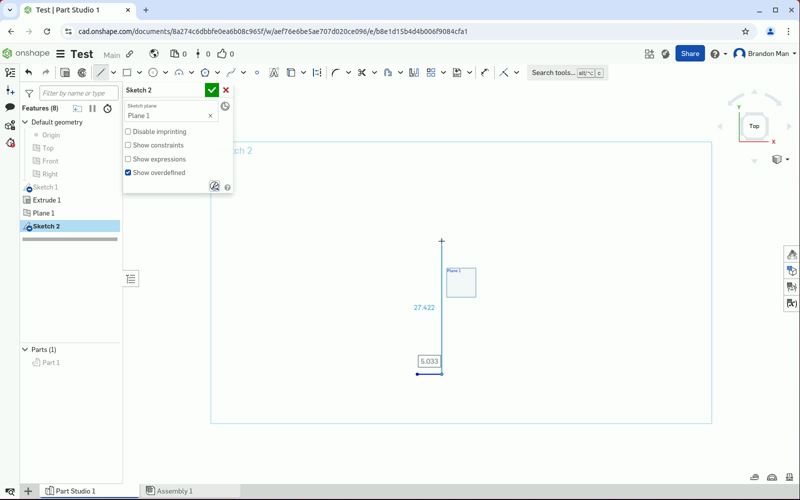
key_up(shift)
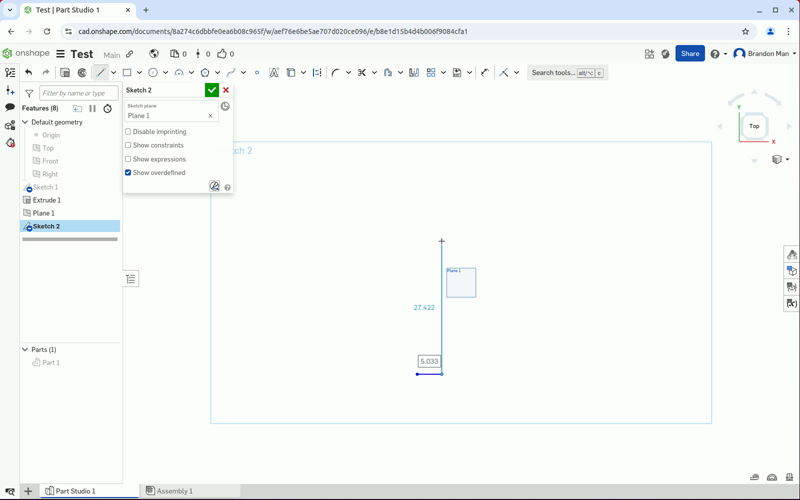
key_down(shift)
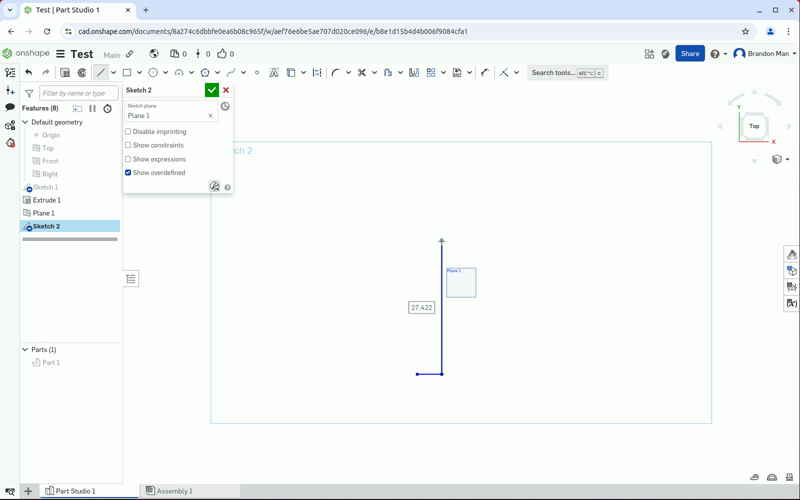
mouse_move(471, 240)
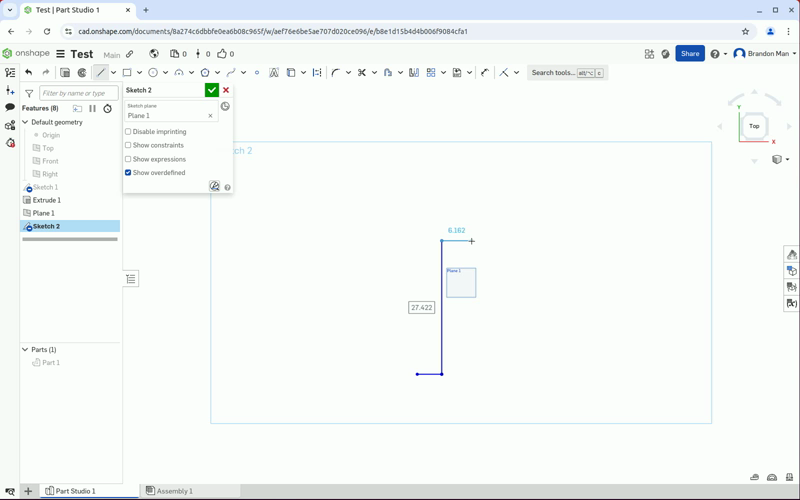
mouse_move(441, 198)
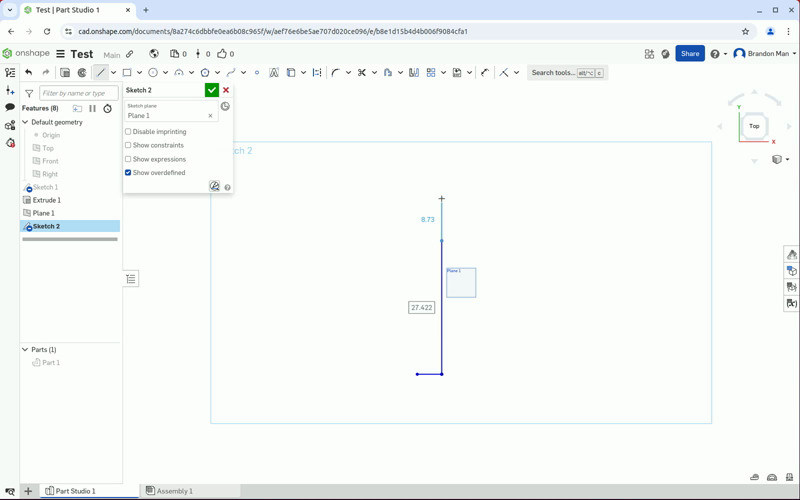
click(441, 198)
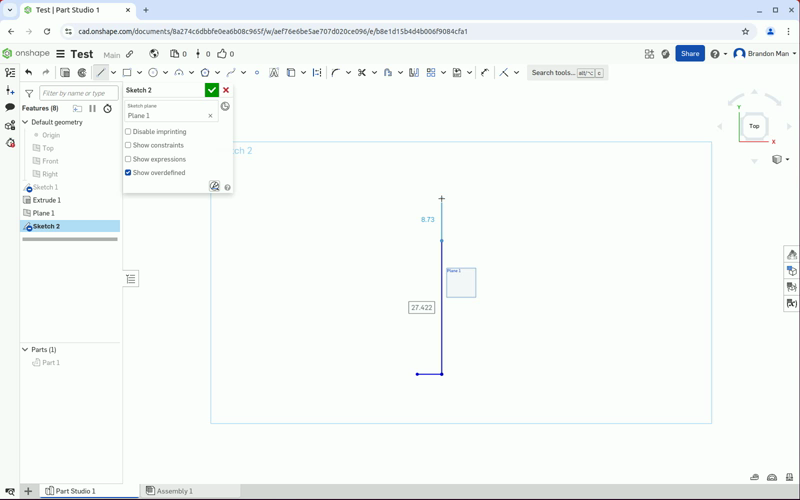
key_up(shift)
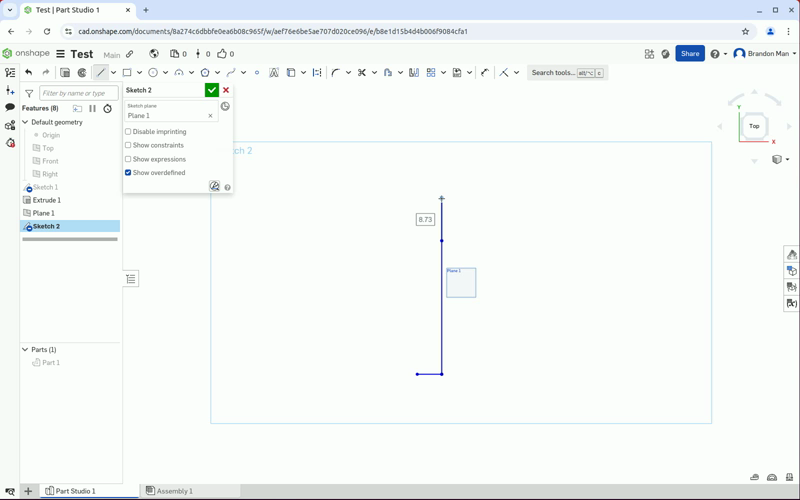
key_down(shift)
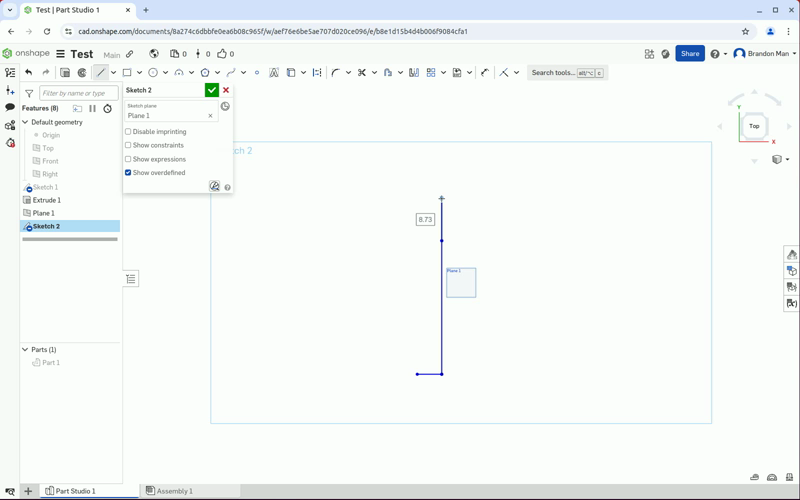
mouse_move(471, 198)
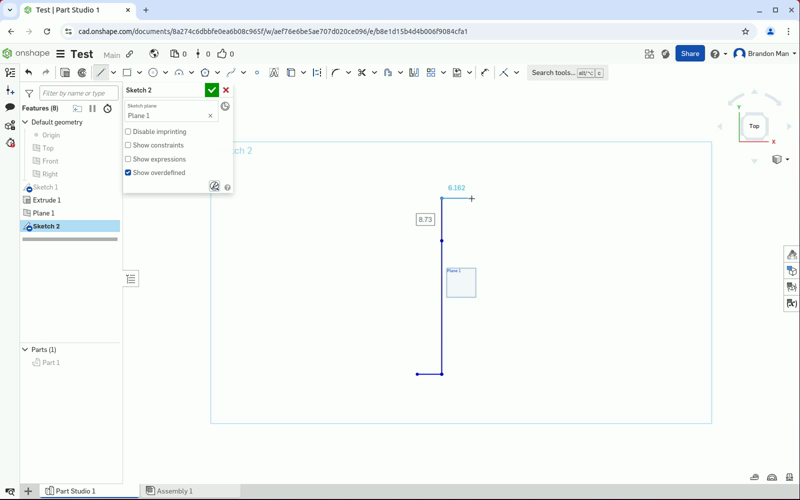
mouse_move(417, 198)
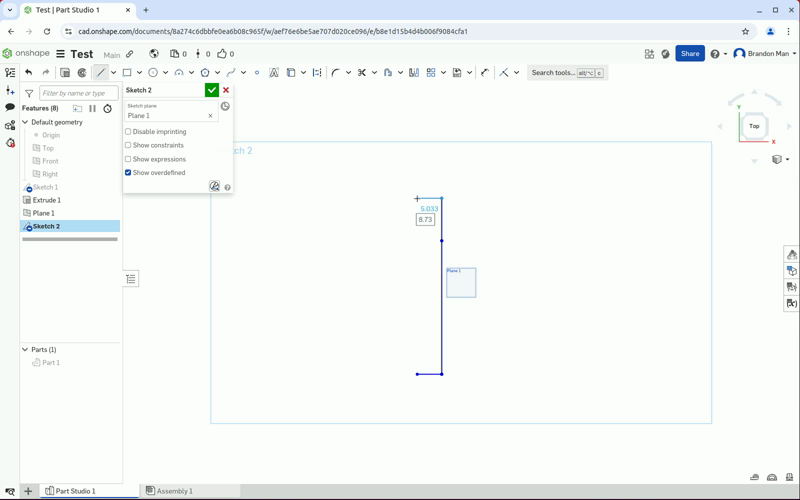
click(417, 198)
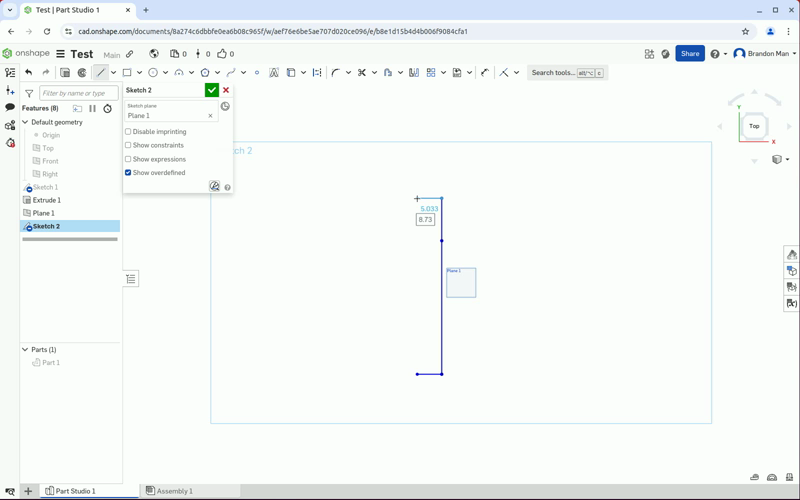
key_up(shift)
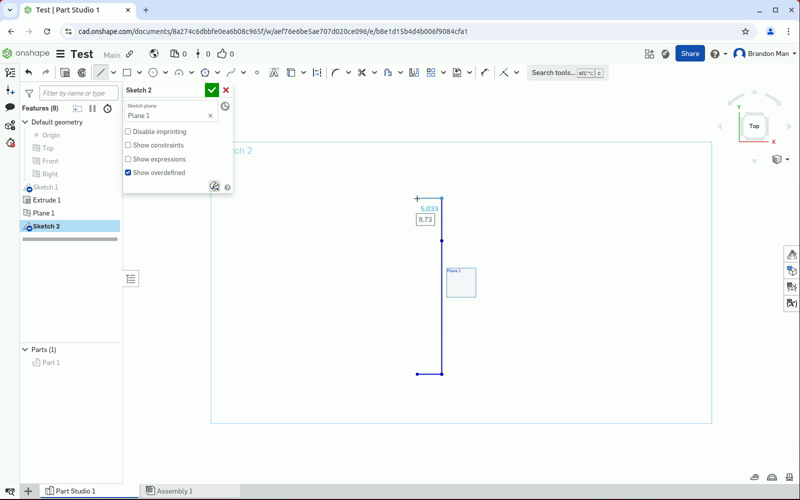
key_down(shift)
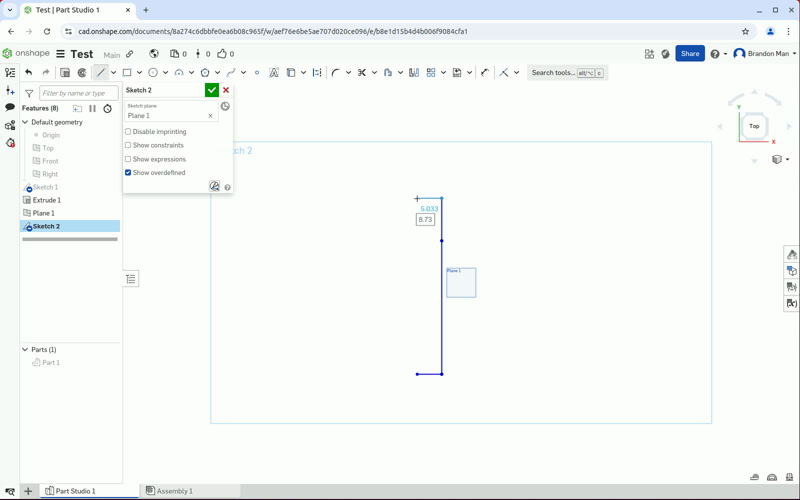
mouse_move(417, 374)
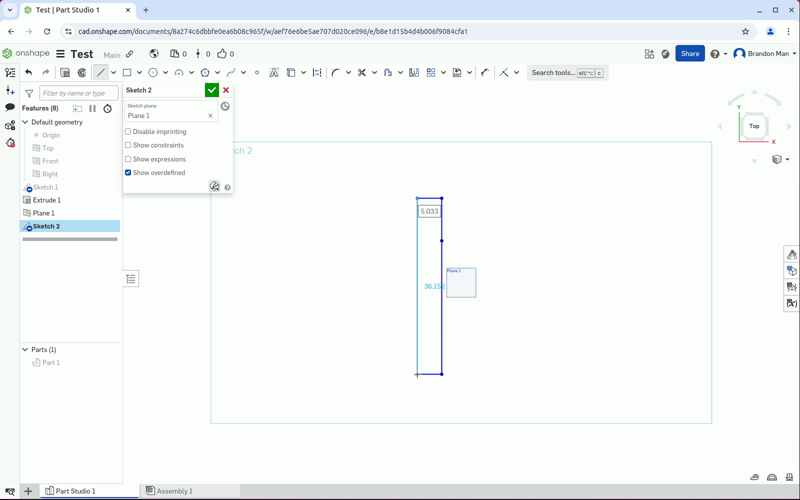
key_up(shift)
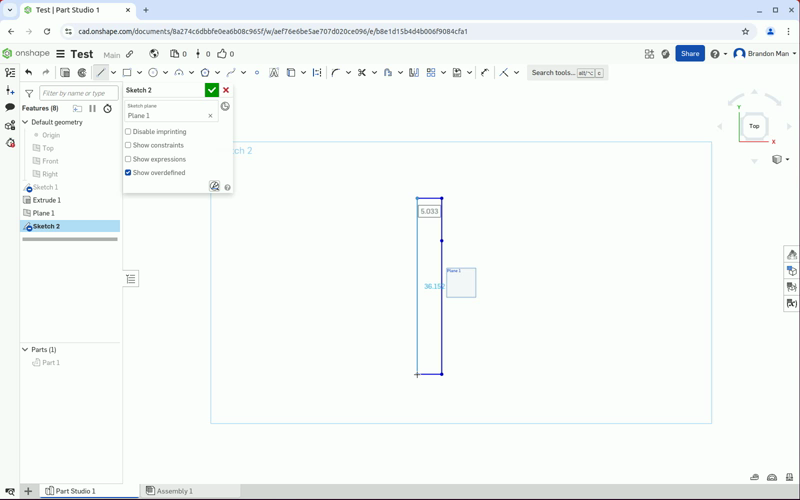
click(417, 374)
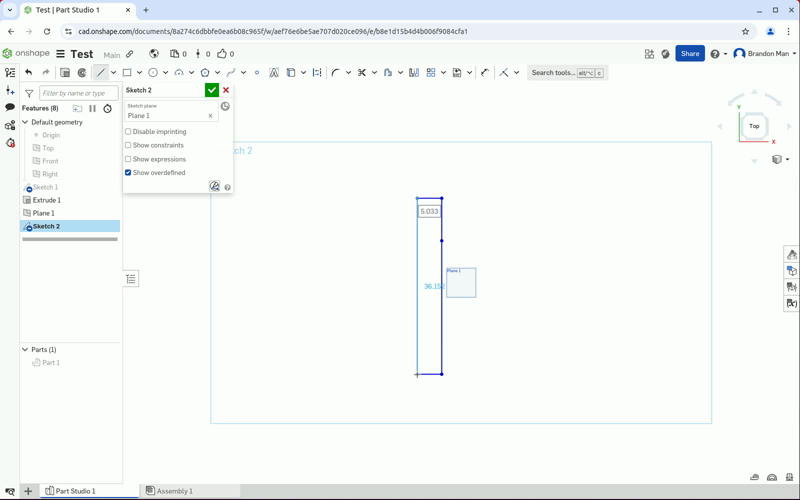
key(esc)
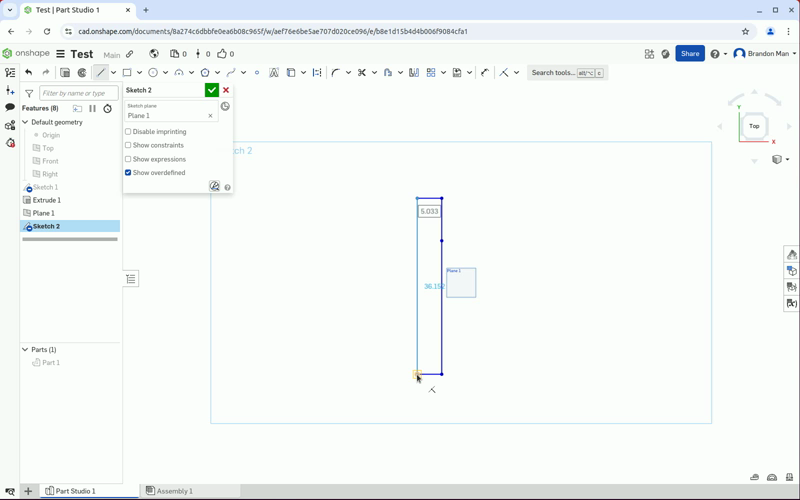
mouse_move(432, 351)
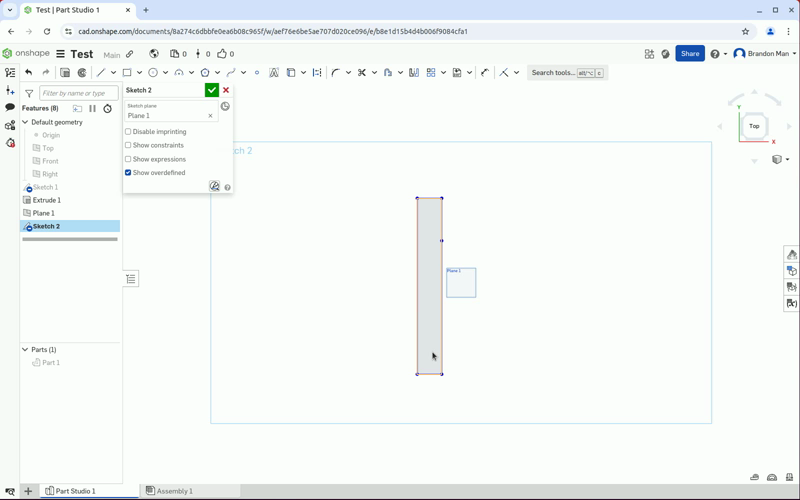
click(432, 351)
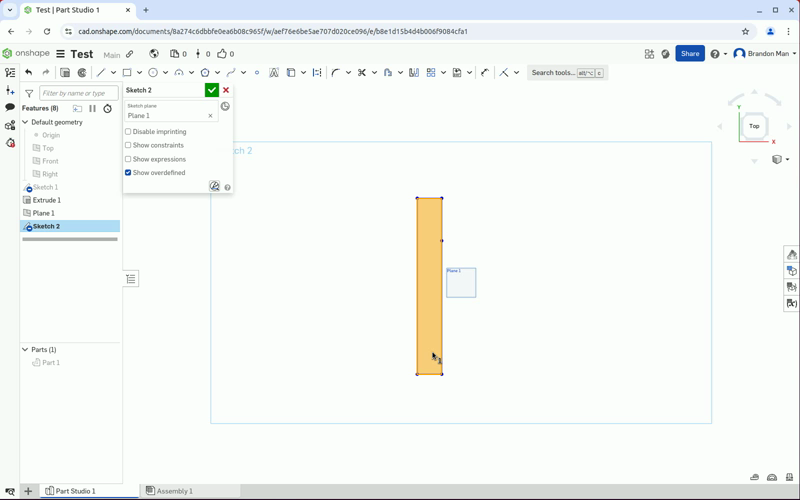
mouse_move(73, 352)
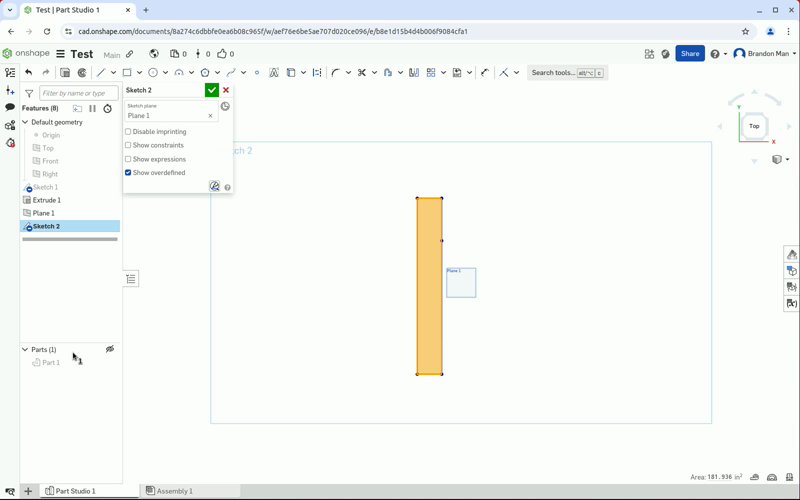
key(shift+y)
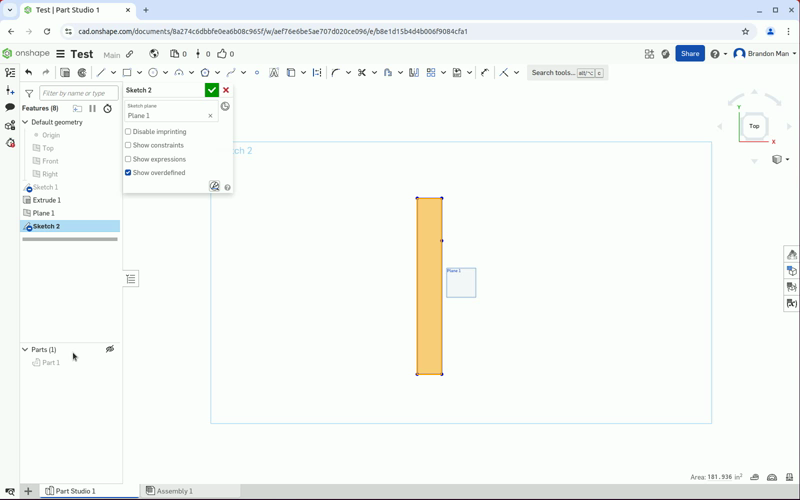
key(shift+e)
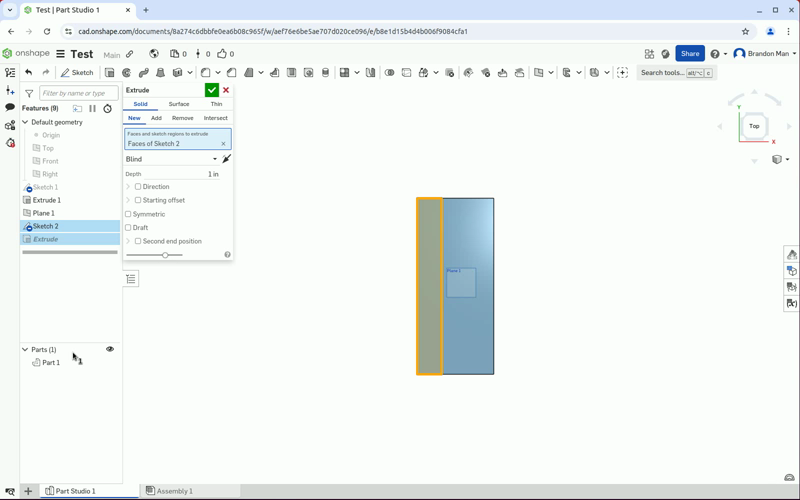
mouse_move(143, 106)
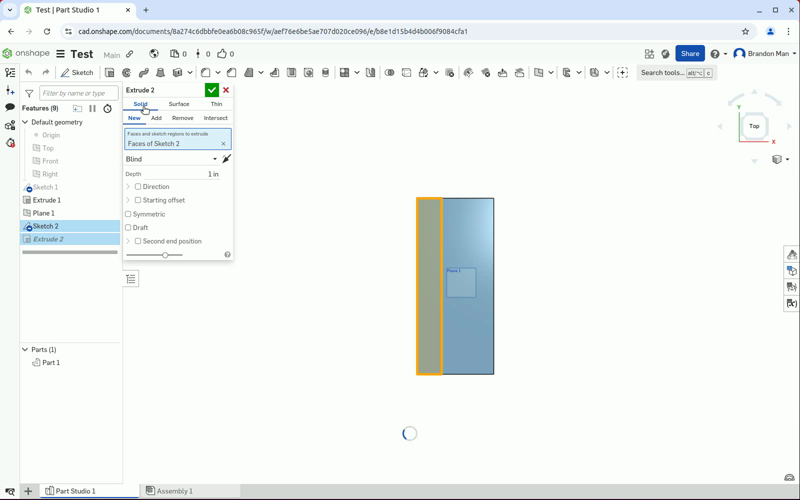
click(143, 106)
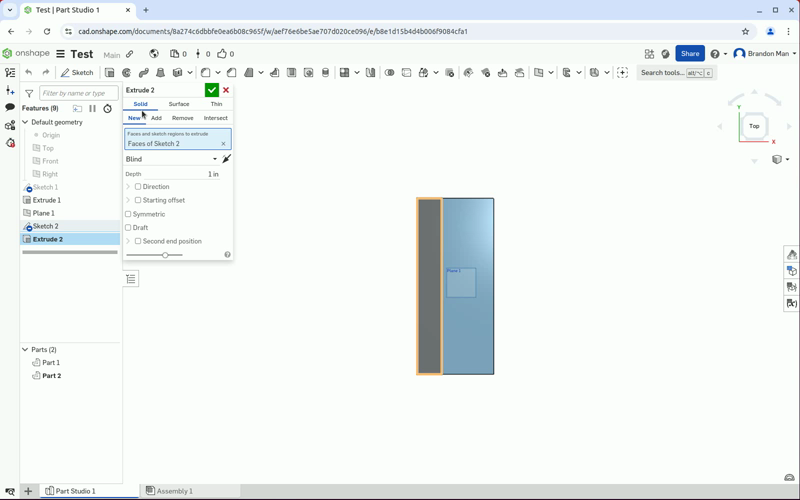
mouse_move(137, 120)
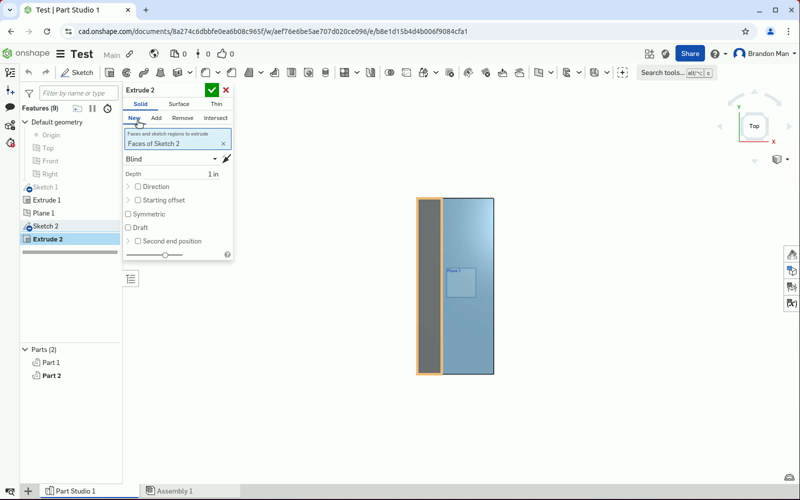
click(137, 120)
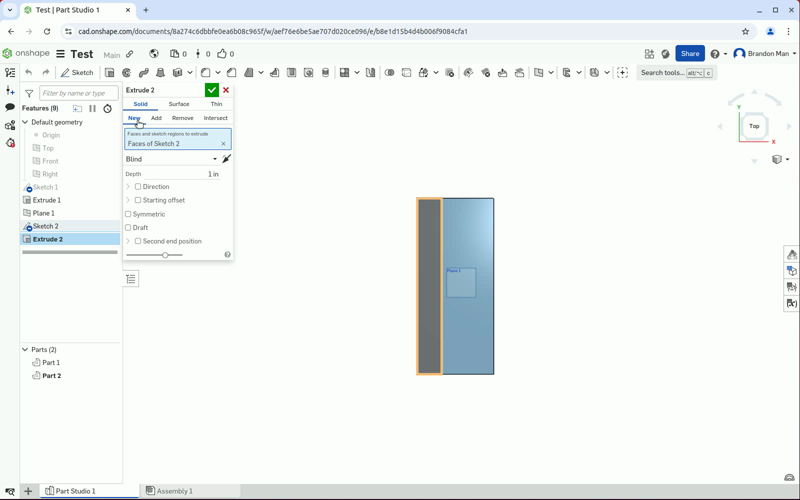
key(tab, 4)
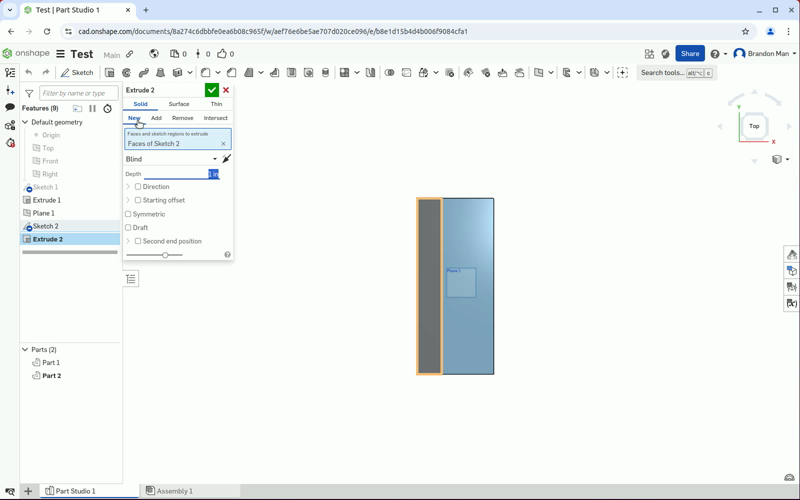
text(5.296)
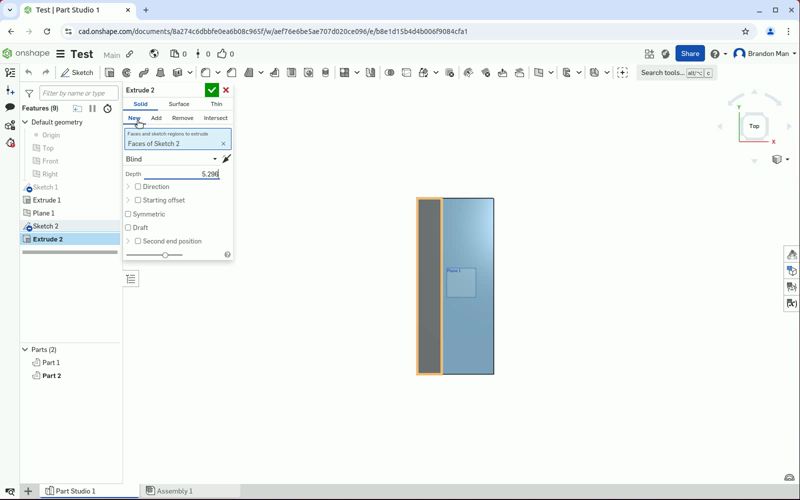
key(enter)
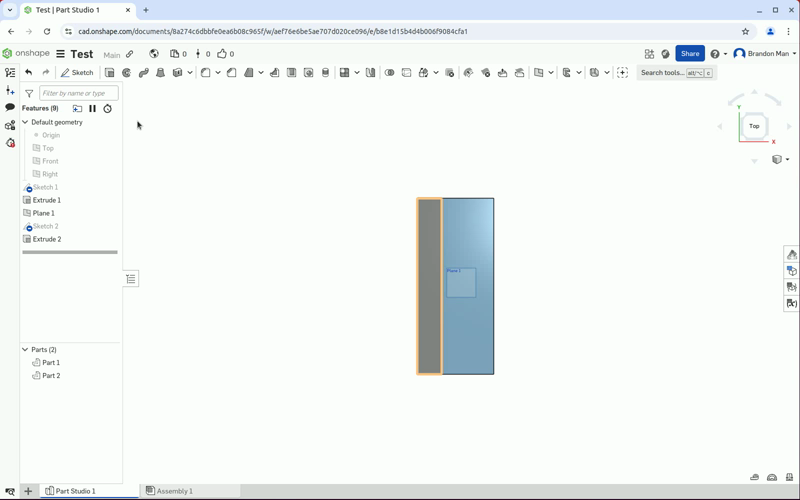
key(shift+h)
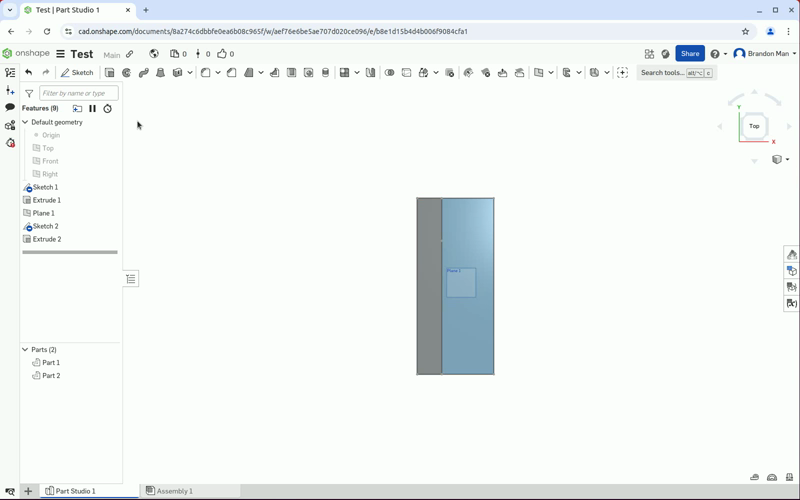
key(shift+h)
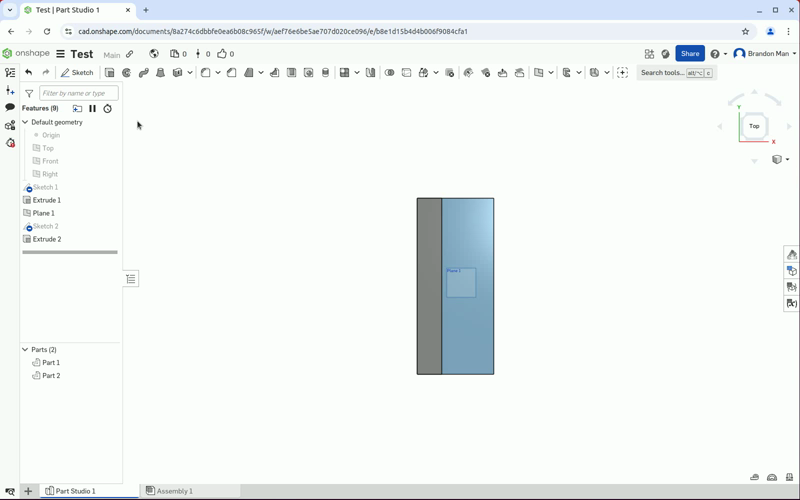
mouse_move(73, 189)
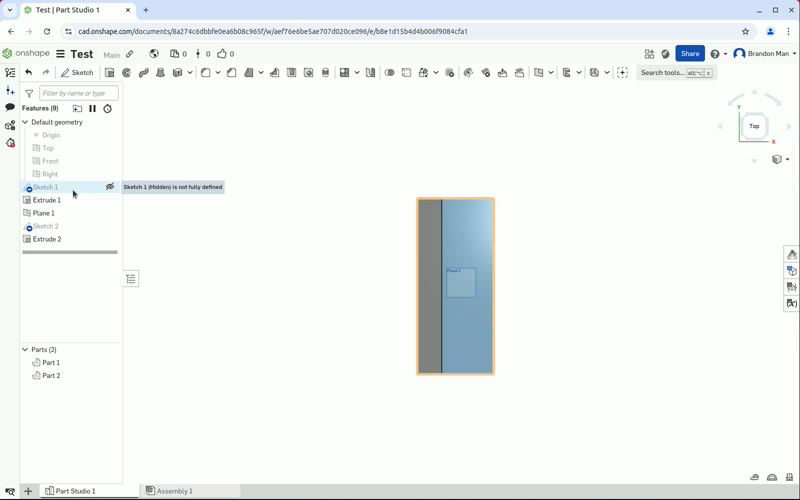
click(73, 189)
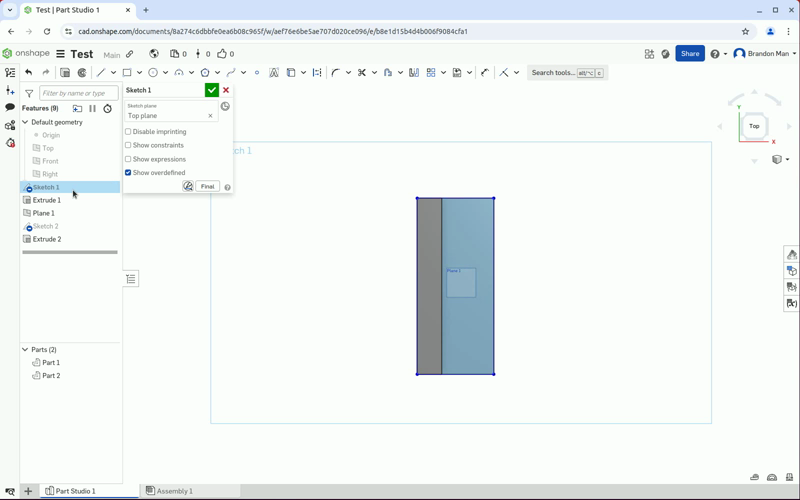
mouse_move(229, 92)
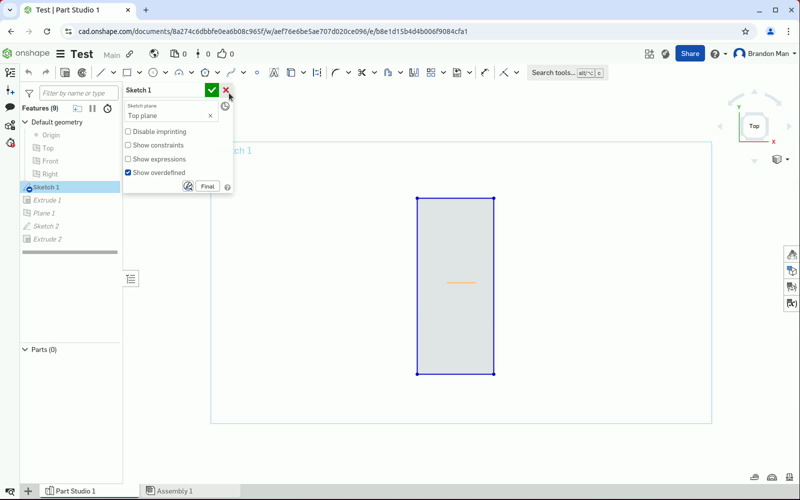
click(229, 92)
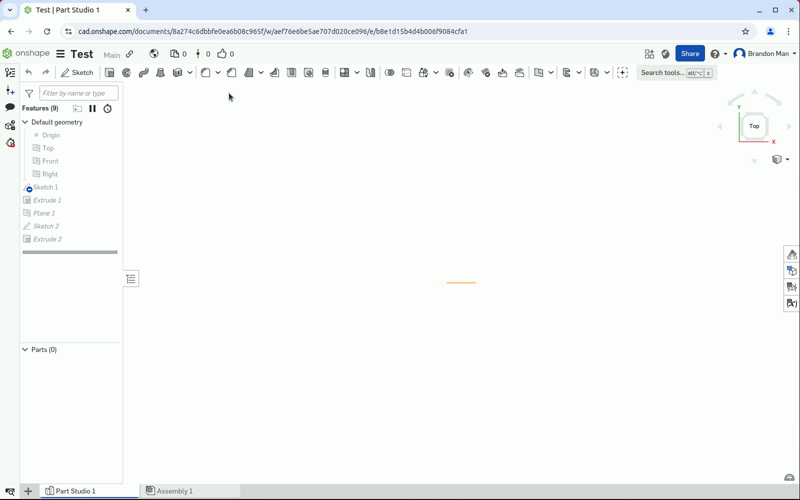
key(shift+s)
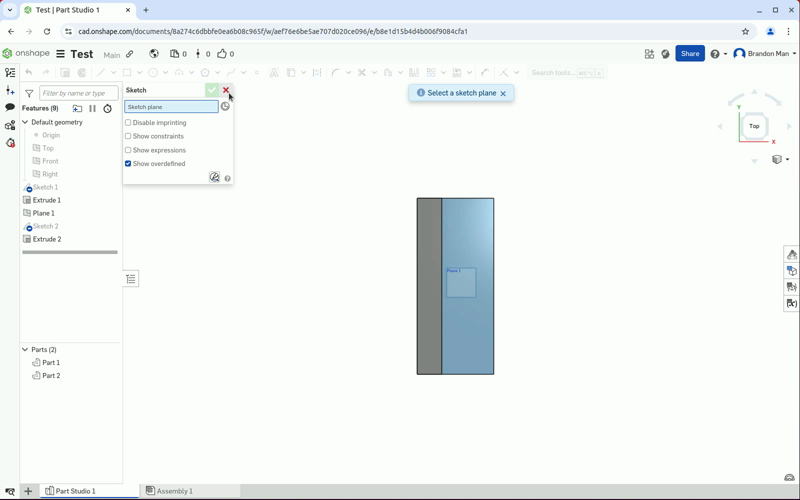
mouse_move(73, 215)
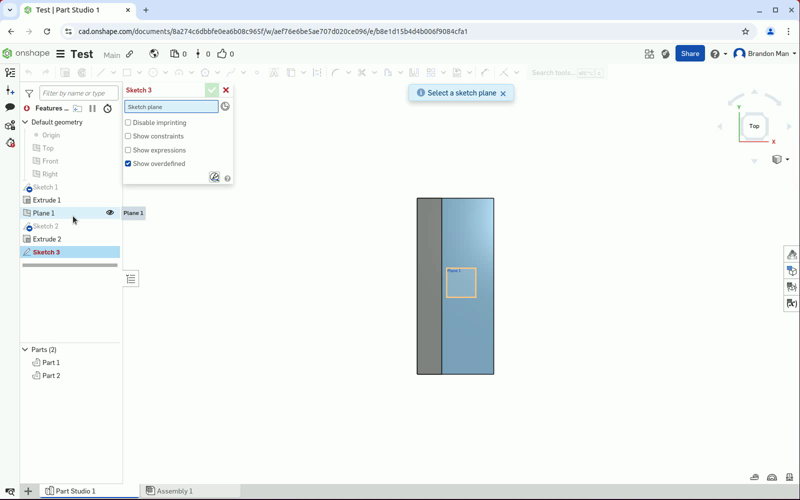
click(73, 215)
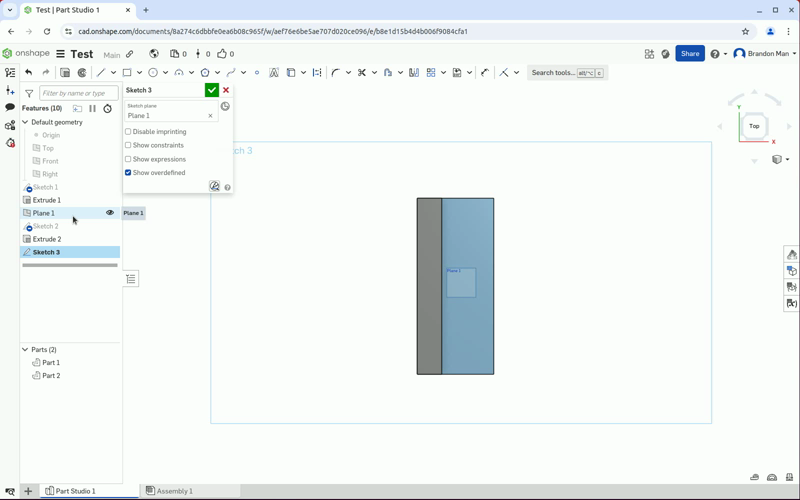
mouse_move(73, 352)
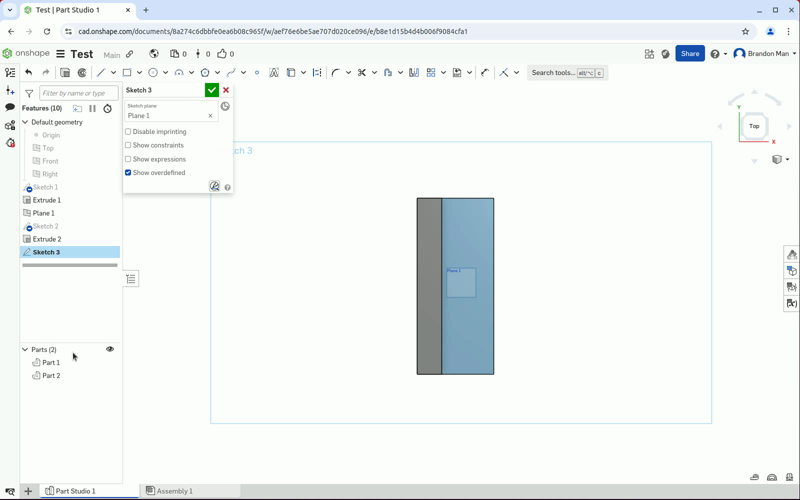
key(y)
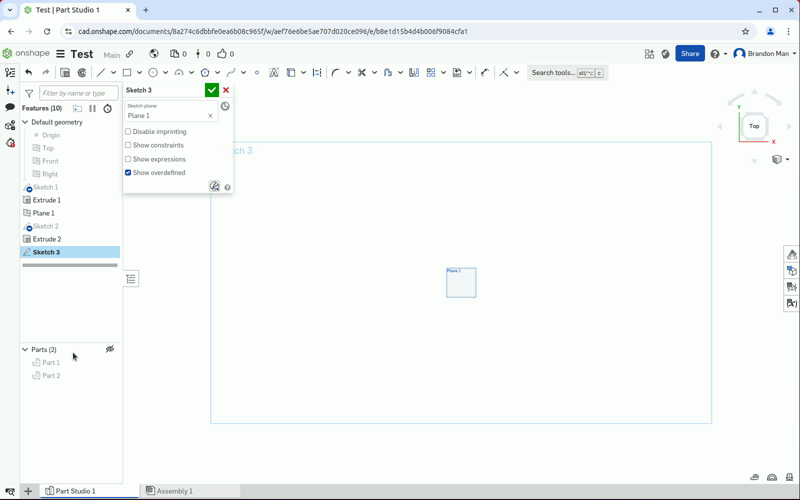
key(l)
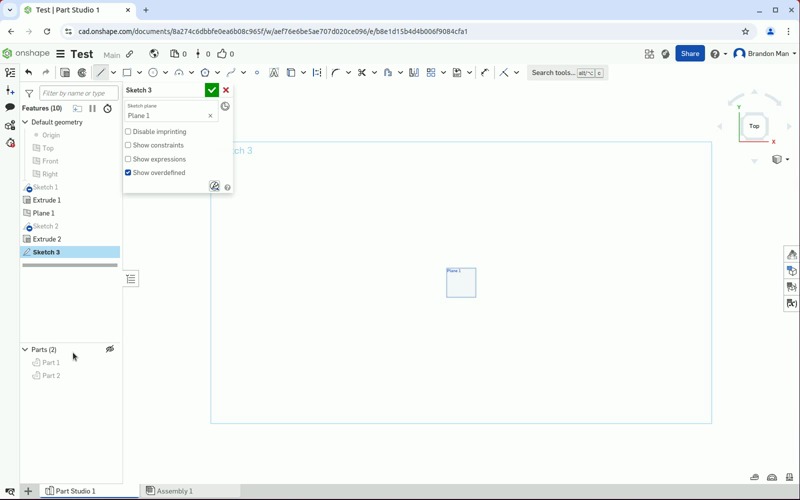
key_down(shift)
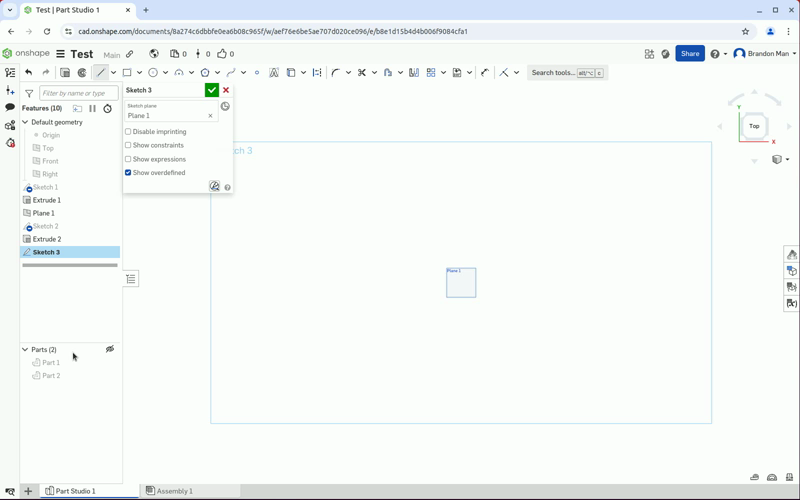
mouse_move(417, 374)
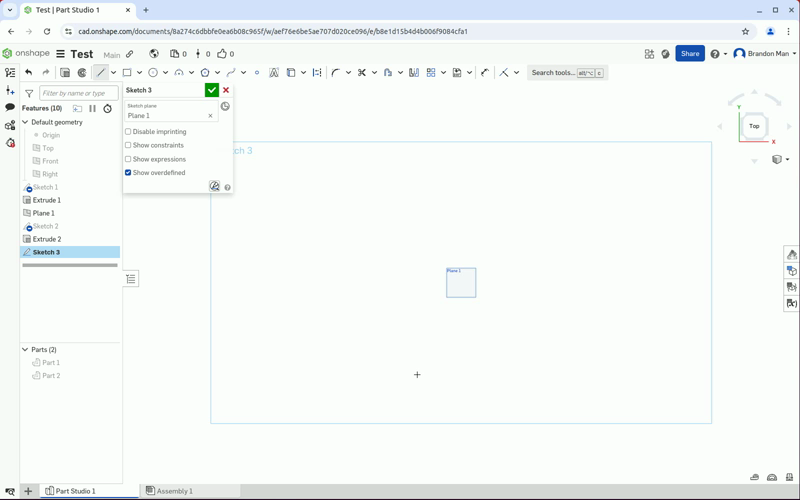
click(417, 374)
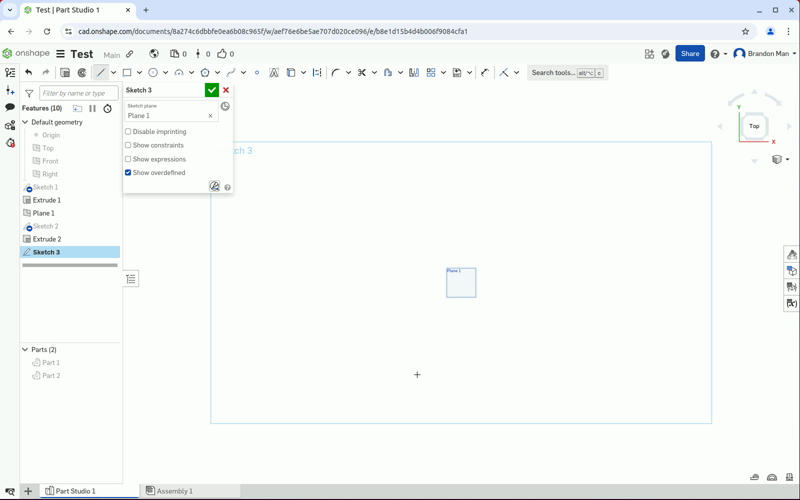
key_up(shift)
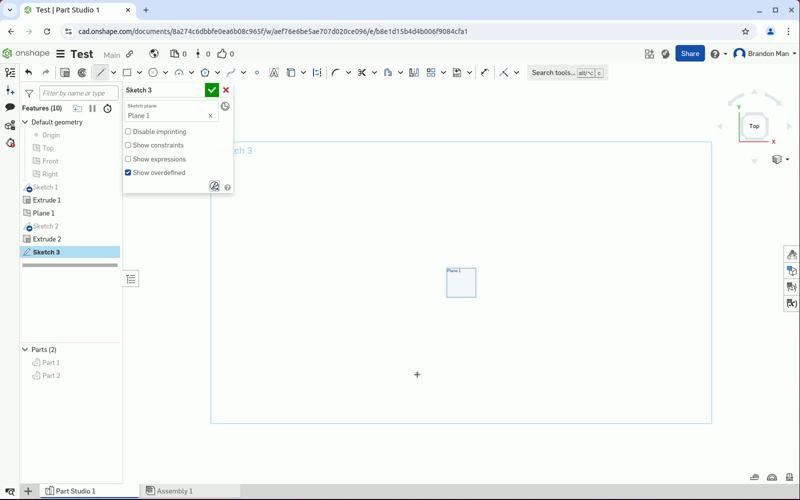
key_down(shift)
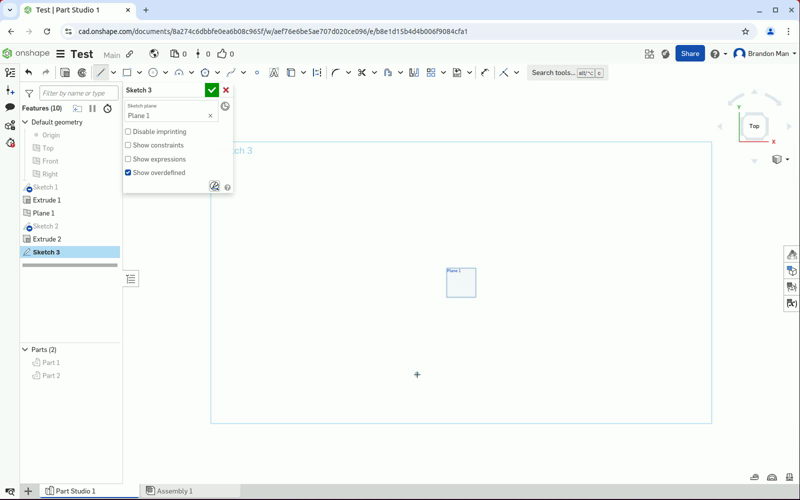
mouse_move(417, 185)
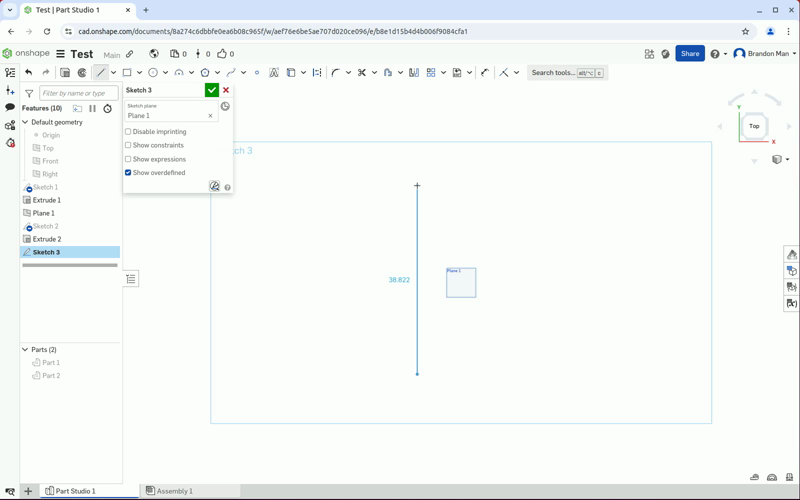
click(417, 185)
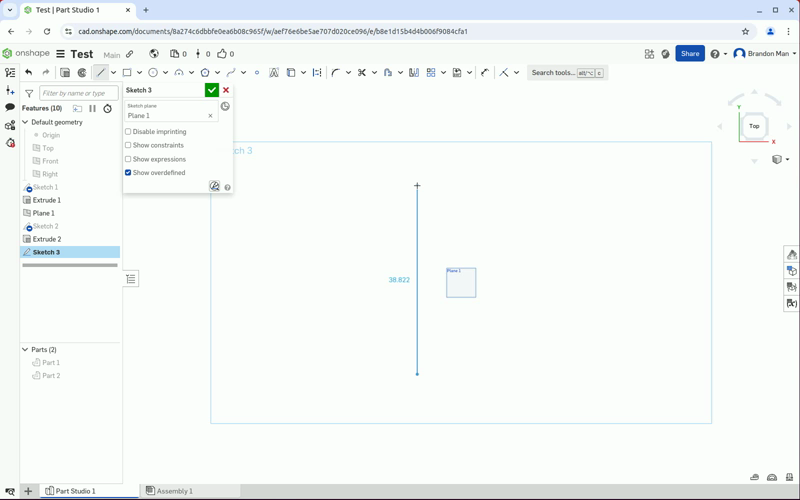
key_up(shift)
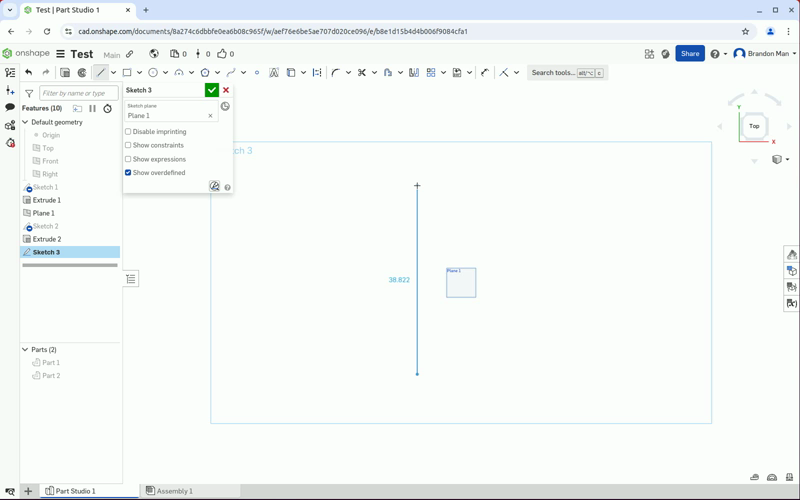
key_down(shift)
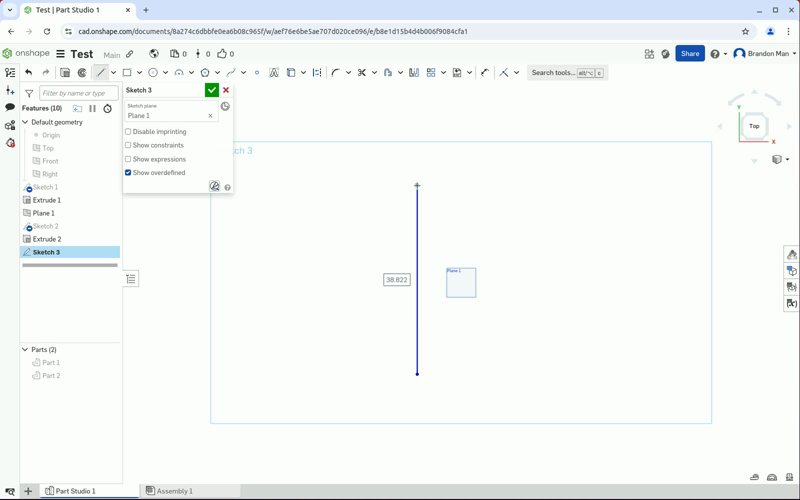
mouse_move(447, 185)
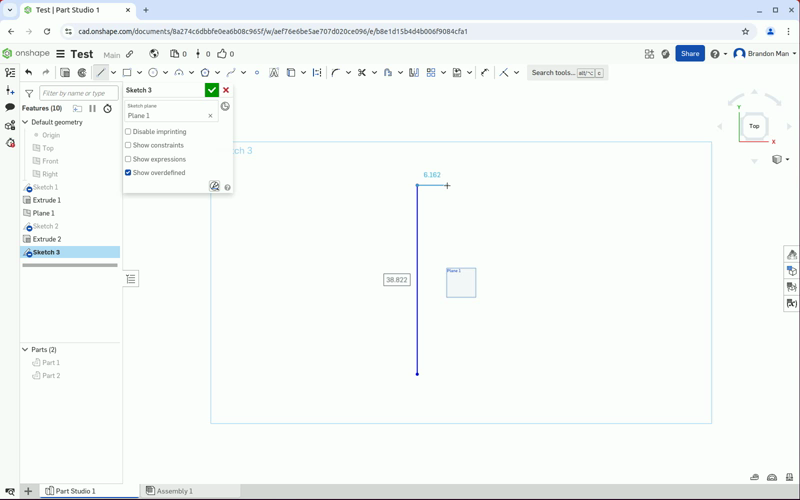
mouse_move(441, 185)
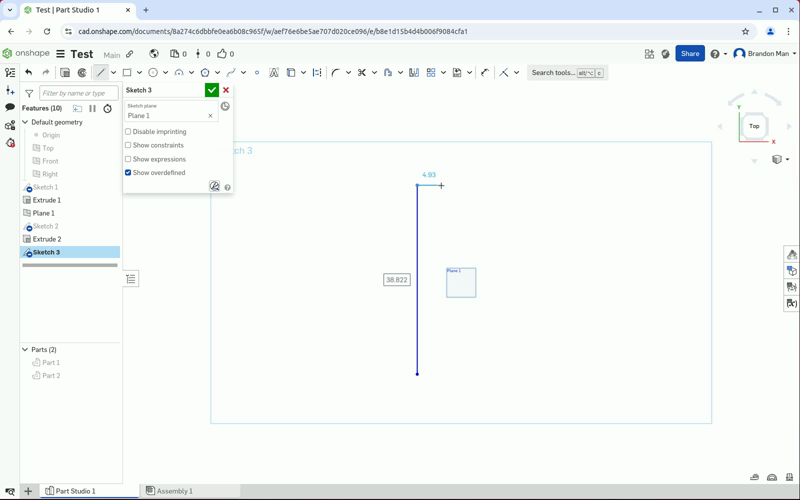
click(441, 185)
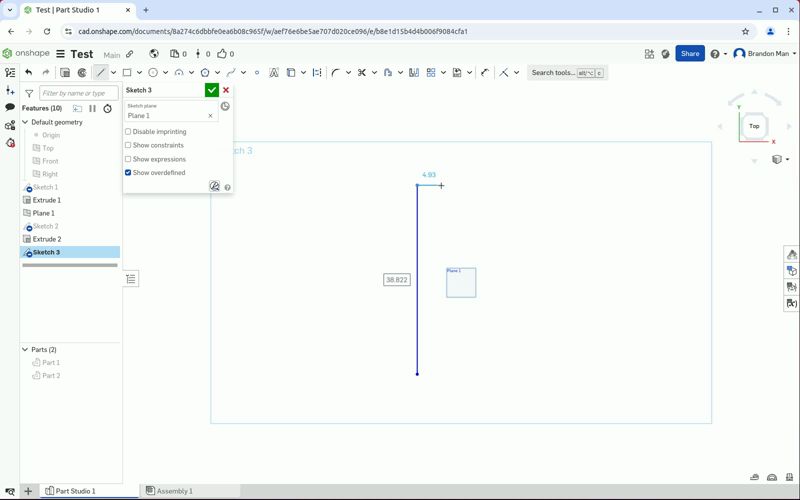
key_up(shift)
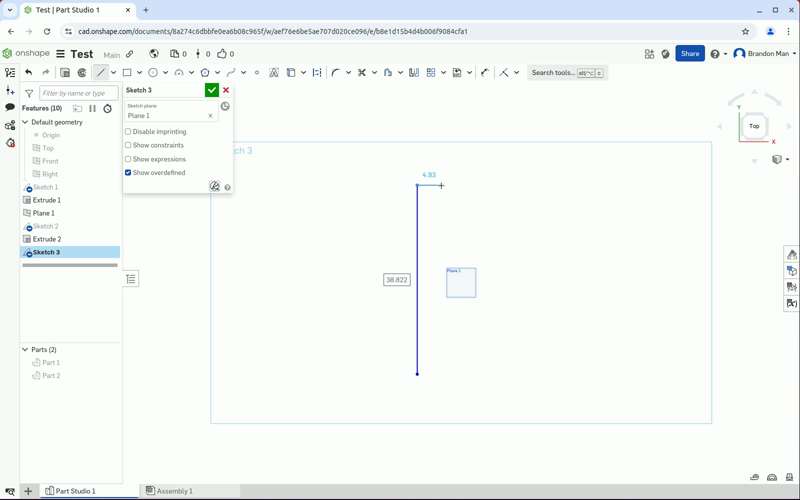
key_down(shift)
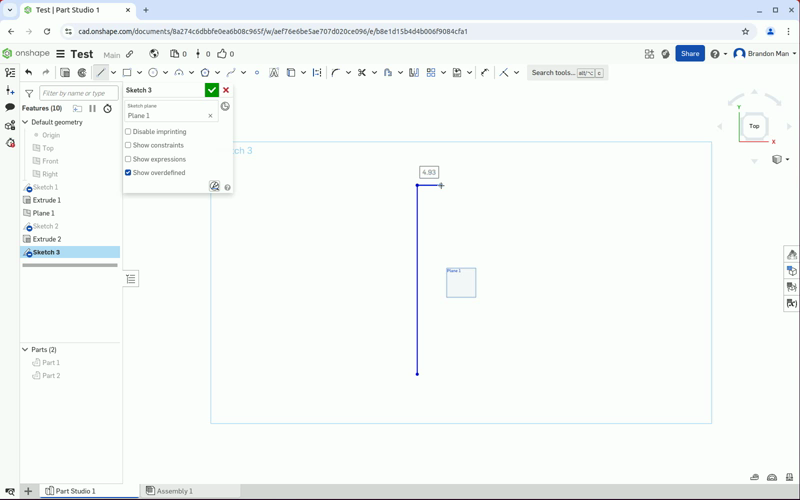
mouse_move(471, 185)
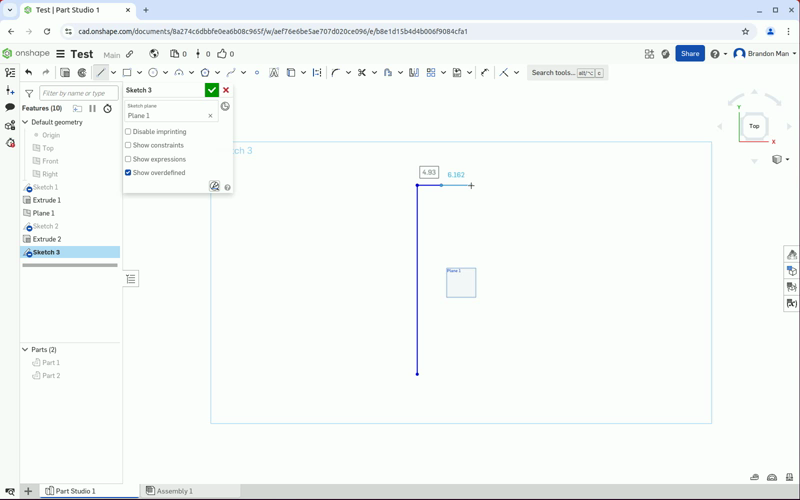
mouse_move(441, 187)
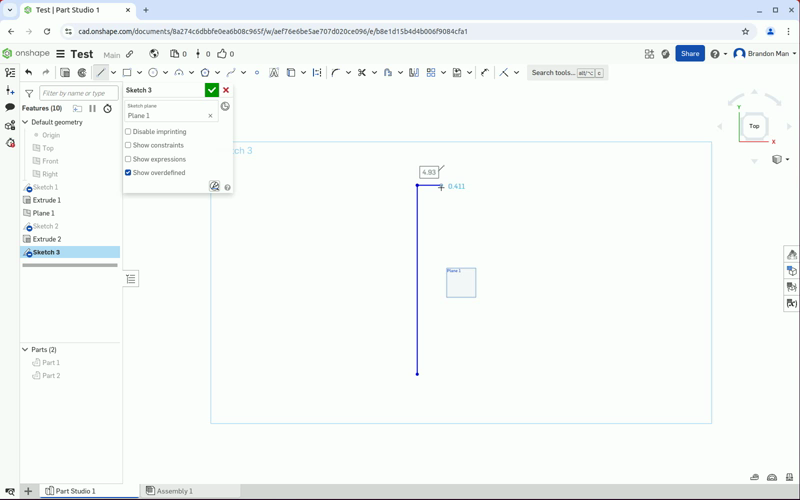
scroll(6)
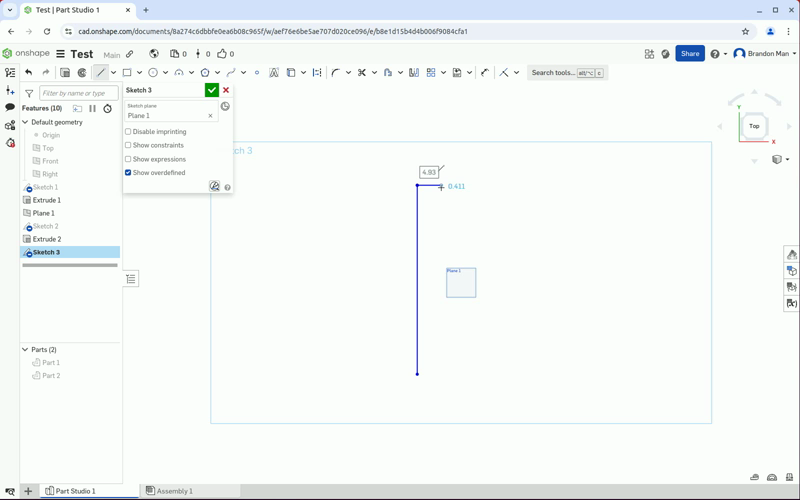
scroll(6)
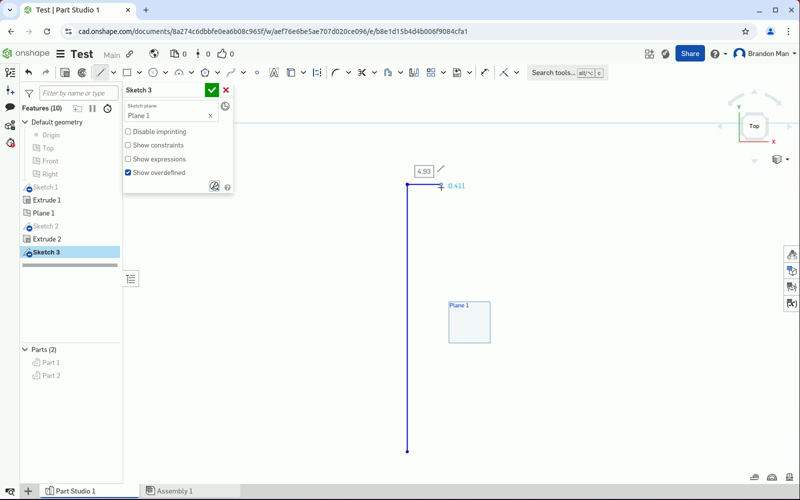
scroll(6)
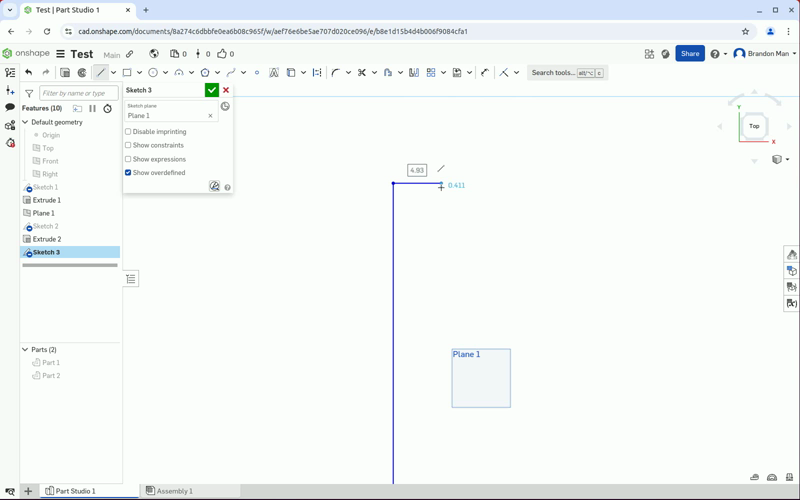
scroll(6)
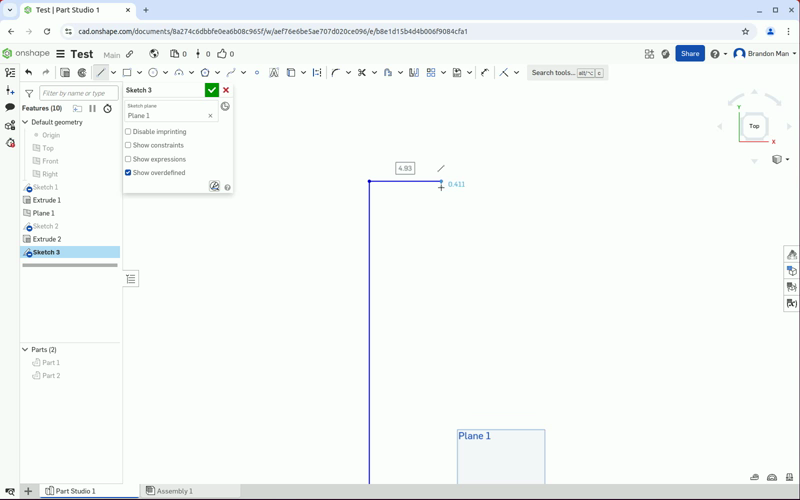
scroll(6)
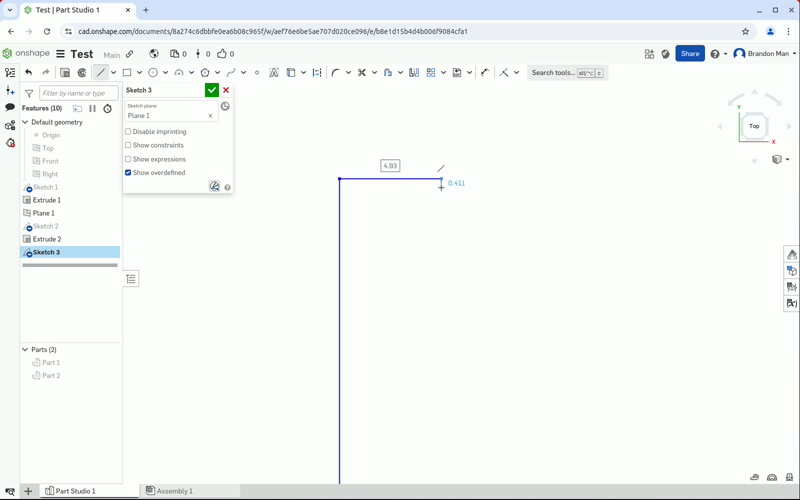
scroll(6)
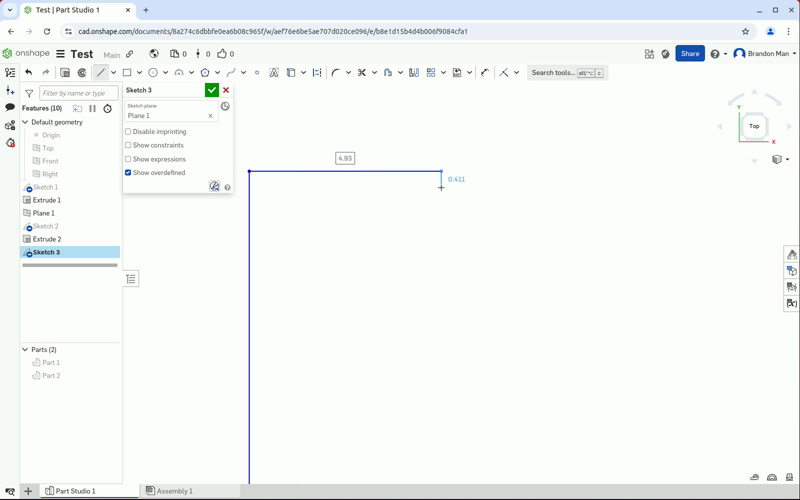
scroll(6)
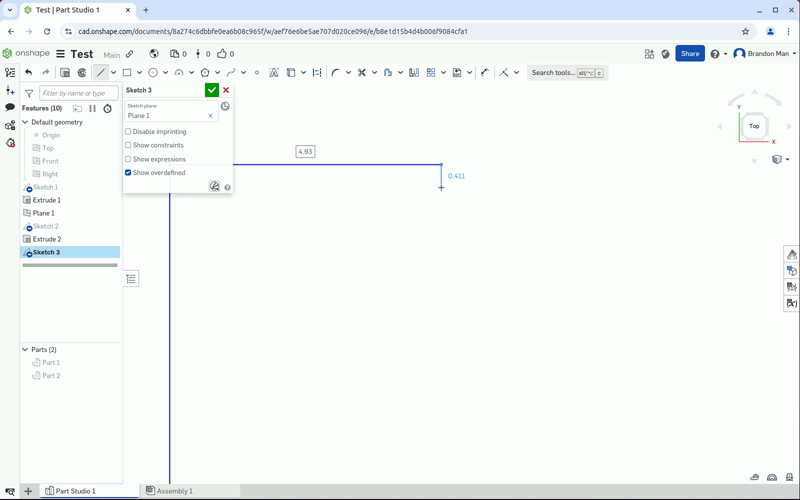
click(441, 187)
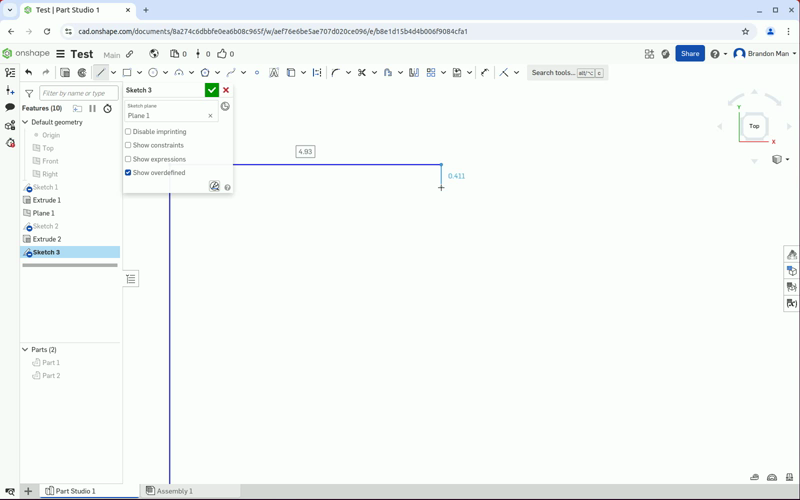
scroll(-6)
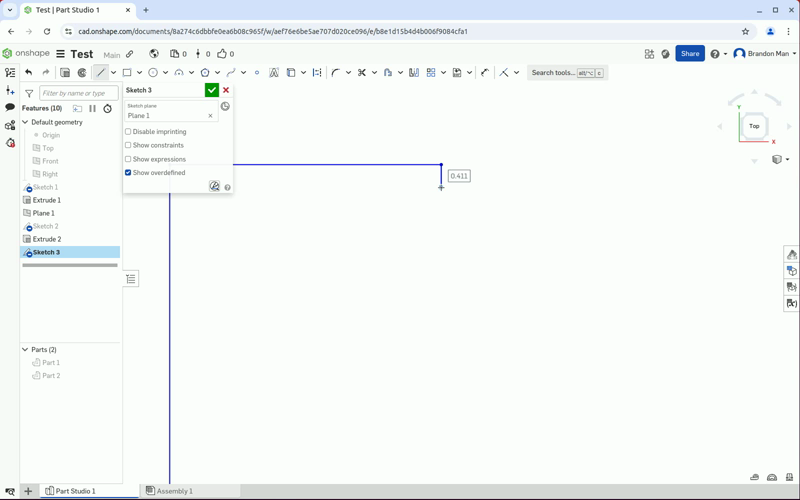
scroll(-6)
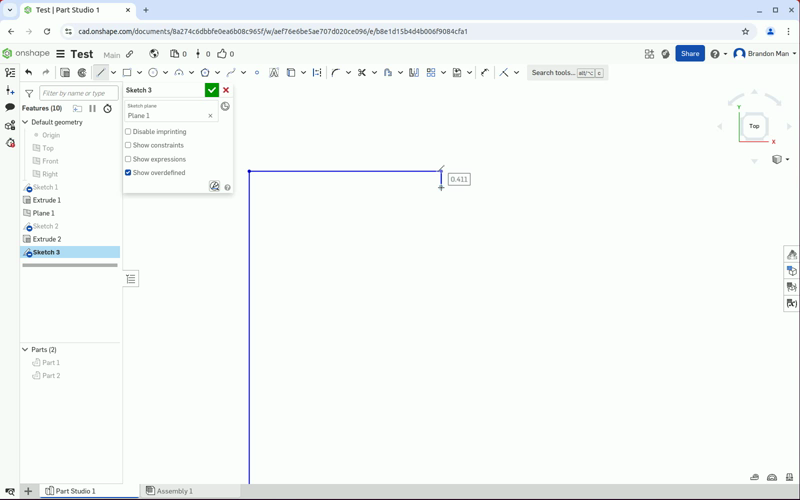
scroll(-6)
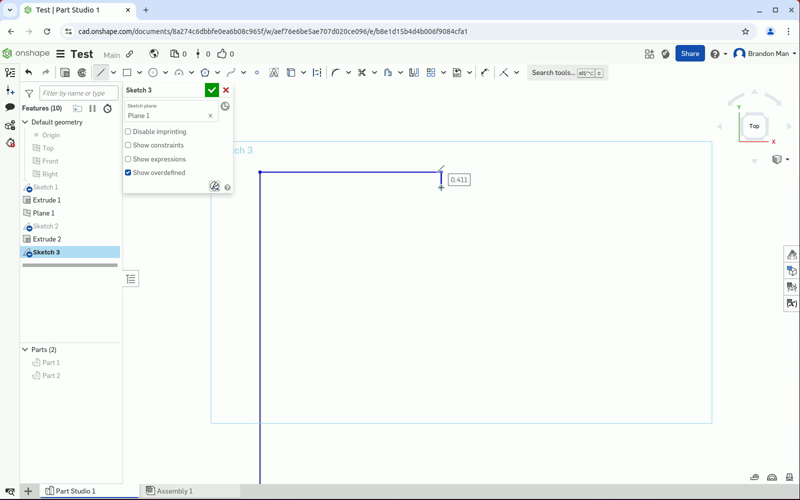
scroll(-6)
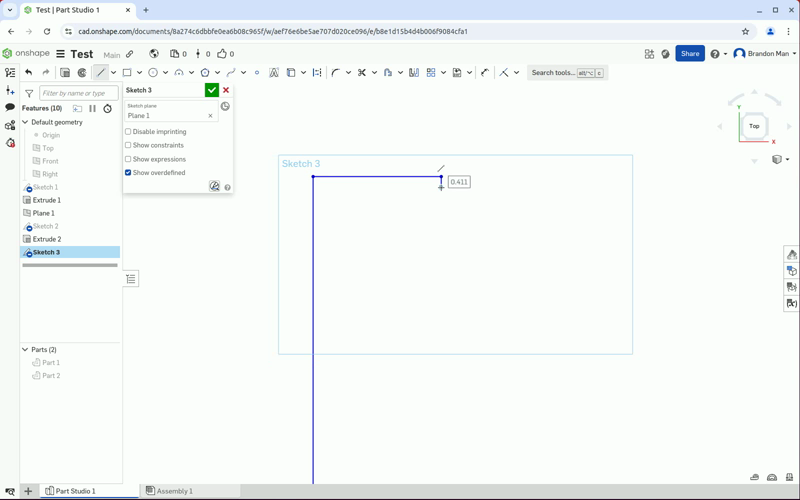
scroll(-6)
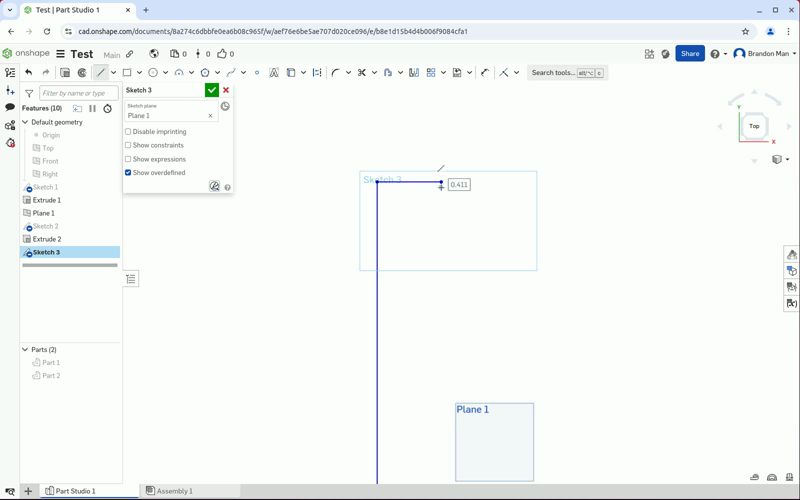
scroll(-6)
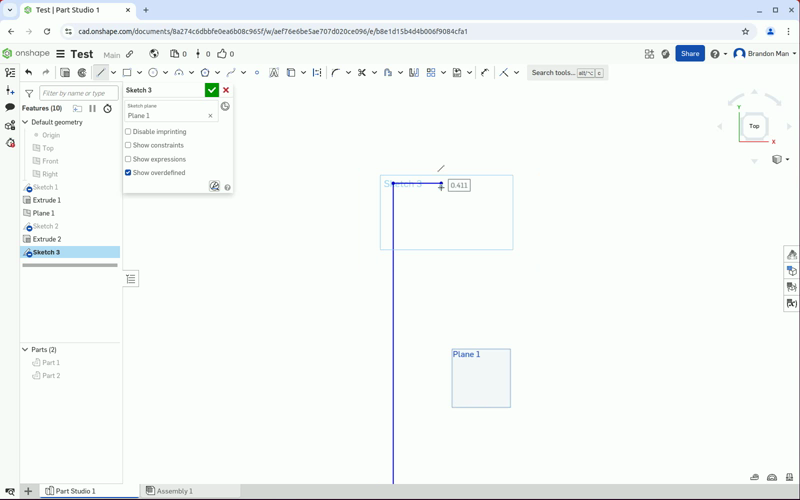
scroll(-6)
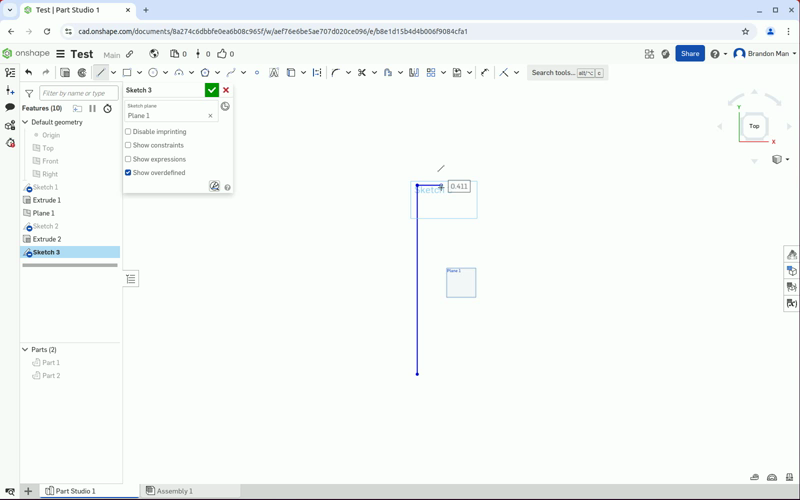
key_up(shift)
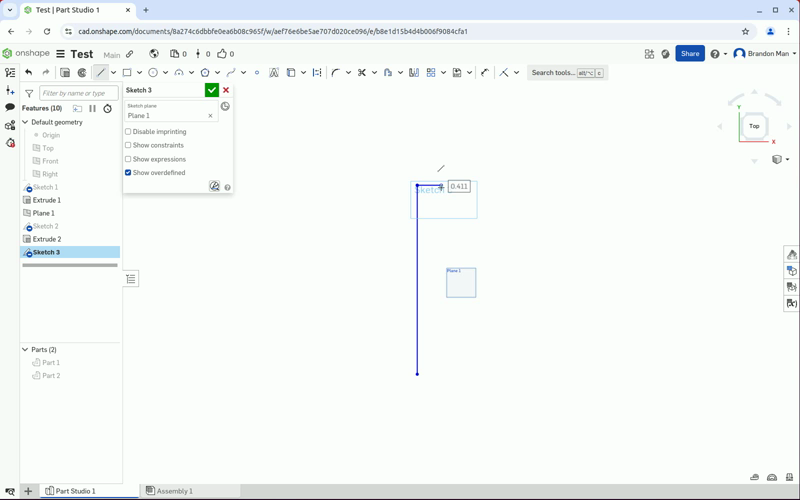
key_down(shift)
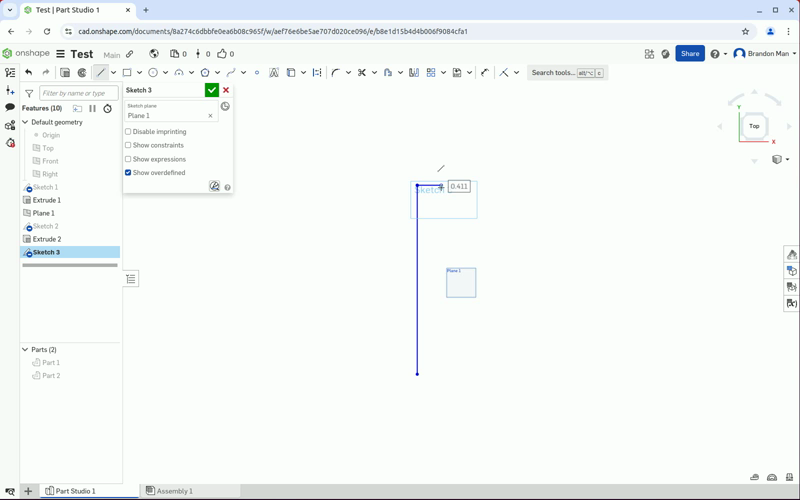
mouse_move(471, 187)
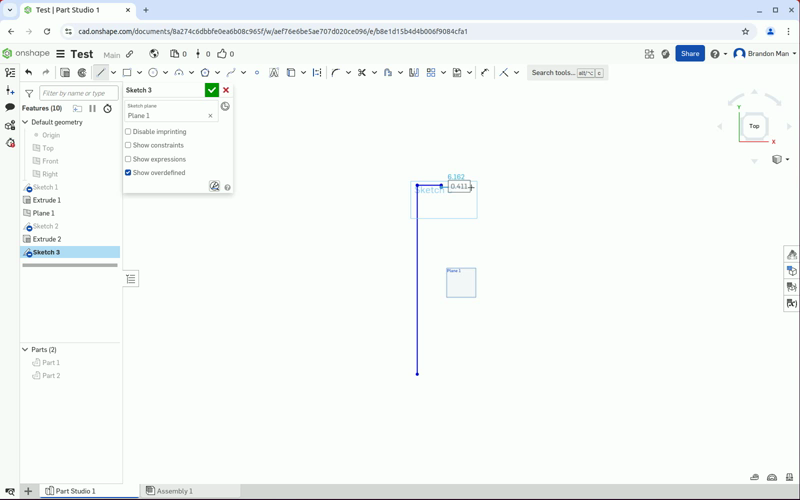
mouse_move(441, 197)
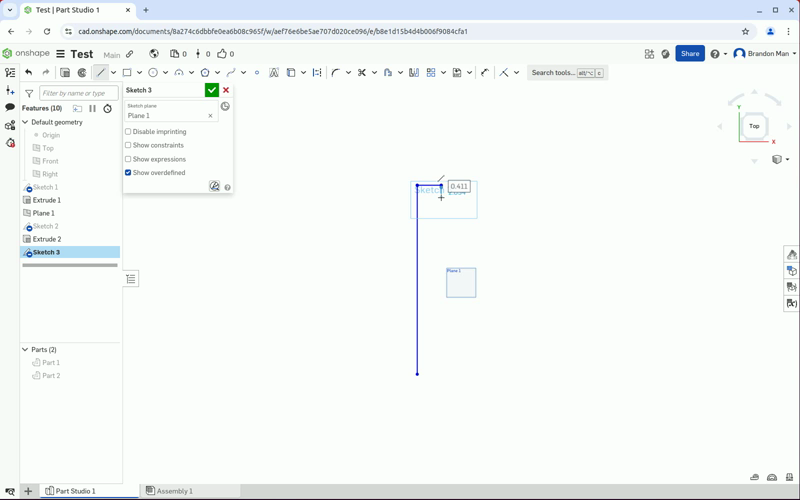
click(441, 197)
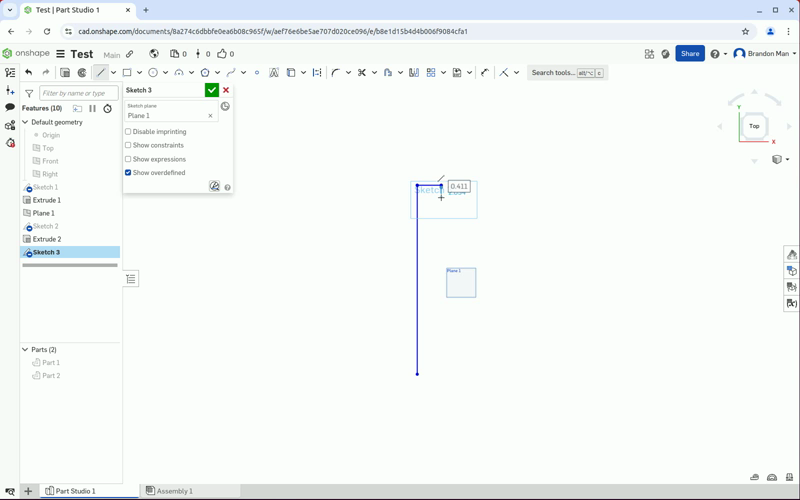
key_up(shift)
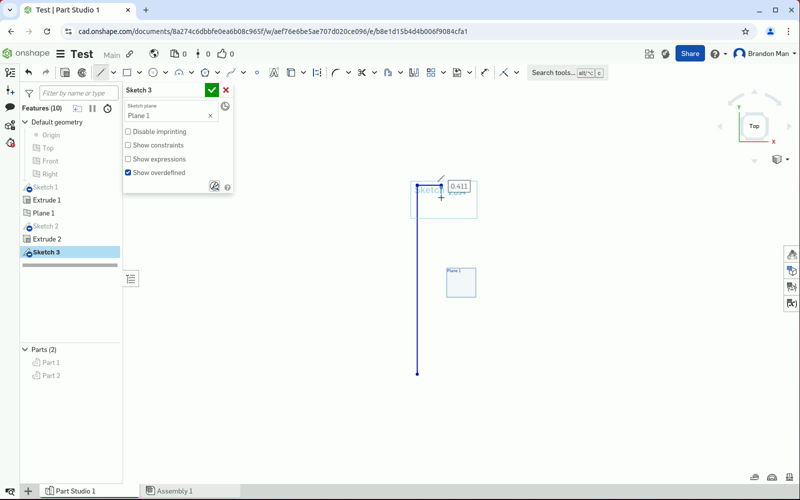
key_down(shift)
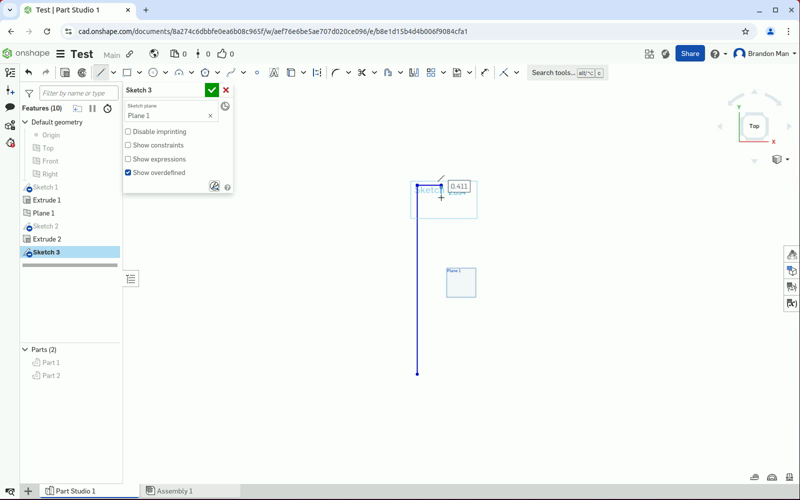
mouse_move(471, 197)
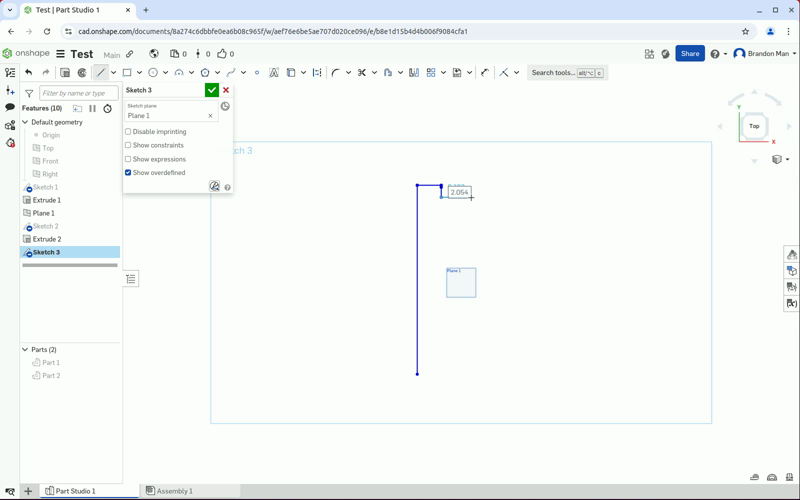
mouse_move(417, 197)
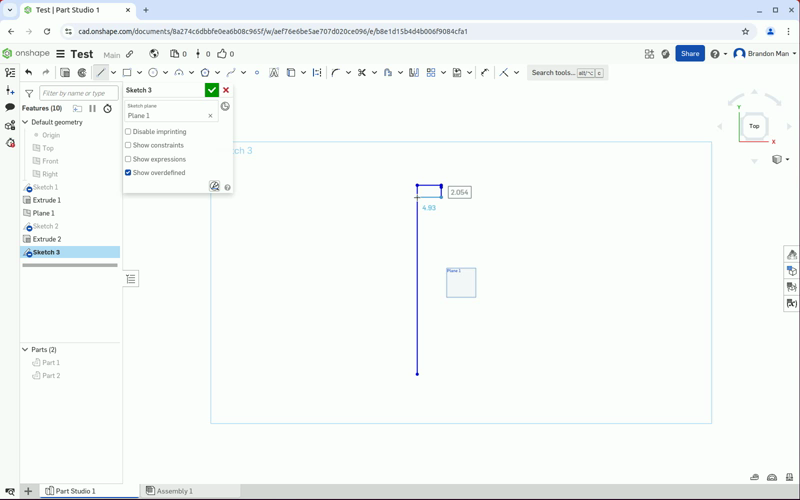
click(417, 197)
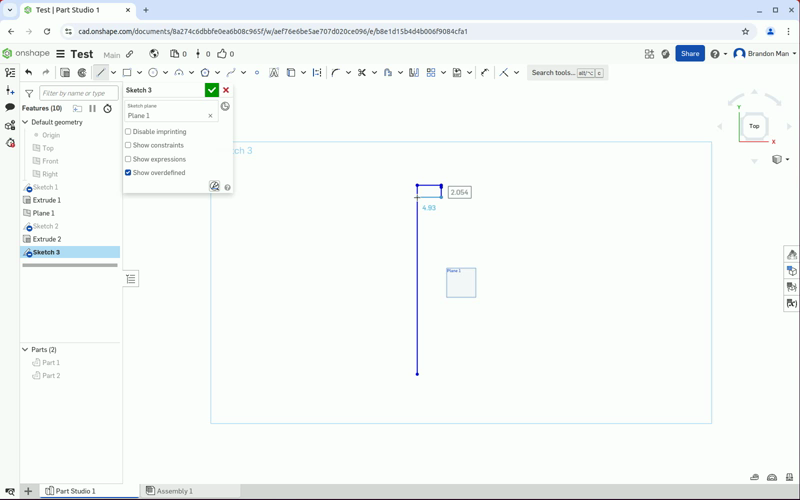
key_up(shift)
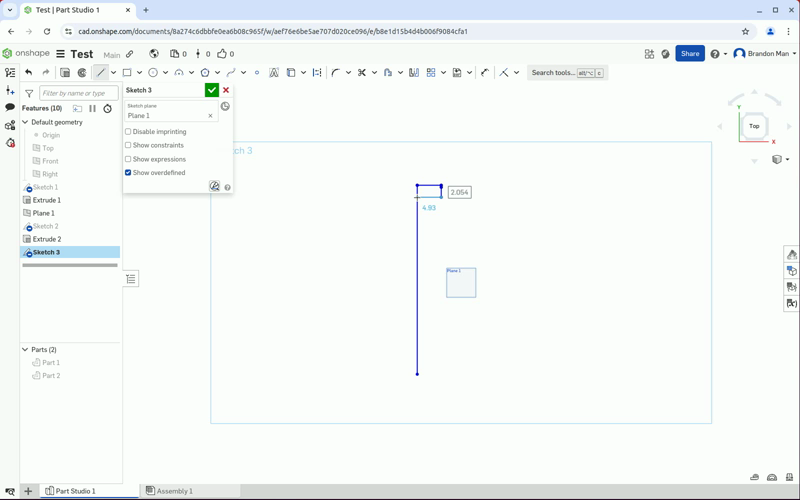
key_down(shift)
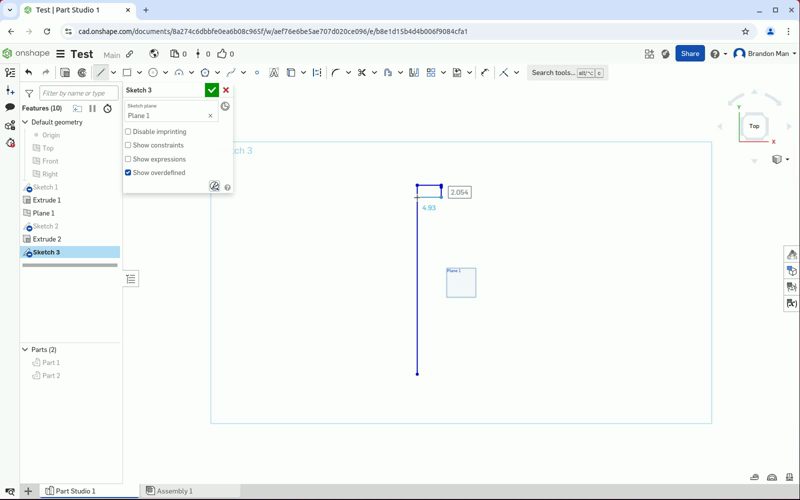
mouse_move(417, 374)
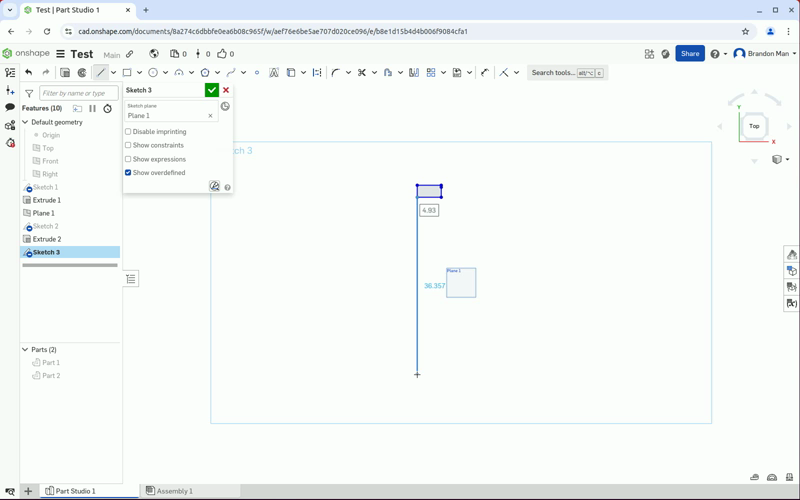
click(417, 374)
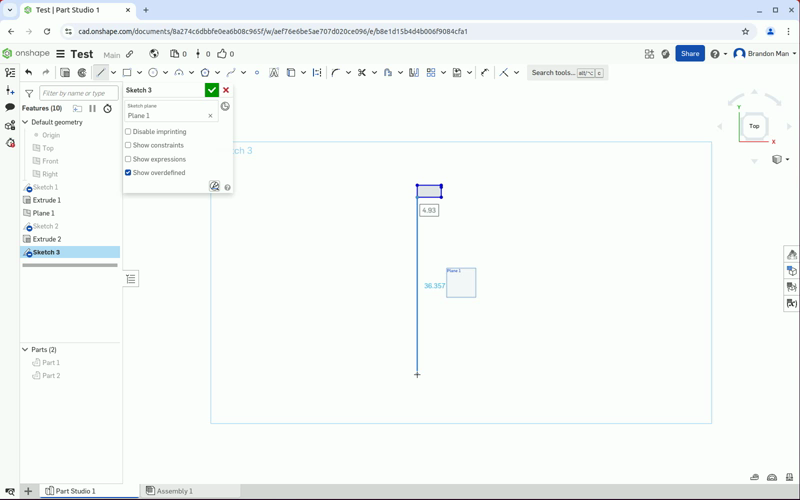
key_up(shift)
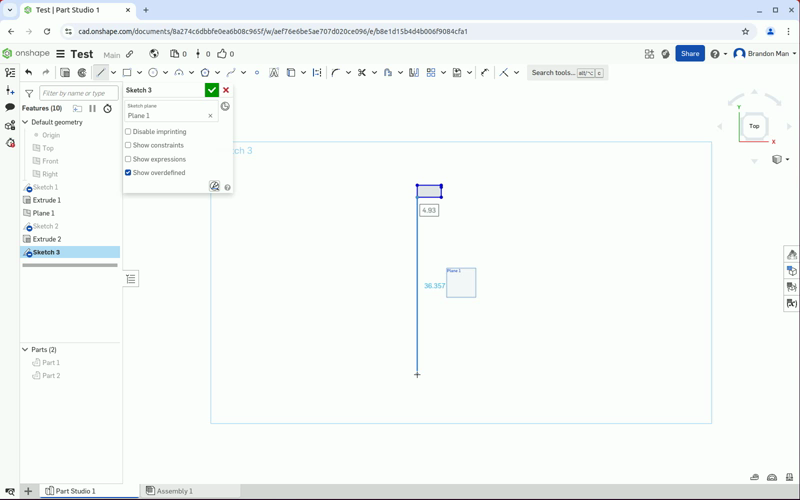
key(esc)
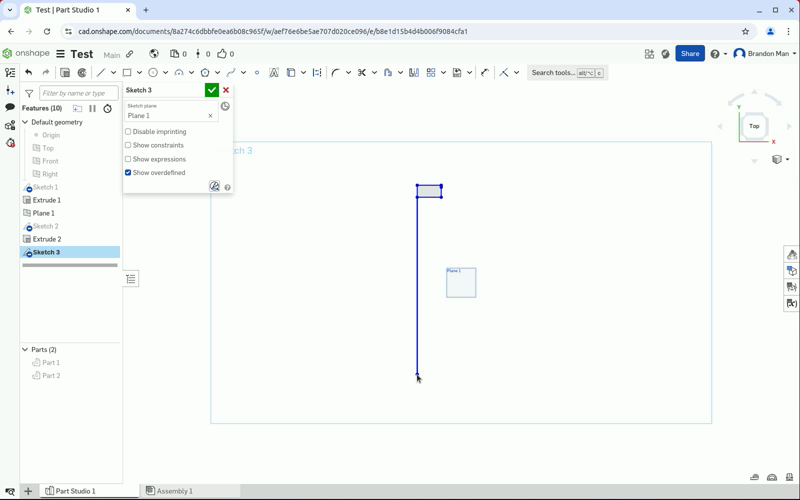
mouse_move(431, 188)
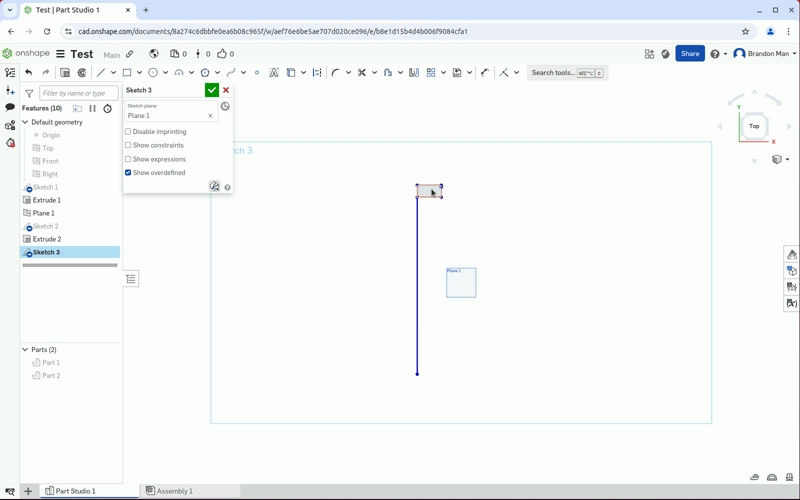
scroll(6)
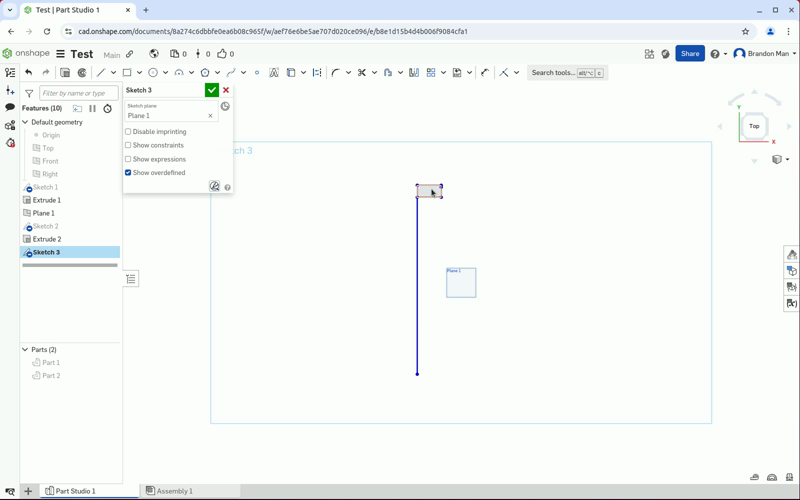
scroll(6)
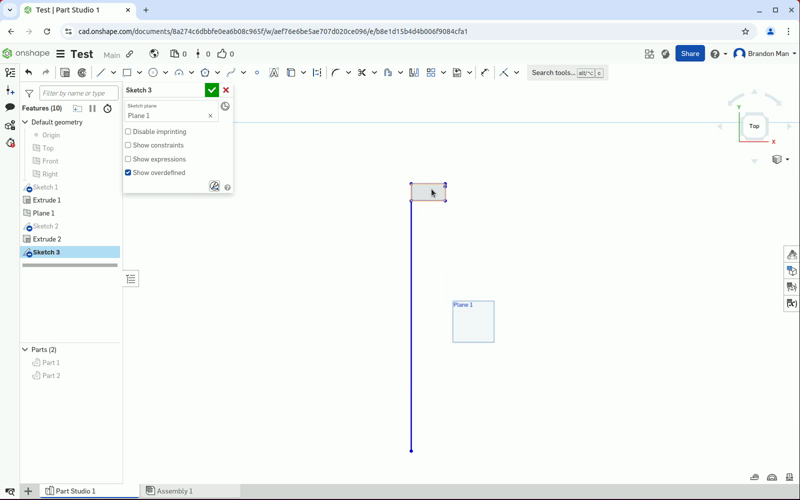
scroll(6)
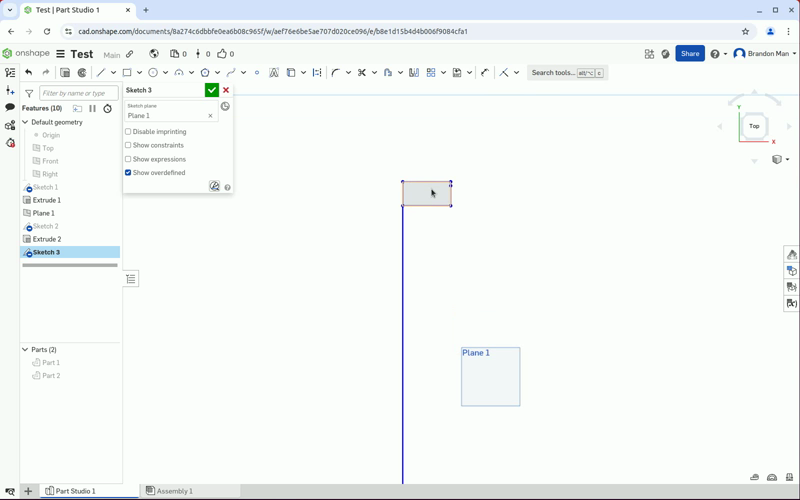
scroll(6)
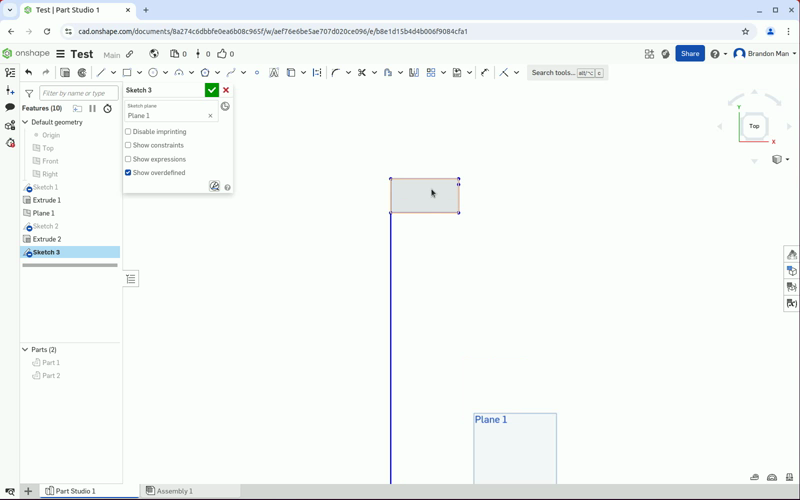
scroll(6)
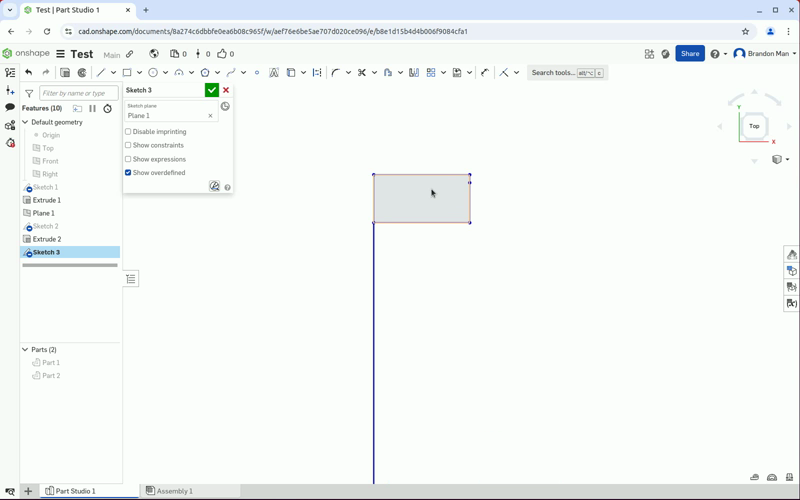
scroll(6)
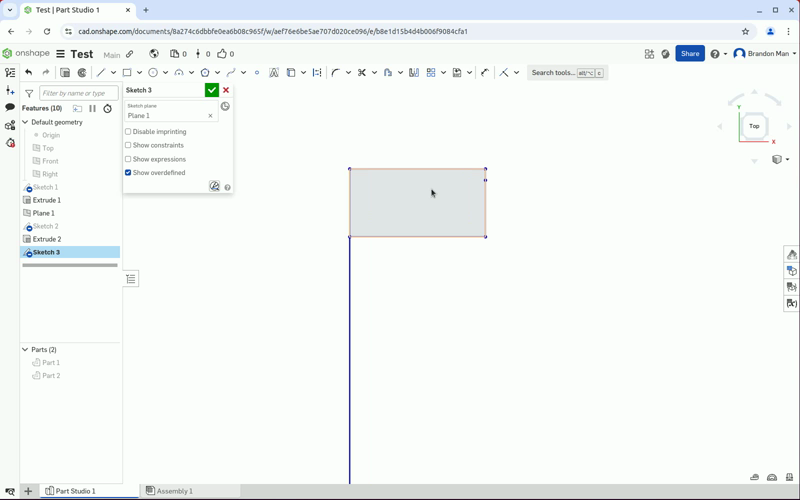
scroll(6)
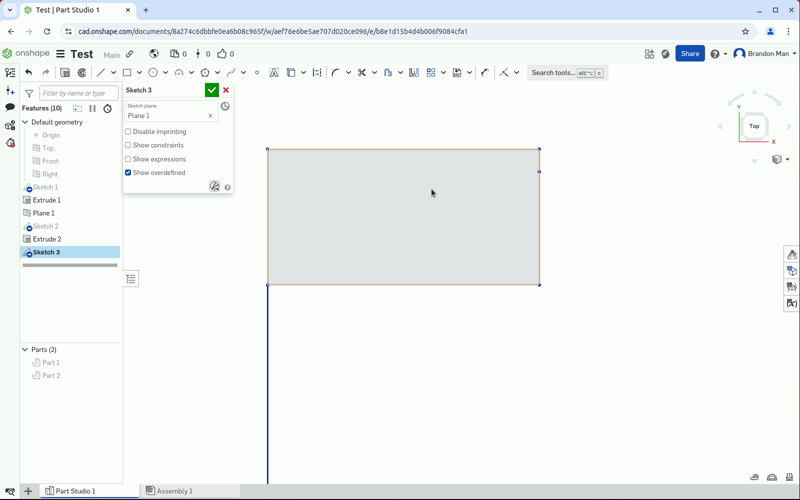
click(431, 188)
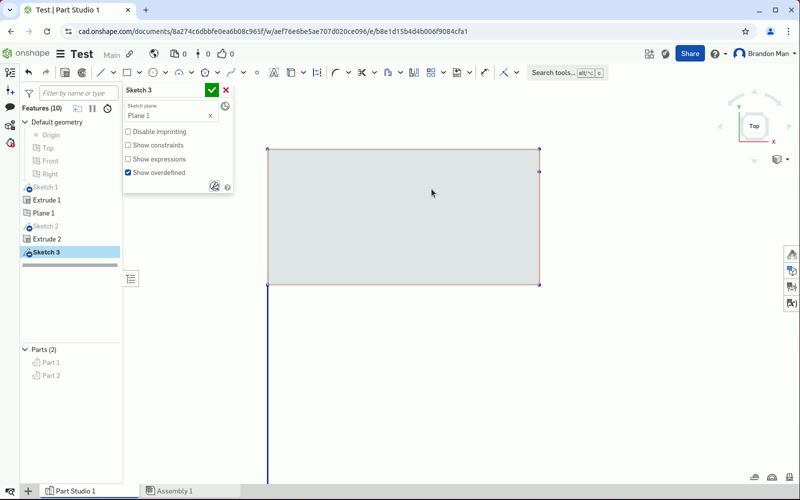
scroll(-6)
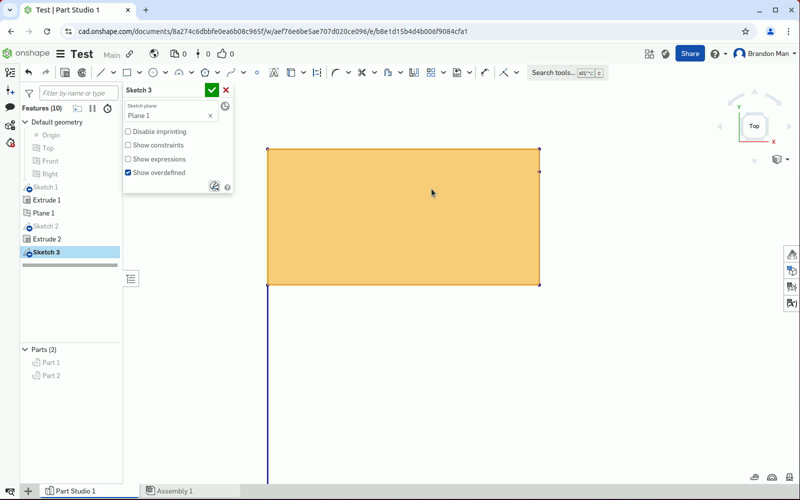
scroll(-6)
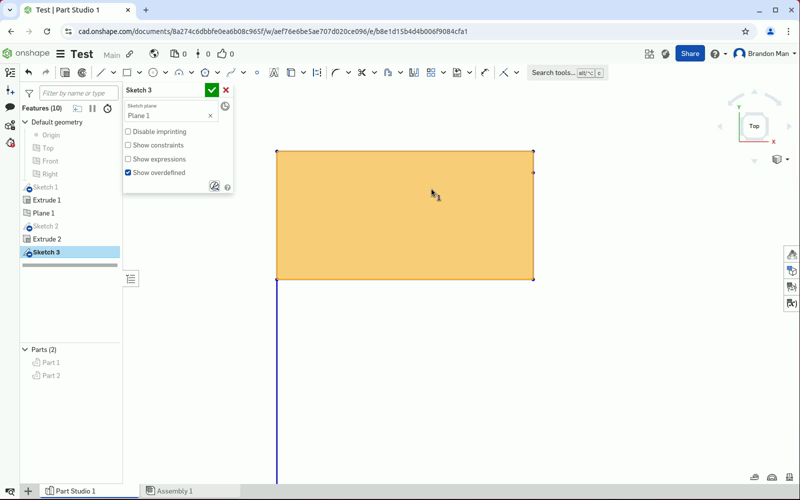
scroll(-6)
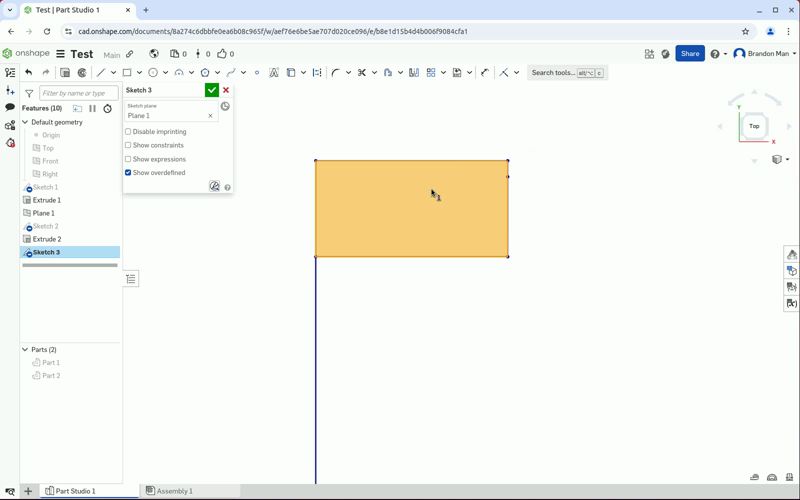
scroll(-6)
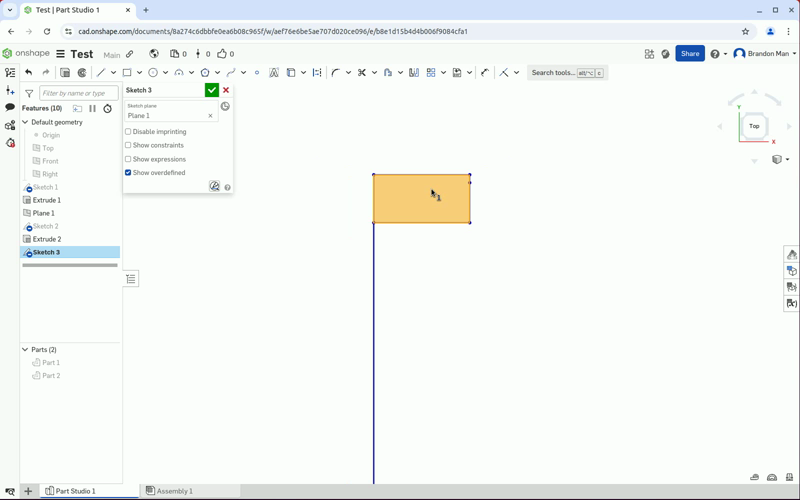
scroll(-6)
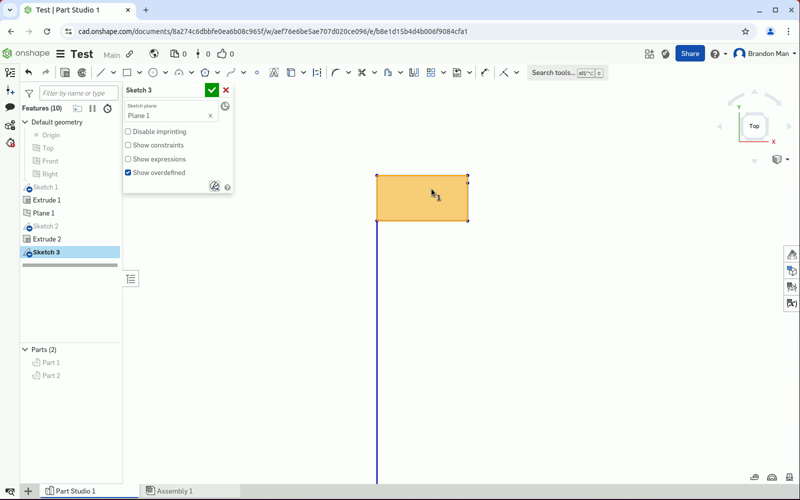
scroll(-6)
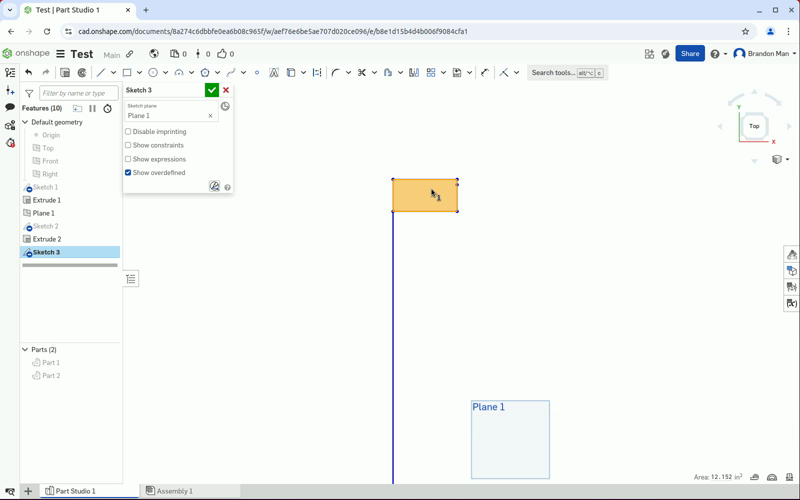
scroll(-6)
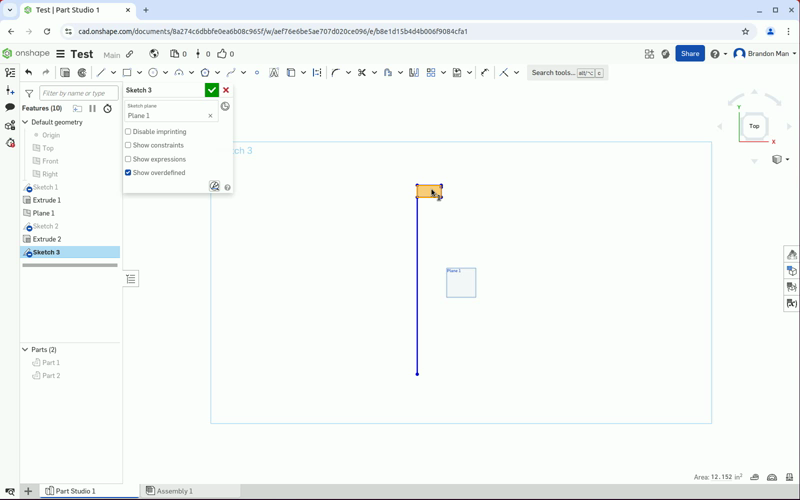
mouse_move(73, 352)
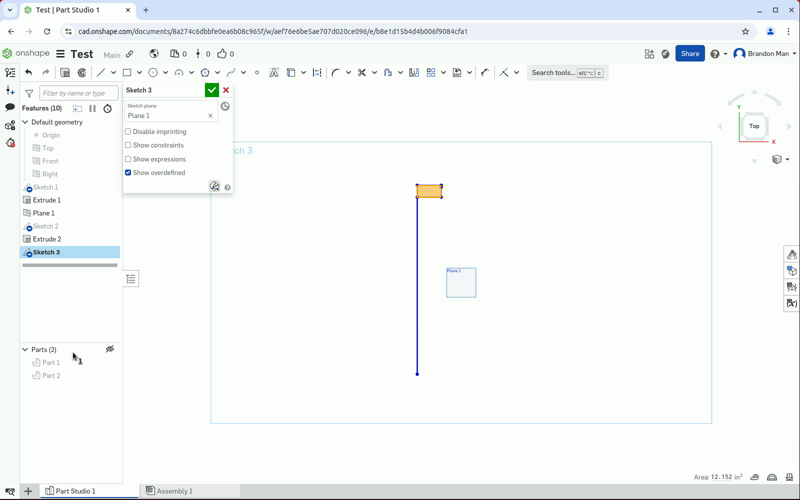
key(shift+y)
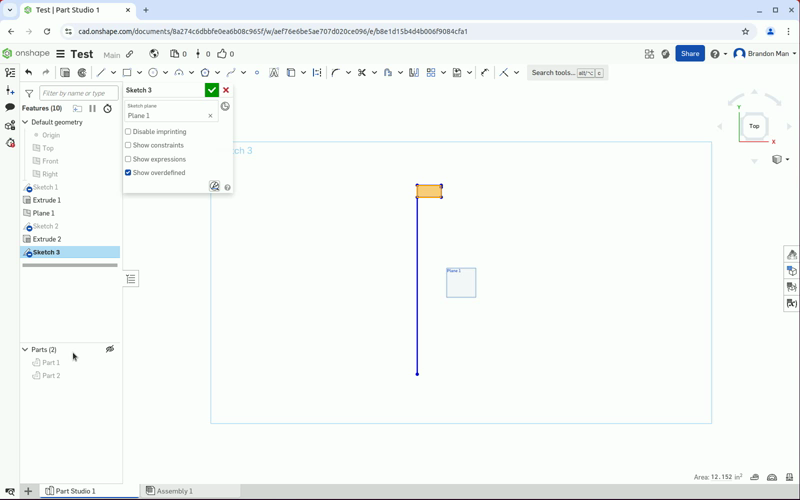
key(shift+e)
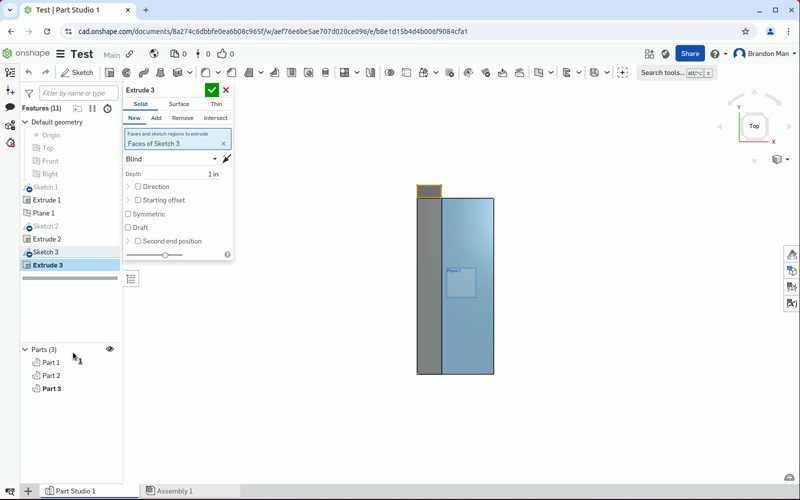
mouse_move(143, 106)
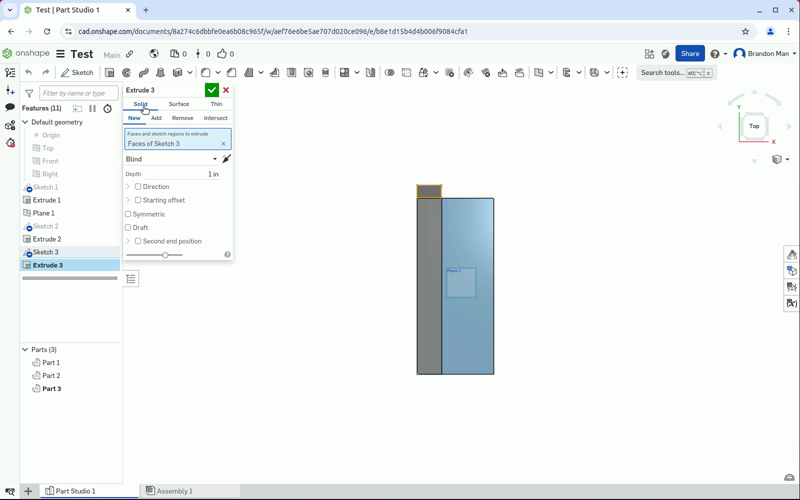
click(143, 106)
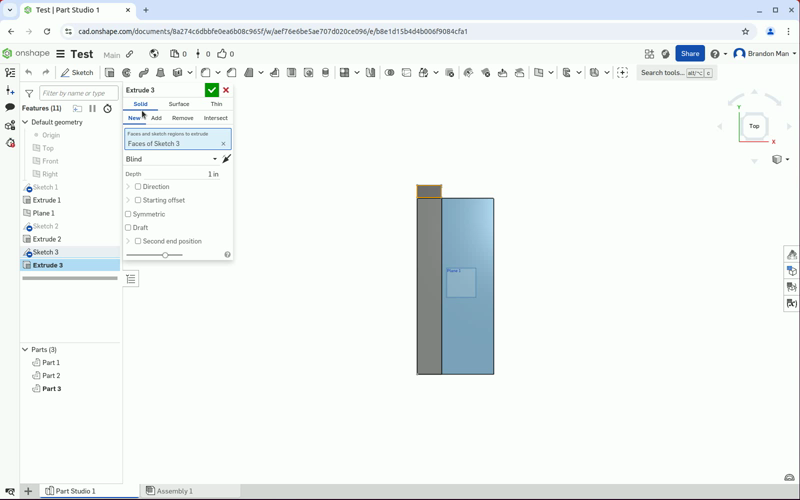
mouse_move(137, 120)
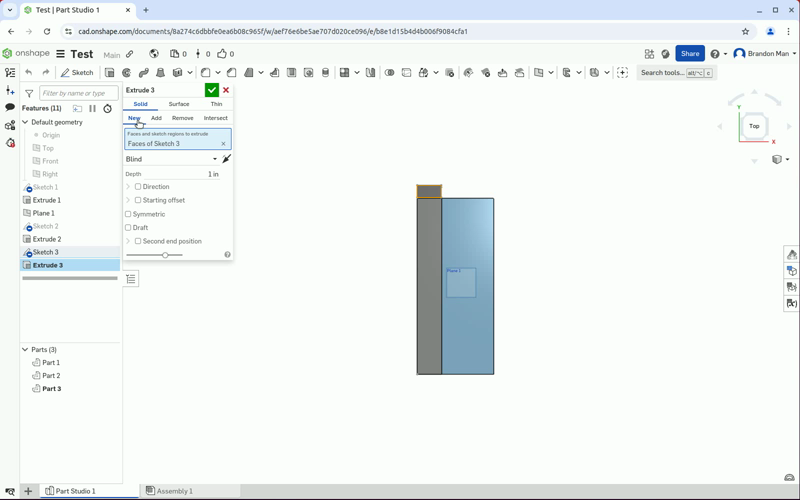
click(137, 120)
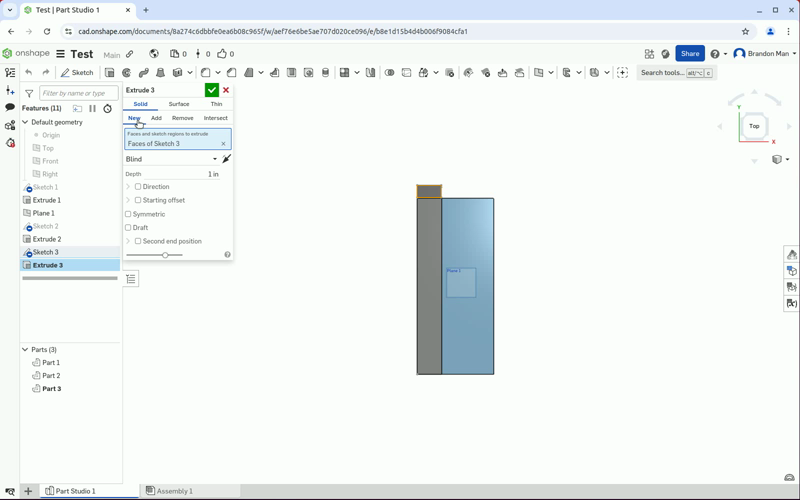
key(tab, 4)
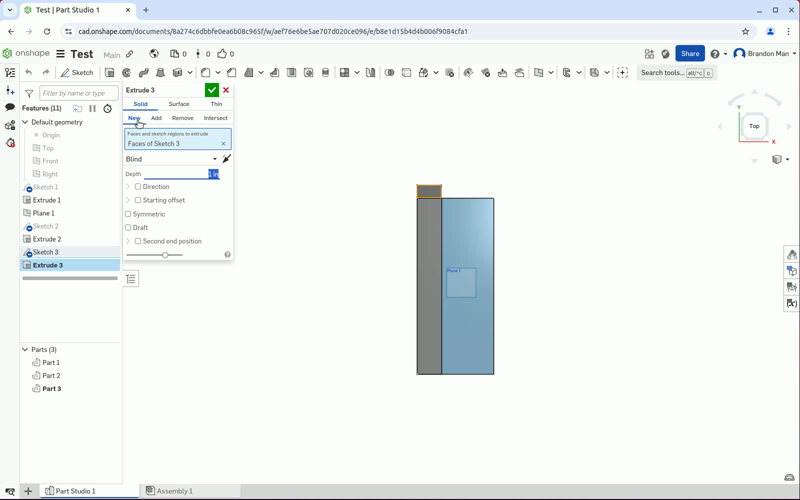
text(5.296)
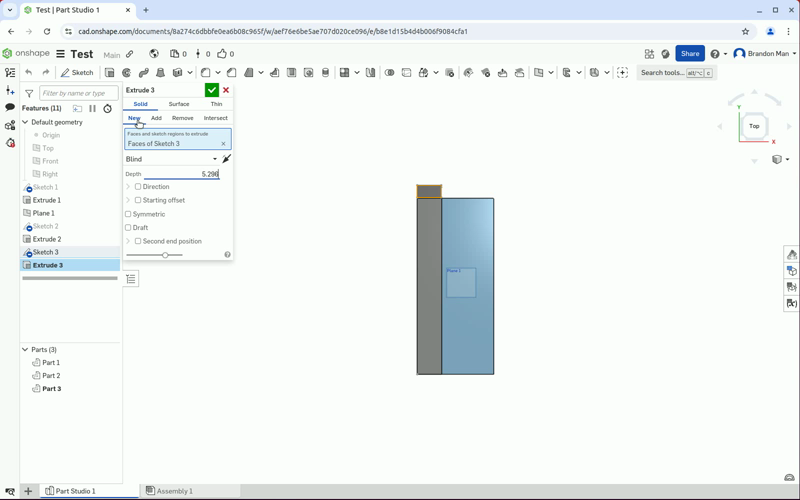
key(enter)
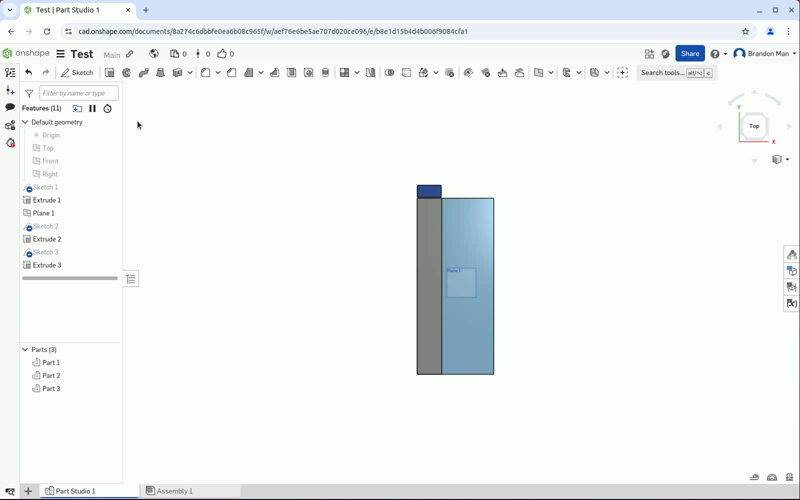
key(shift+h)
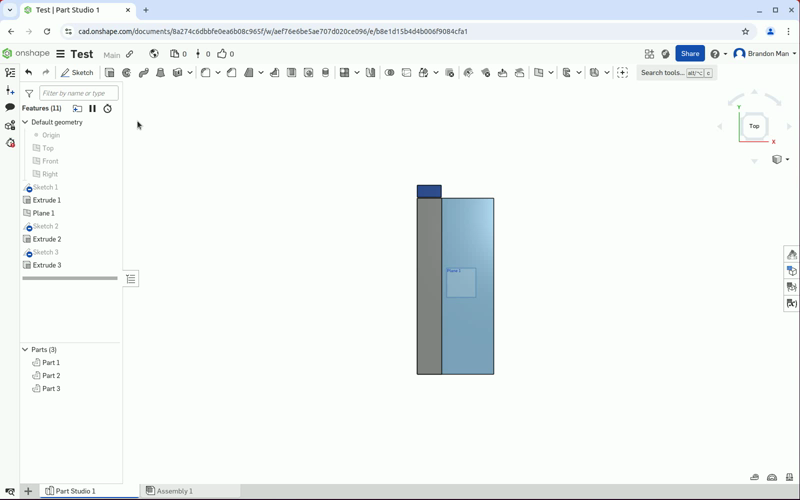
key(shift+h)
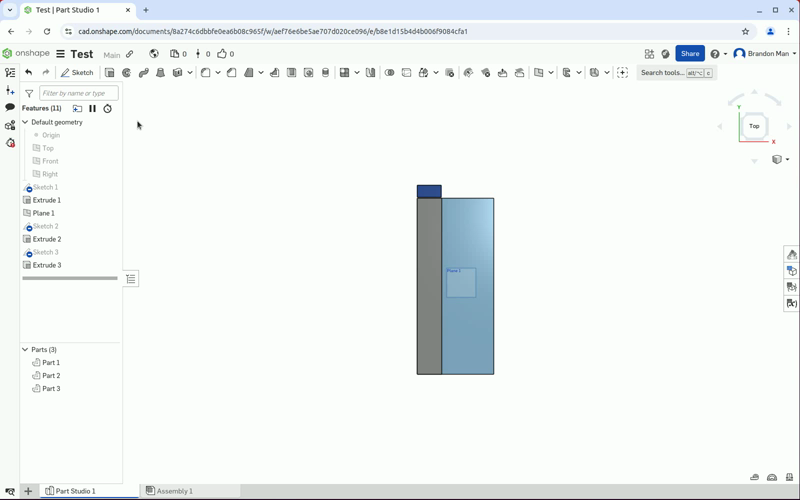
mouse_move(73, 189)
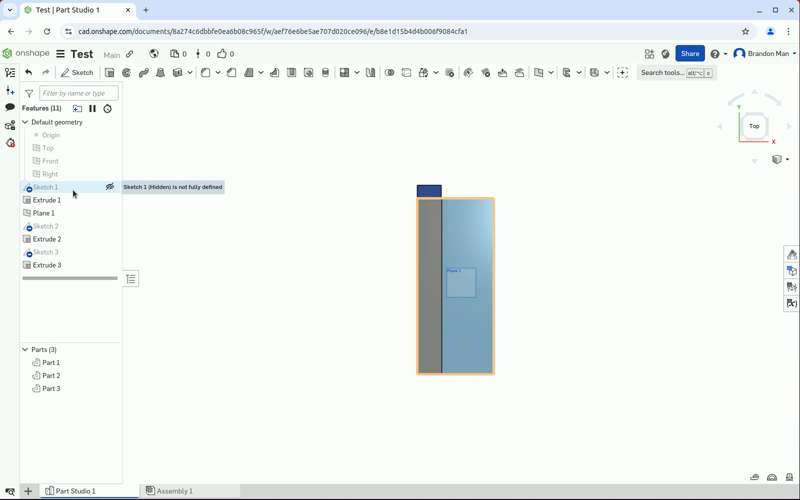
click(73, 189)
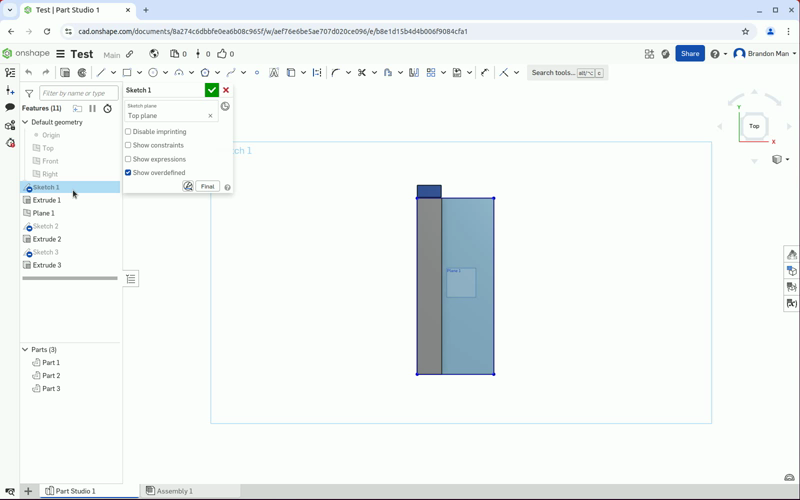
mouse_move(229, 92)
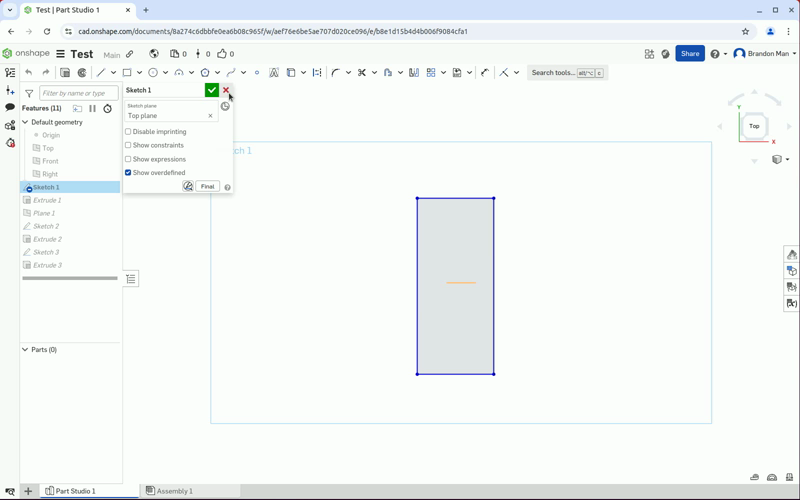
click(229, 92)
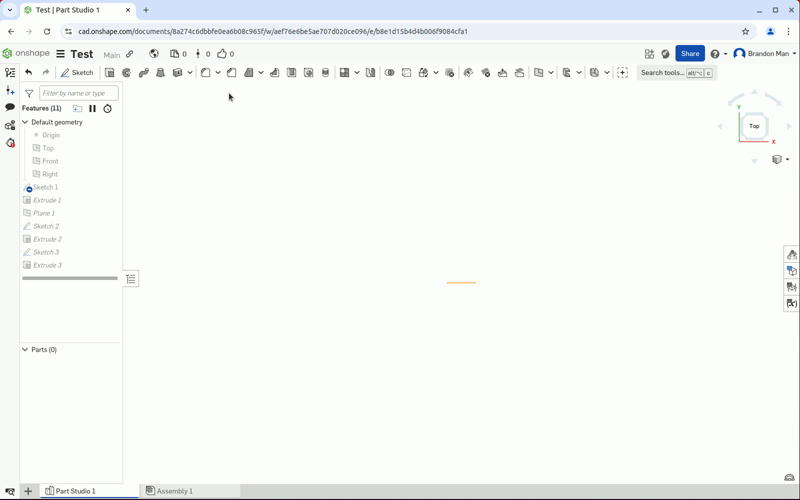
key(shift+s)
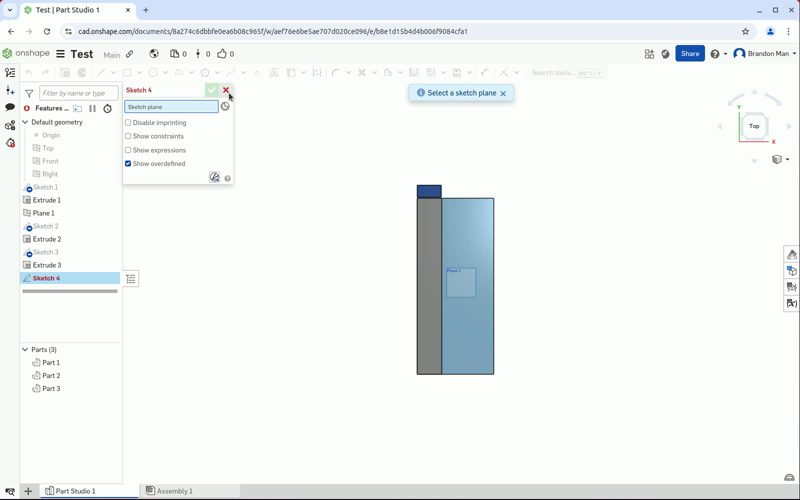
mouse_move(73, 215)
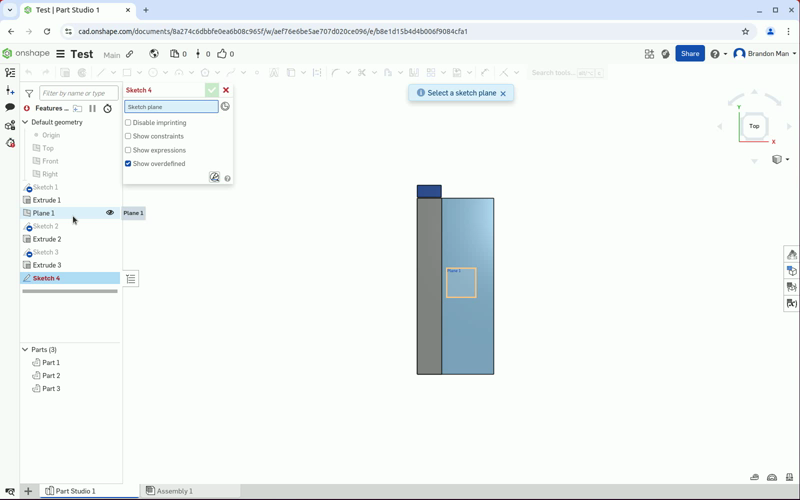
click(73, 215)
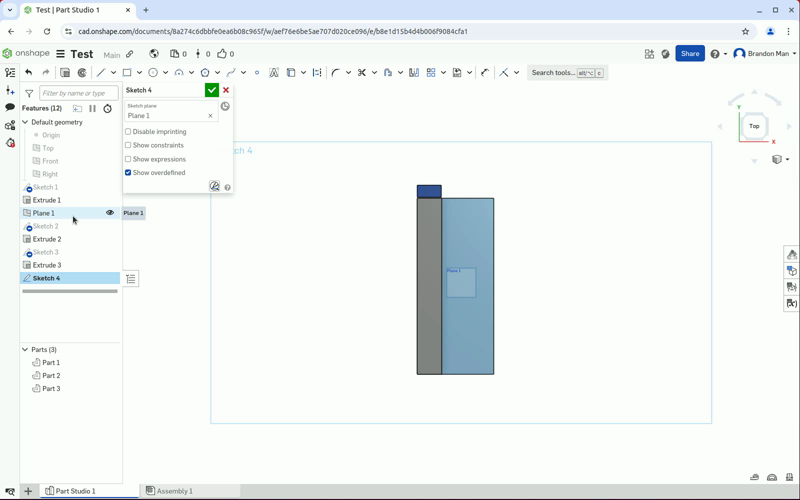
mouse_move(73, 352)
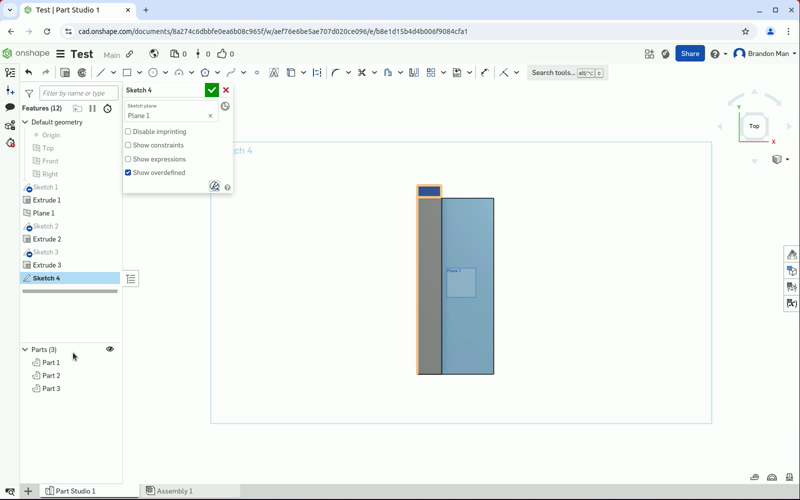
key(y)
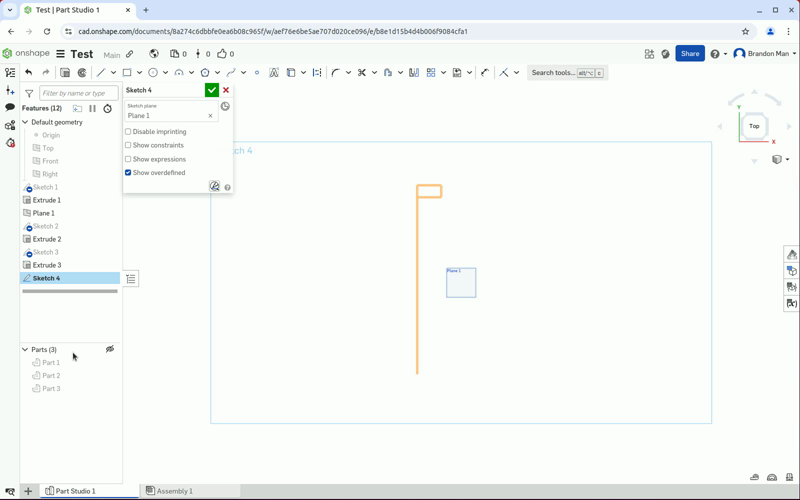
key(l)
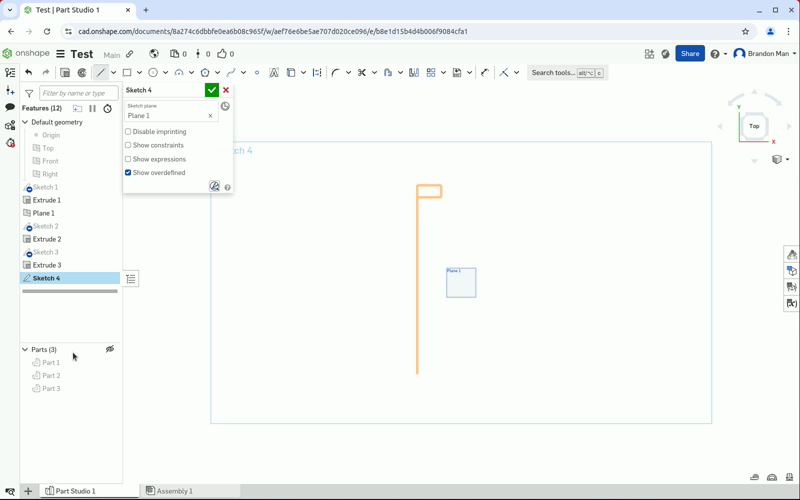
key_down(shift)
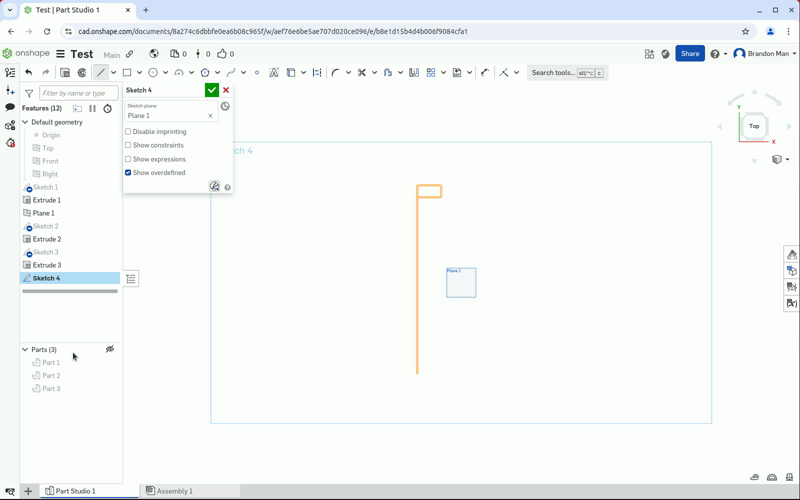
mouse_move(417, 374)
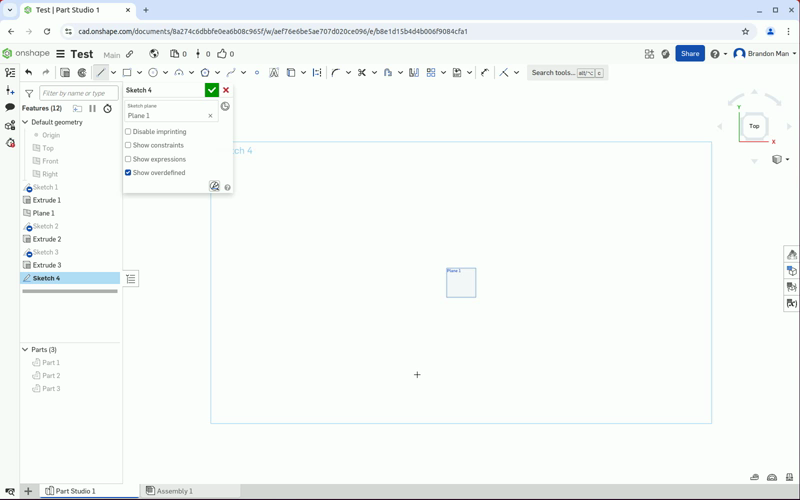
click(417, 374)
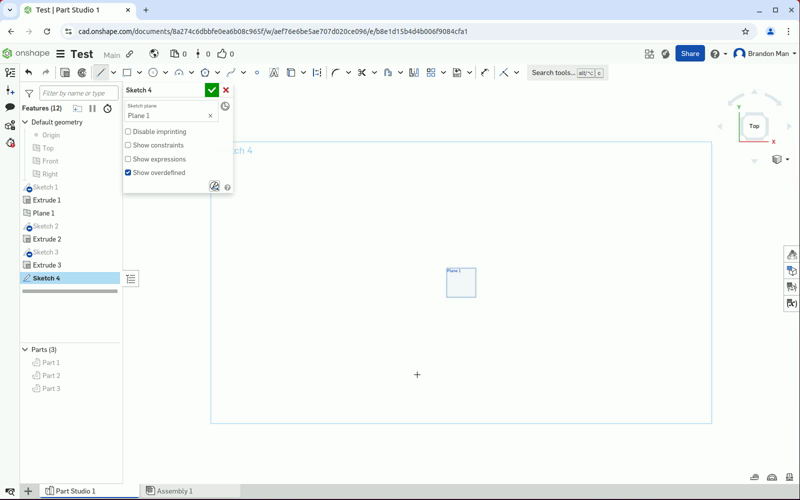
key_up(shift)
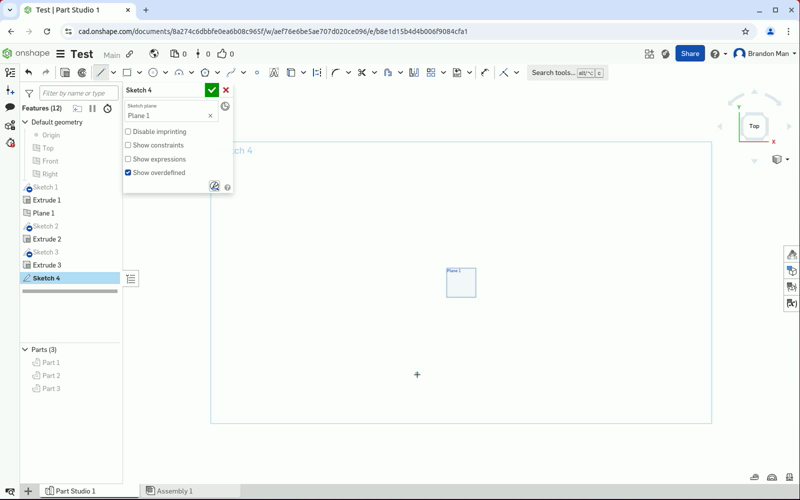
key_down(shift)
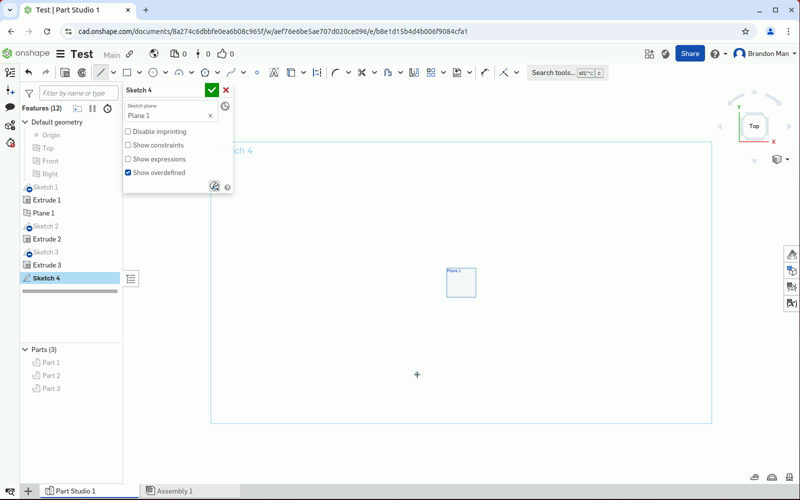
mouse_move(447, 374)
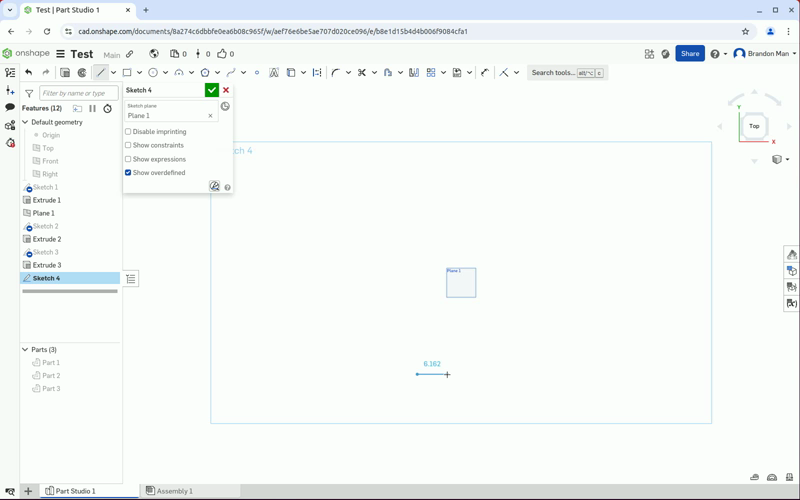
mouse_move(441, 374)
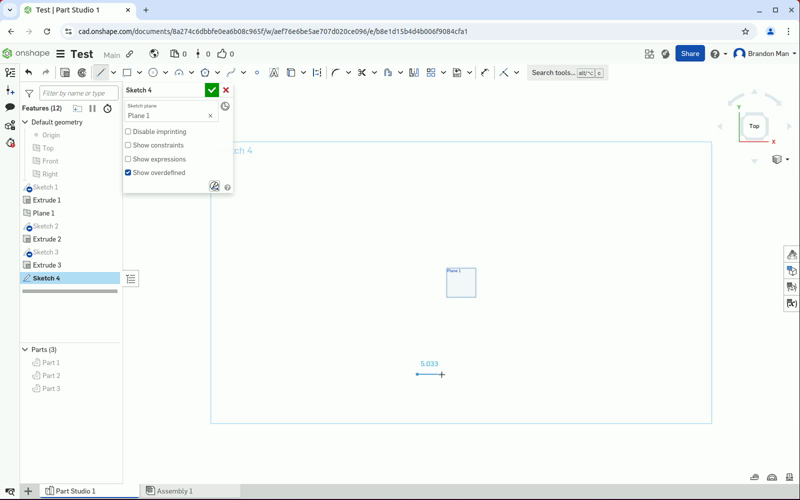
click(441, 374)
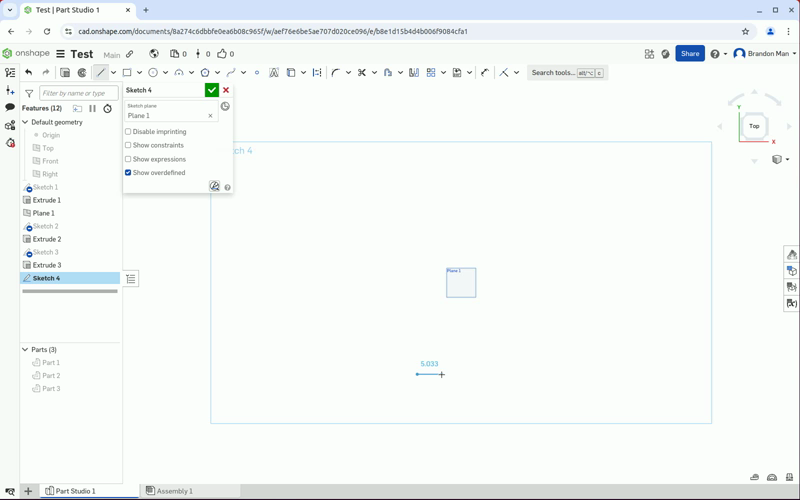
key_up(shift)
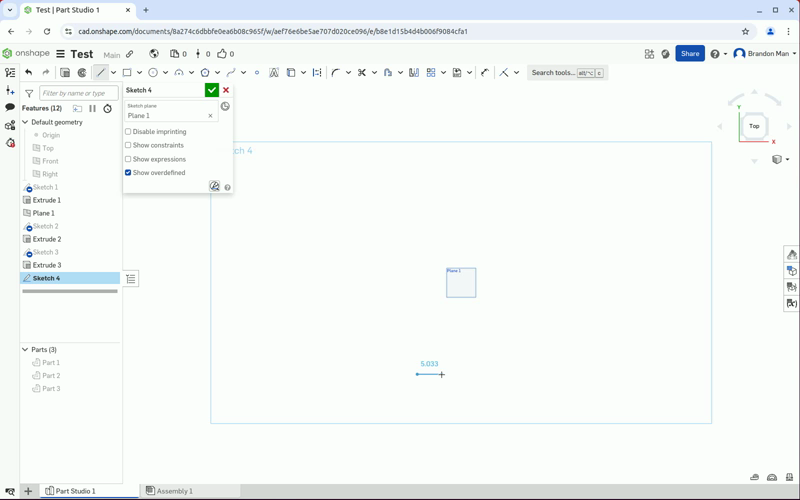
key_down(shift)
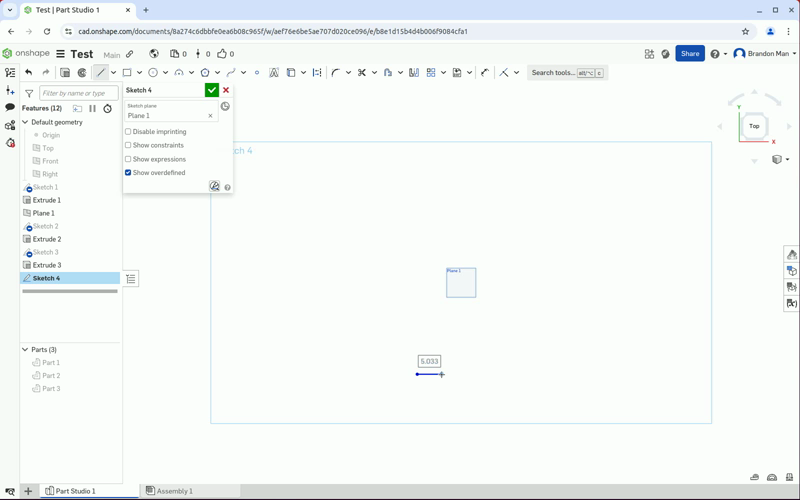
mouse_move(441, 240)
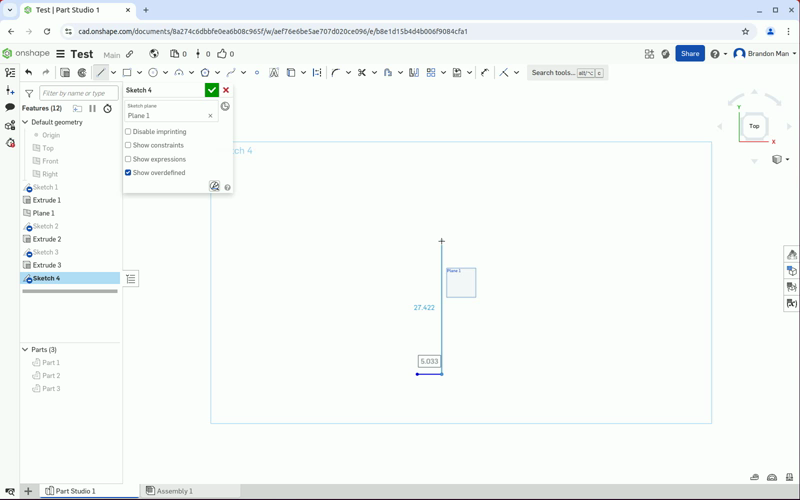
click(441, 240)
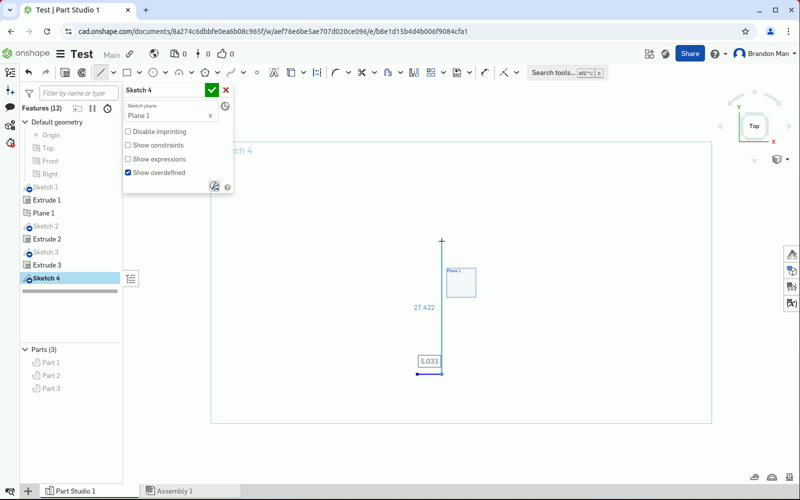
key_up(shift)
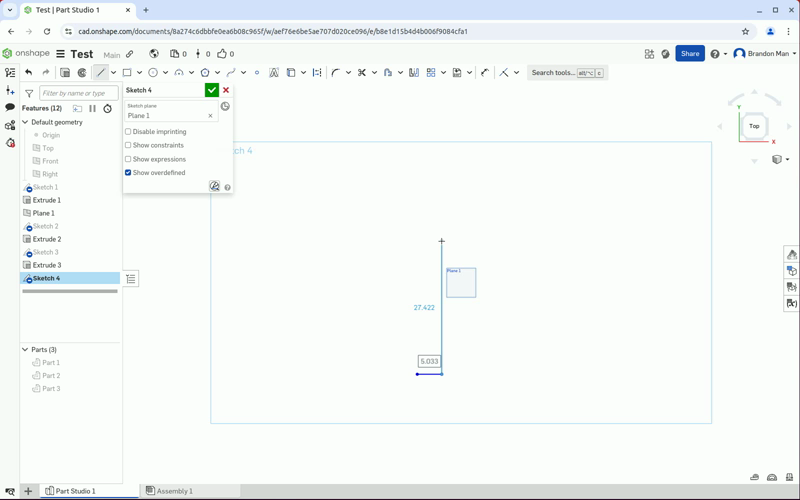
key_down(shift)
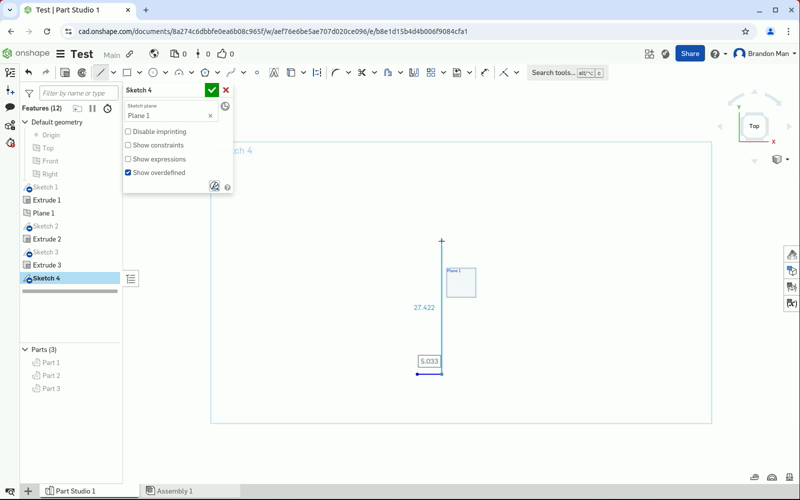
mouse_move(471, 240)
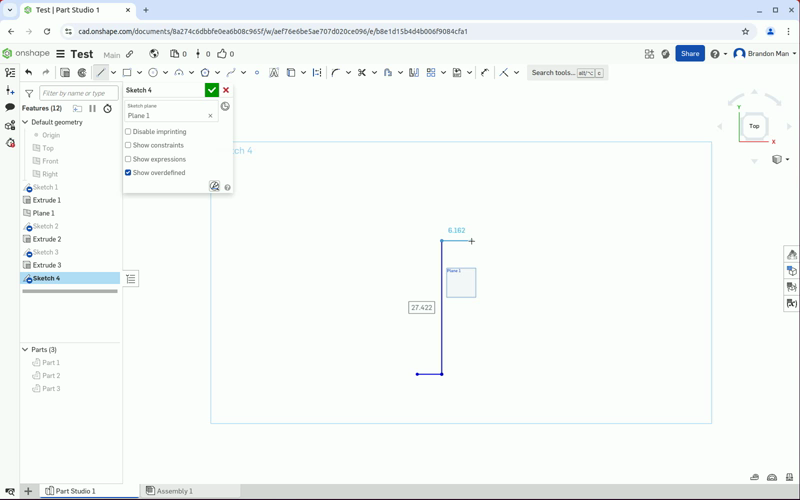
mouse_move(441, 198)
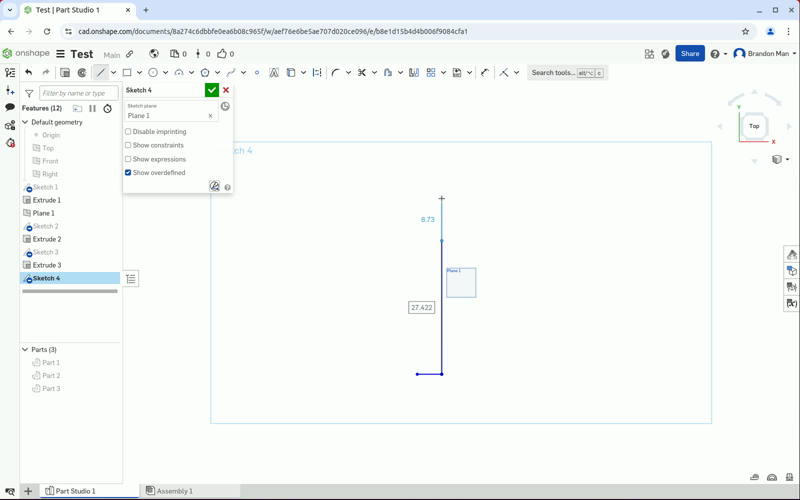
click(441, 198)
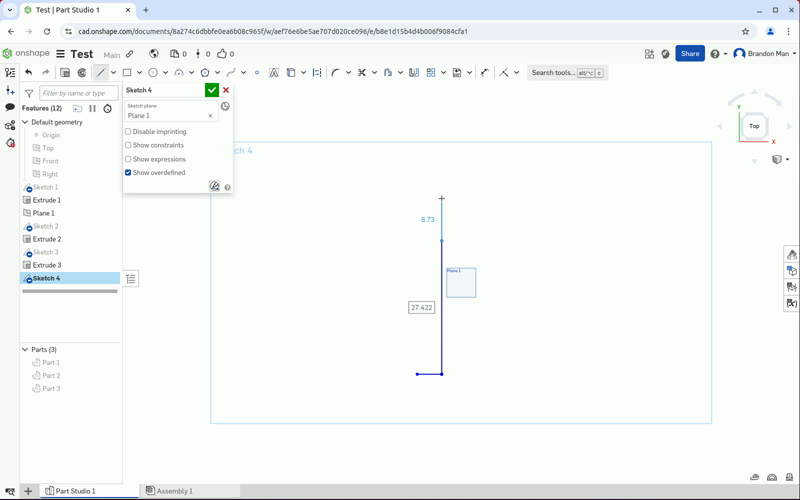
key_up(shift)
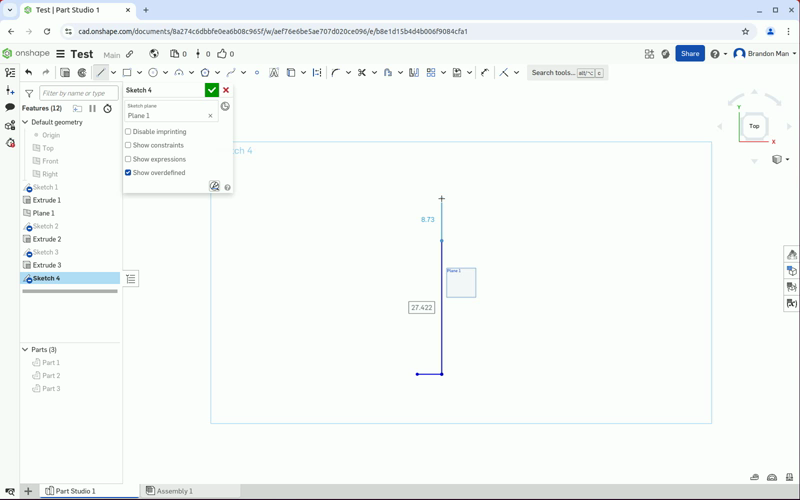
key_down(shift)
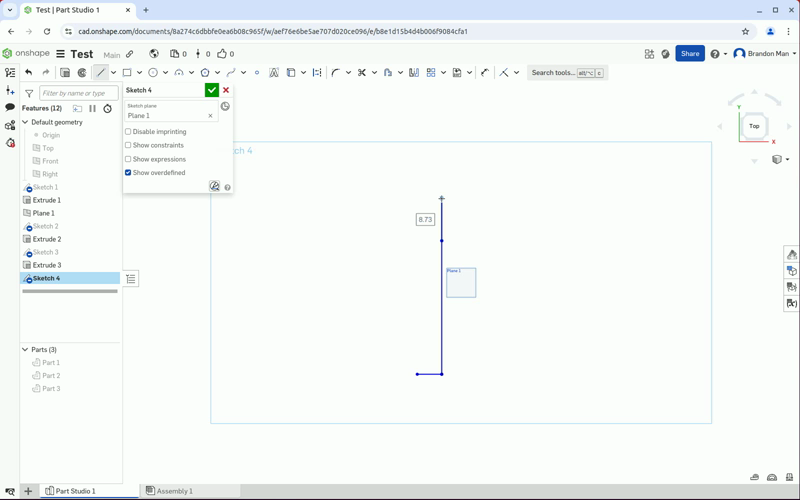
mouse_move(471, 198)
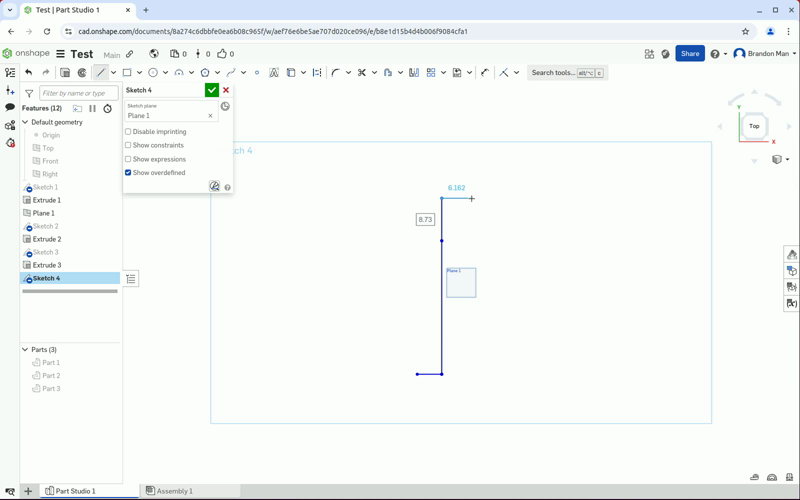
mouse_move(417, 198)
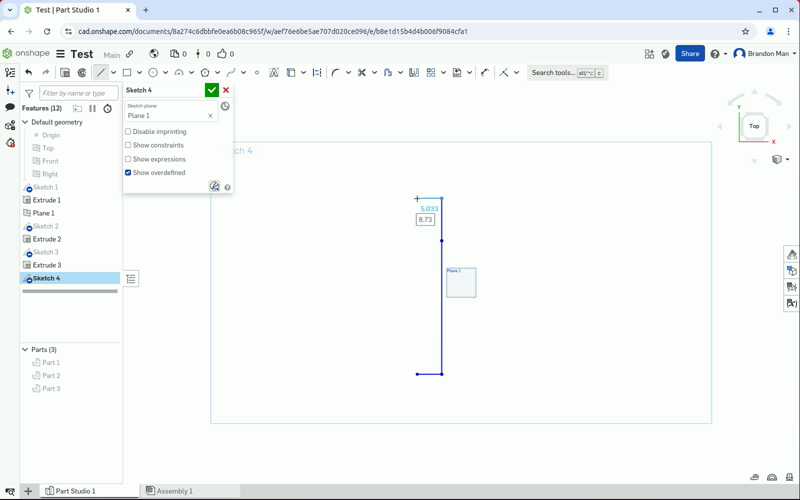
click(417, 198)
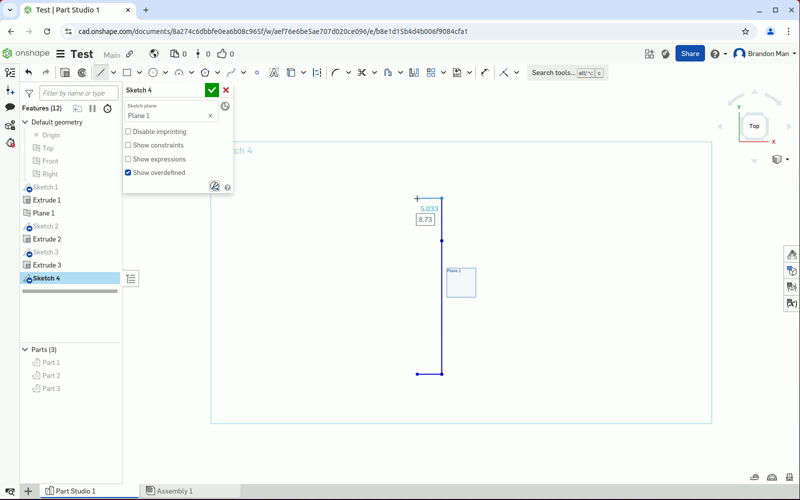
key_up(shift)
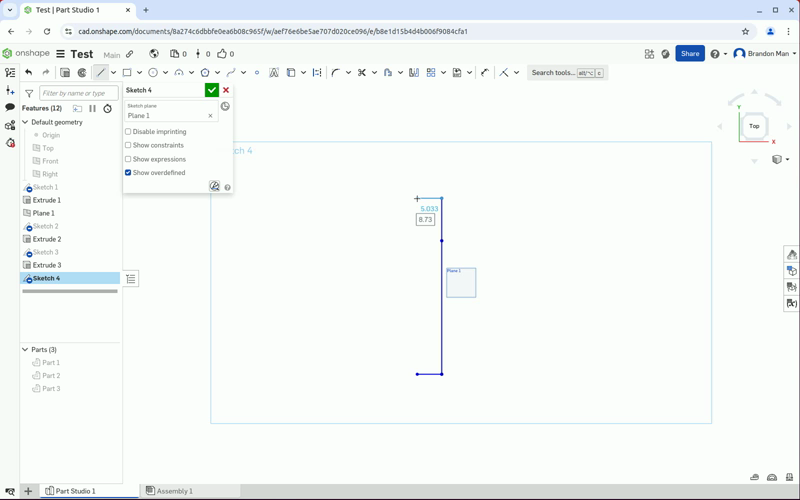
key_down(shift)
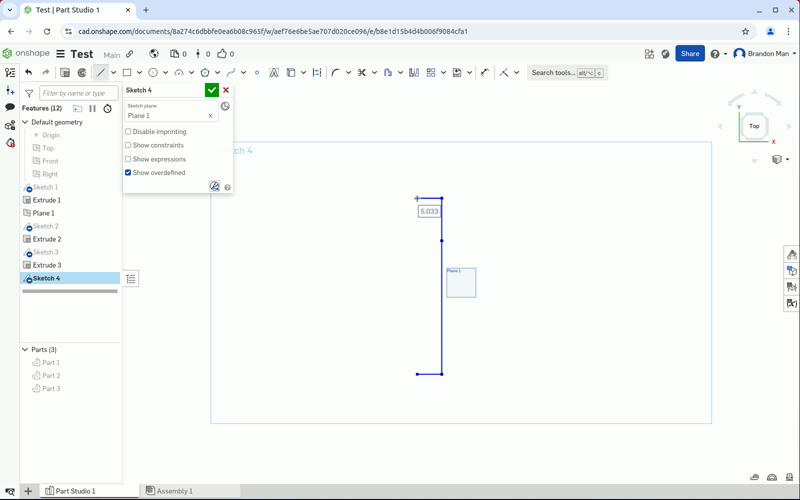
mouse_move(417, 374)
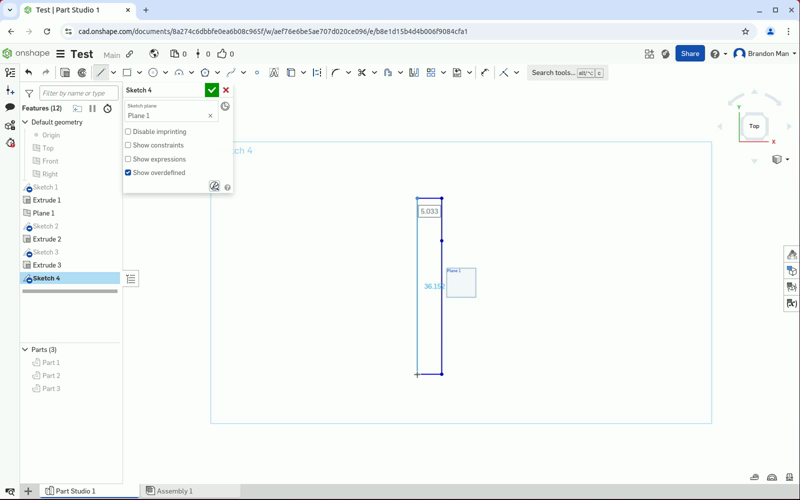
key_up(shift)
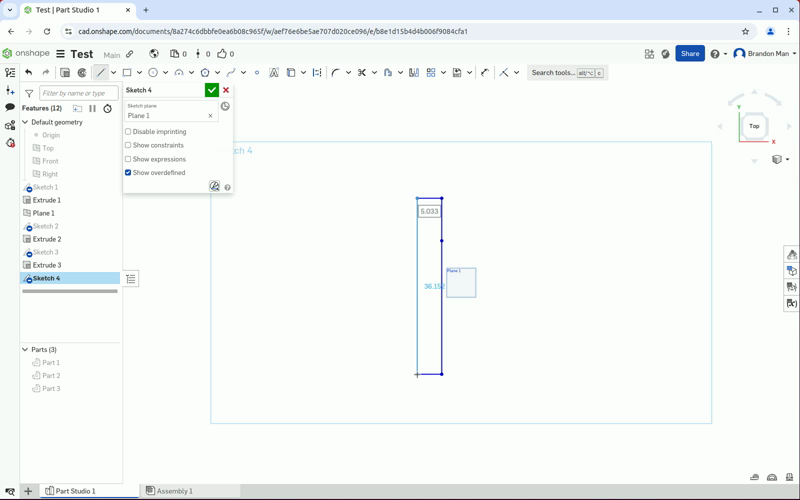
click(417, 374)
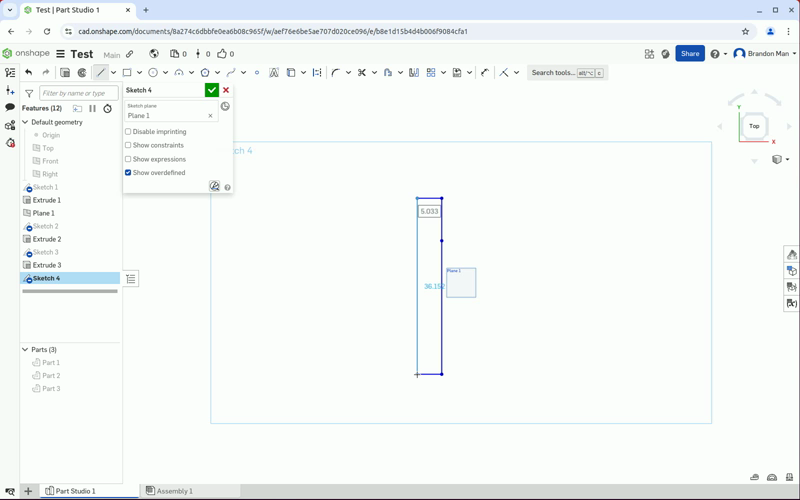
key(esc)
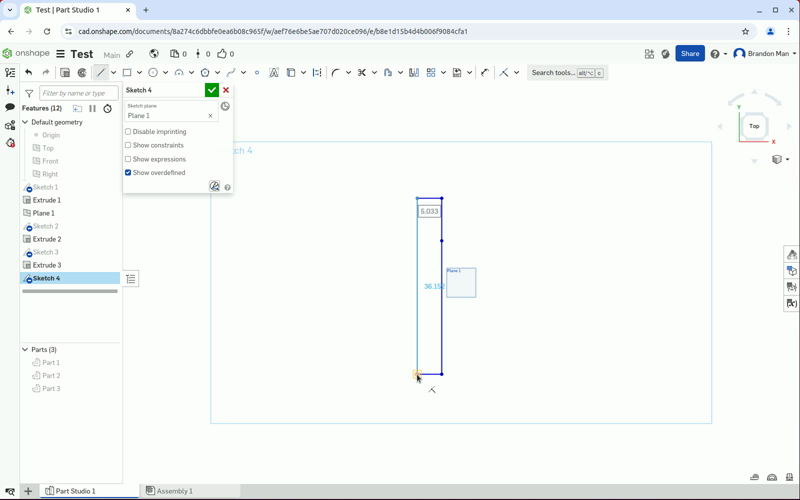
mouse_move(421, 359)
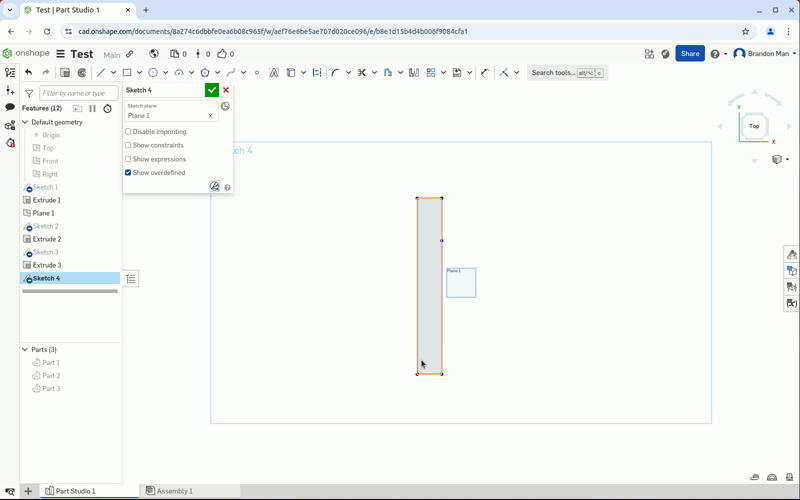
click(421, 359)
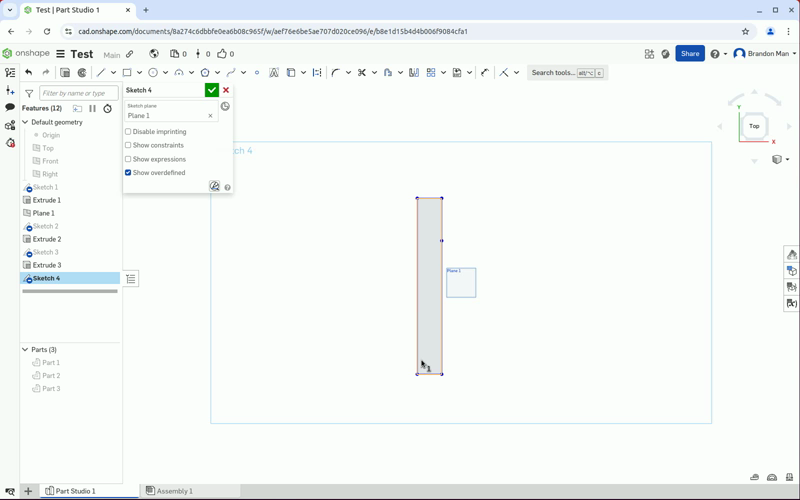
mouse_move(73, 352)
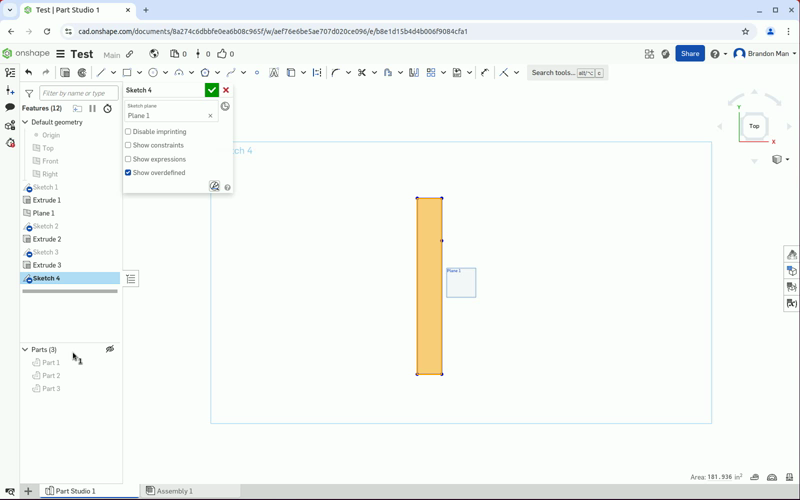
key(shift+y)
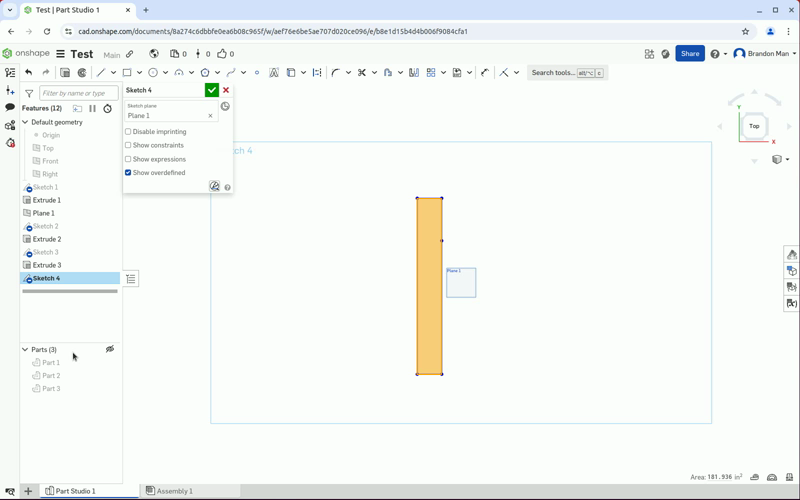
key(shift+e)
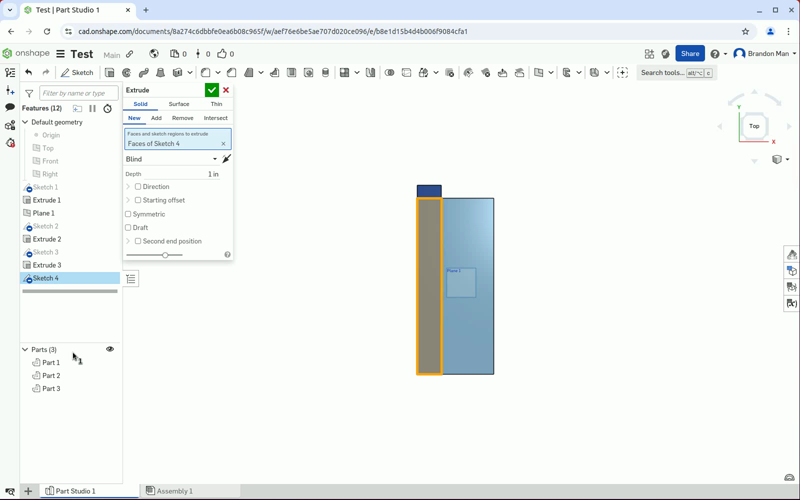
mouse_move(143, 106)
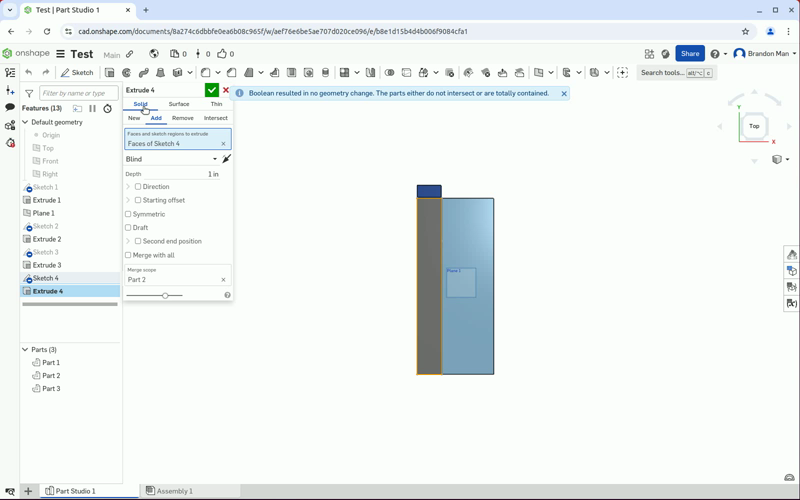
click(143, 106)
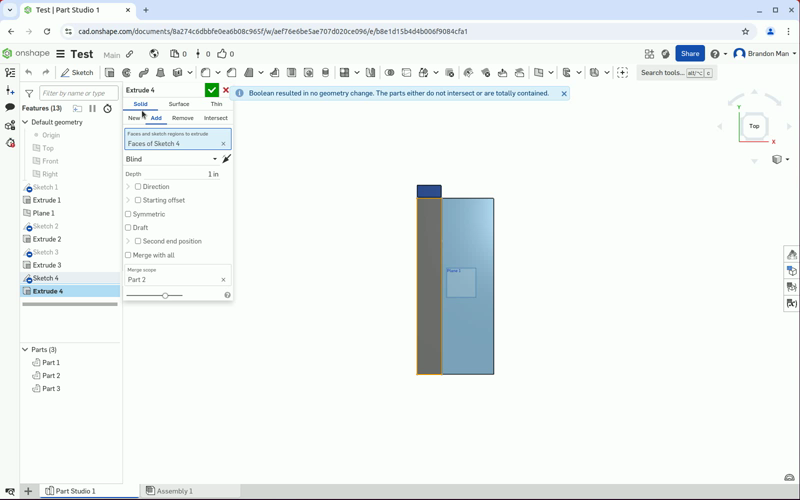
mouse_move(137, 120)
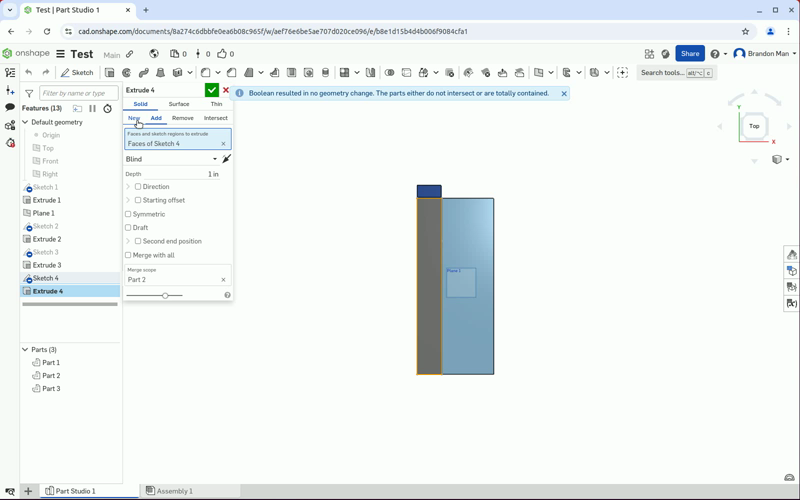
click(137, 120)
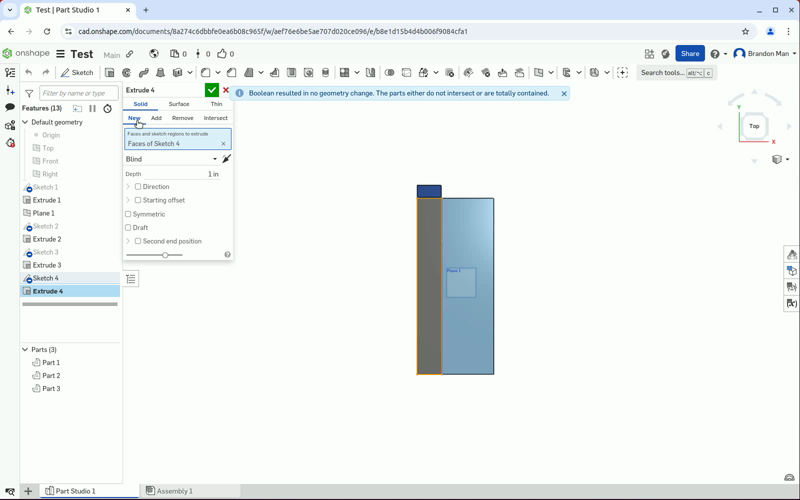
key(tab, 4)
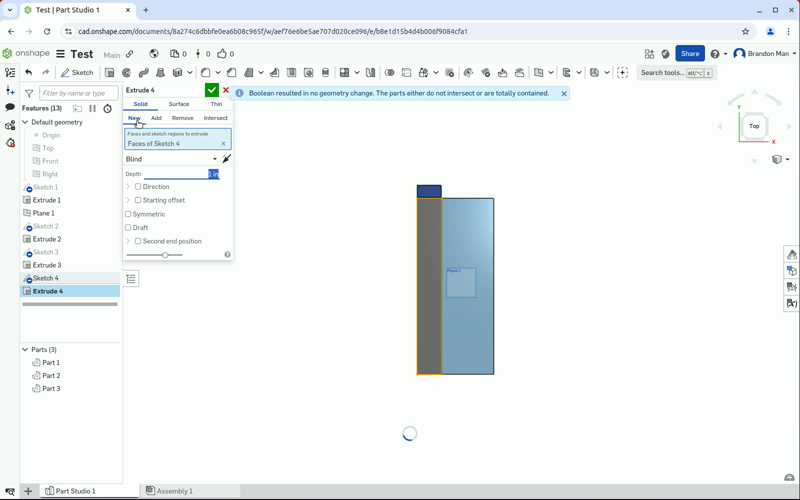
text(5.296)
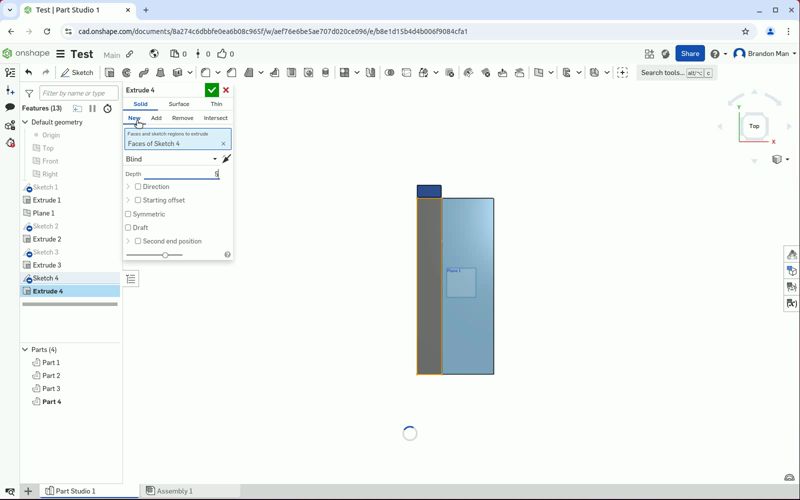
key(enter)
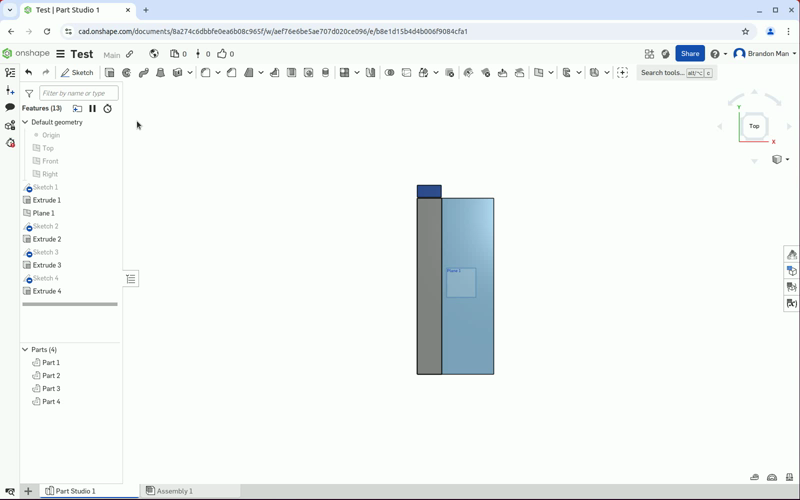
key(shift+h)
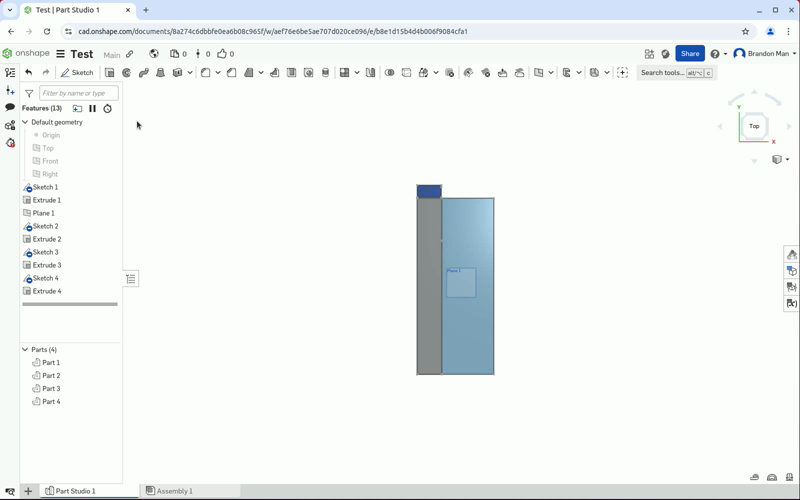
key(shift+h)
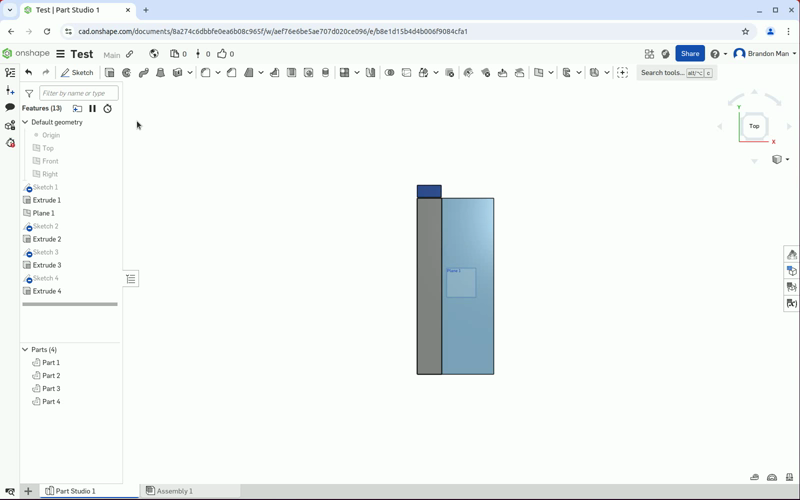
mouse_move(73, 189)
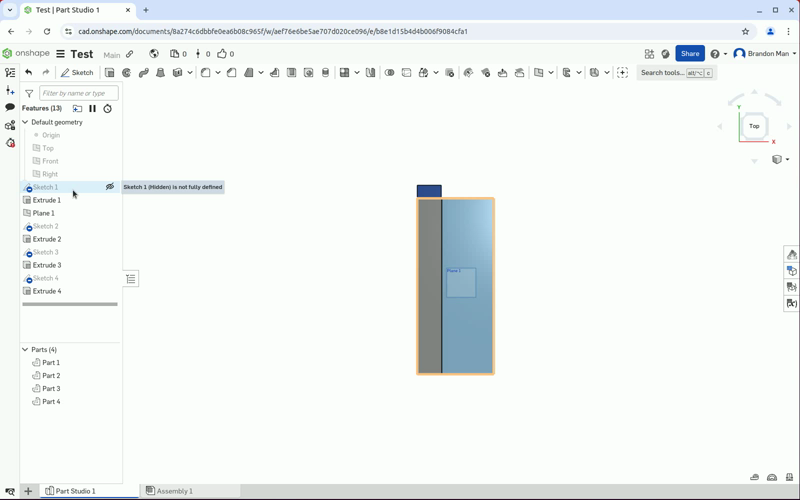
click(73, 189)
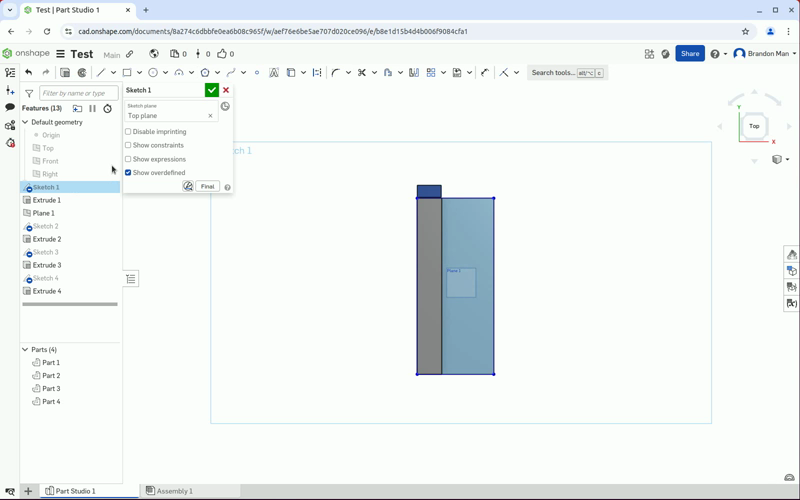
mouse_move(229, 92)
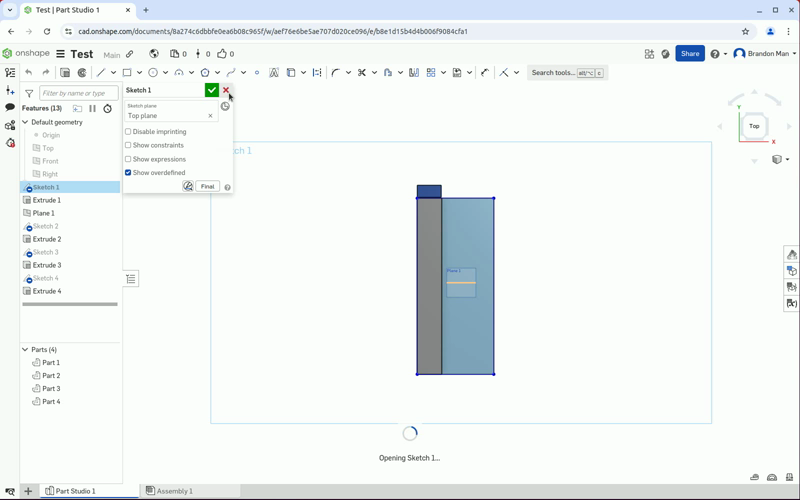
click(229, 92)
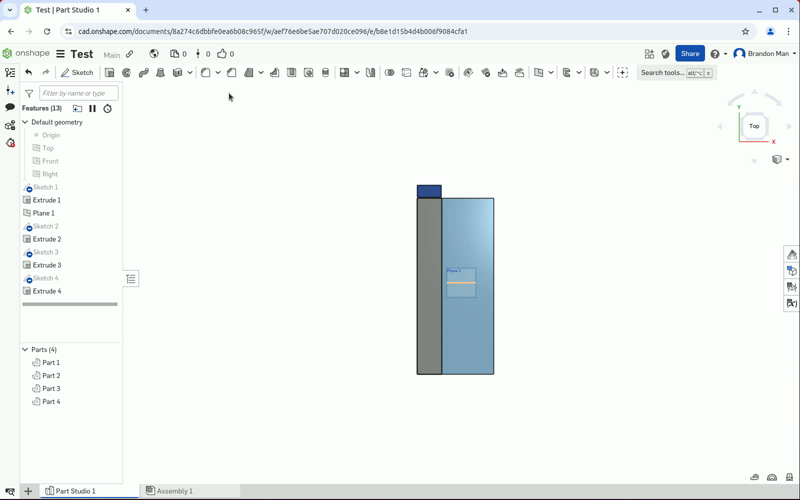
mouse_move(73, 352)
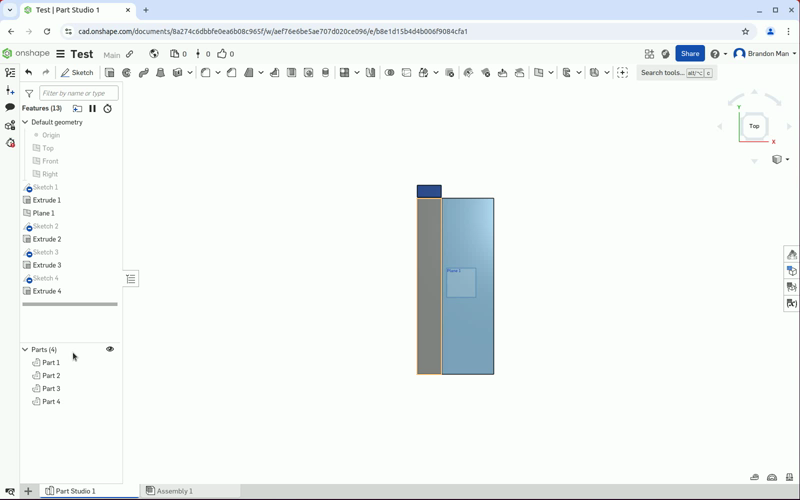
key(y)
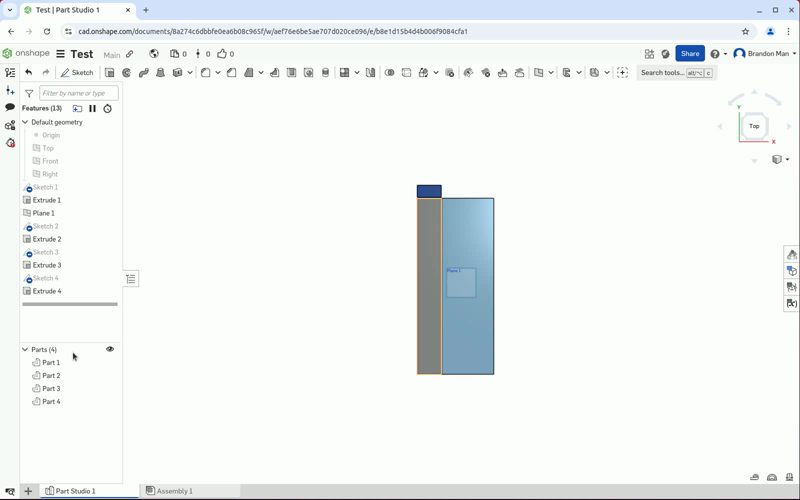
key(shift+p)
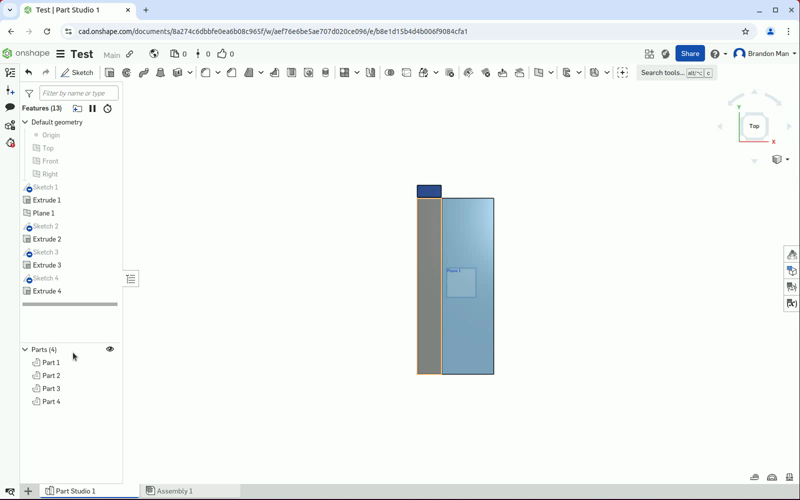
key(space)
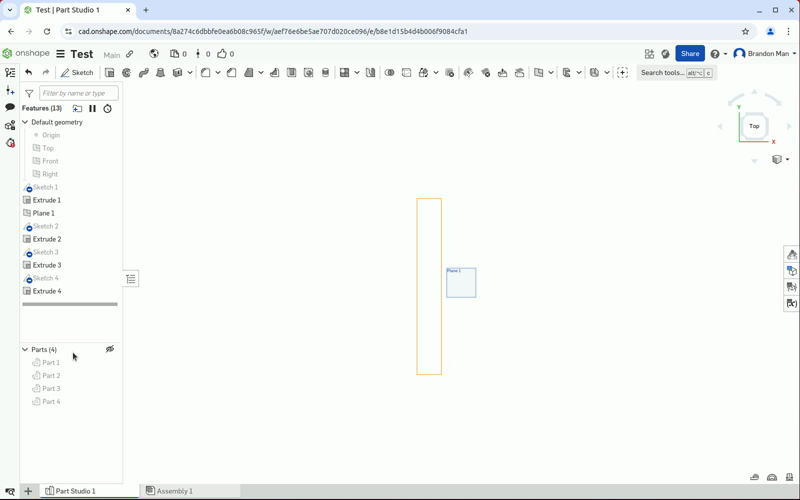
key_down(shift)
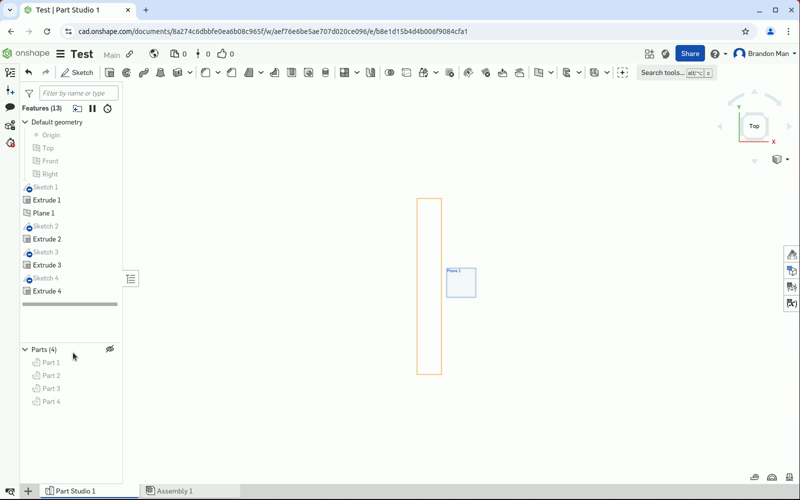
key(up)
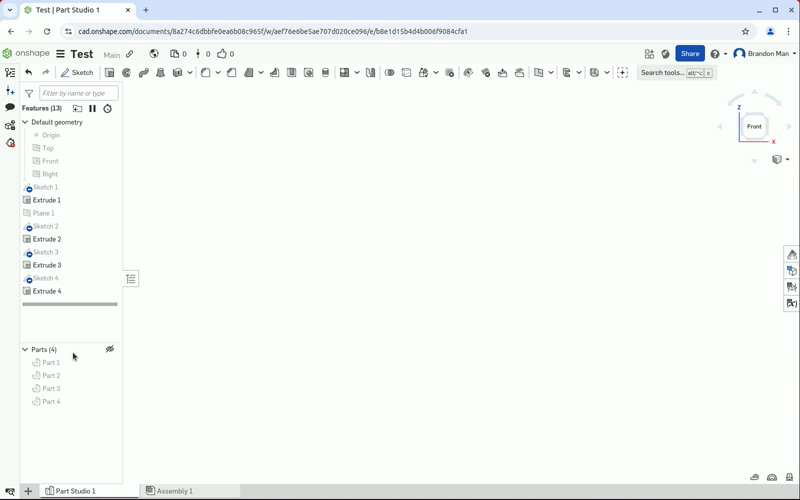
key_up(shift)
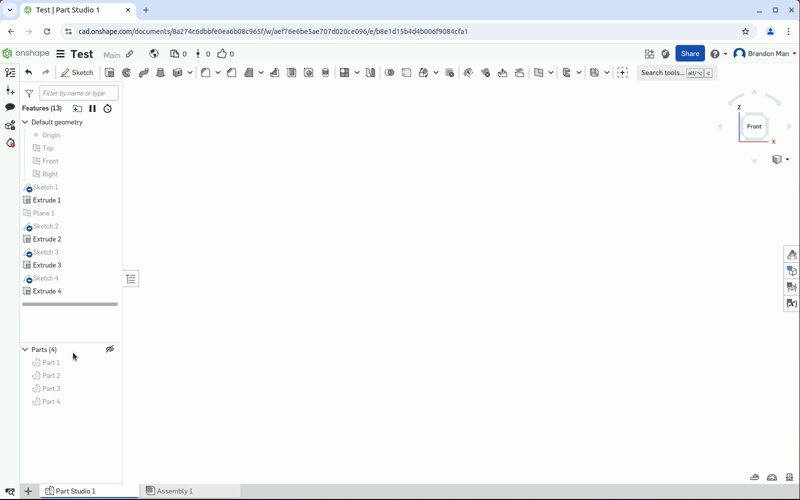
key(space)
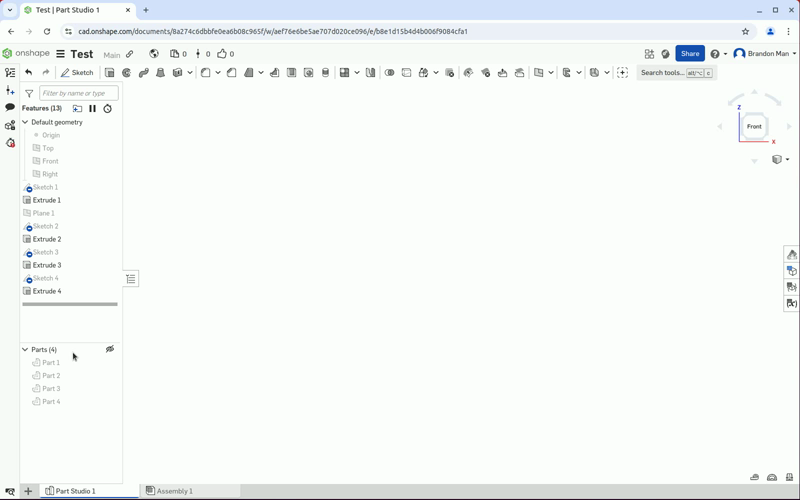
key_down(shift)
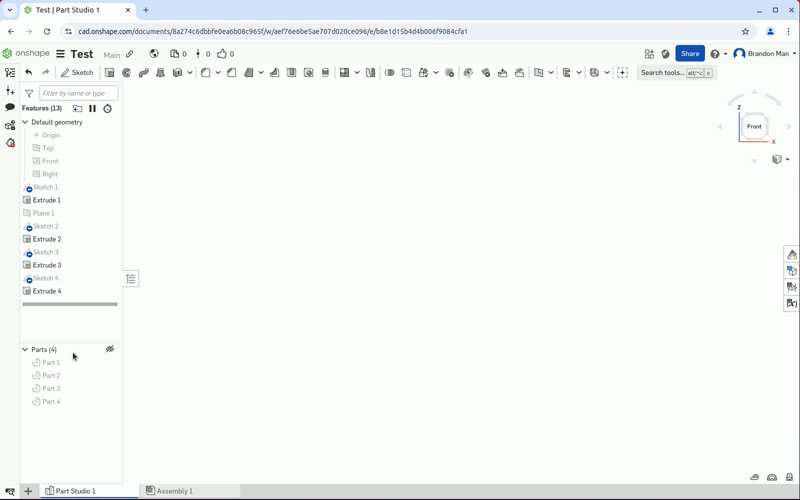
key(left)
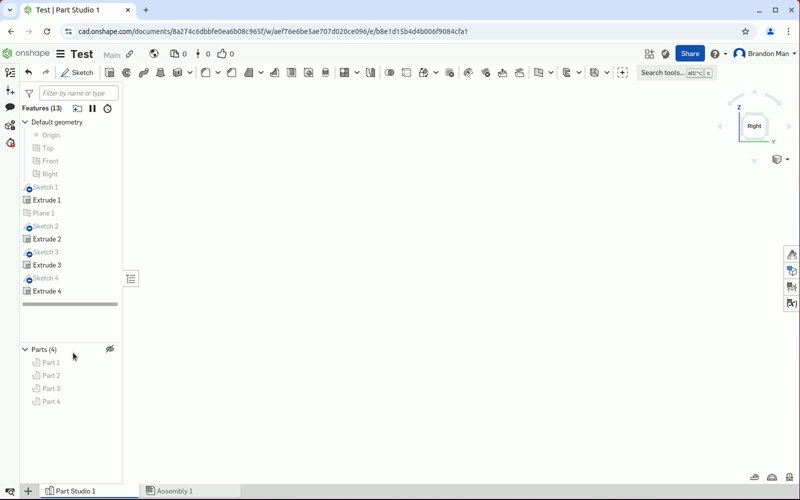
key_up(shift)
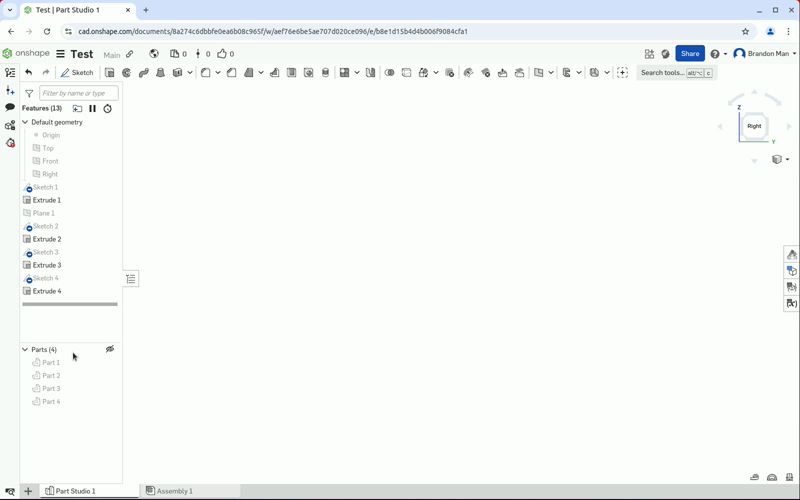
mouse_move(73, 352)
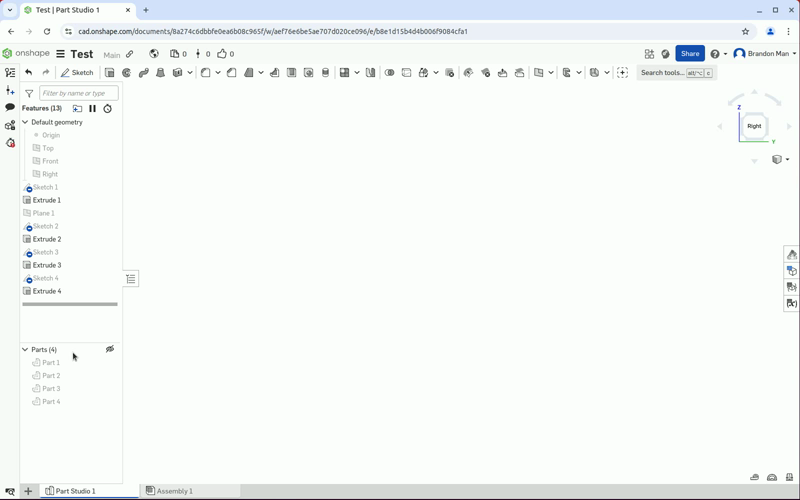
key(shift+y)
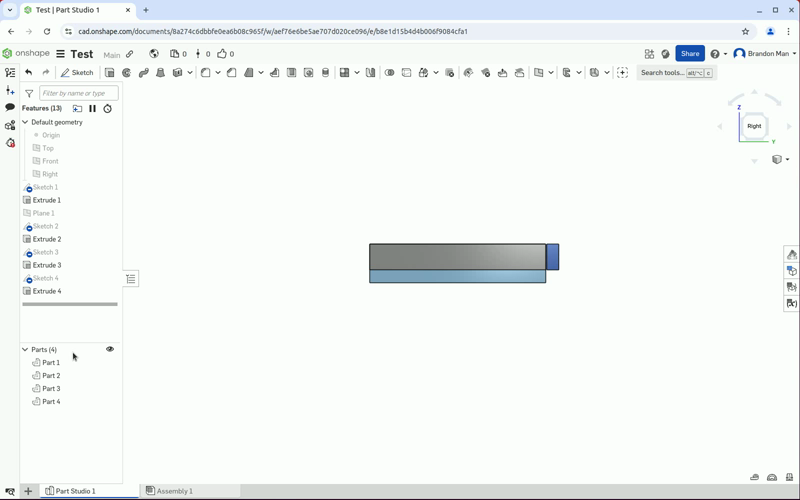
mouse_move(541, 75)
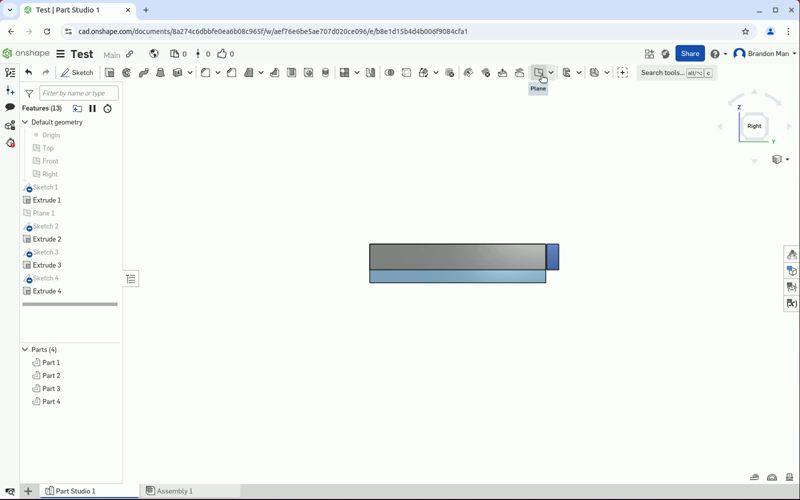
click(541, 75)
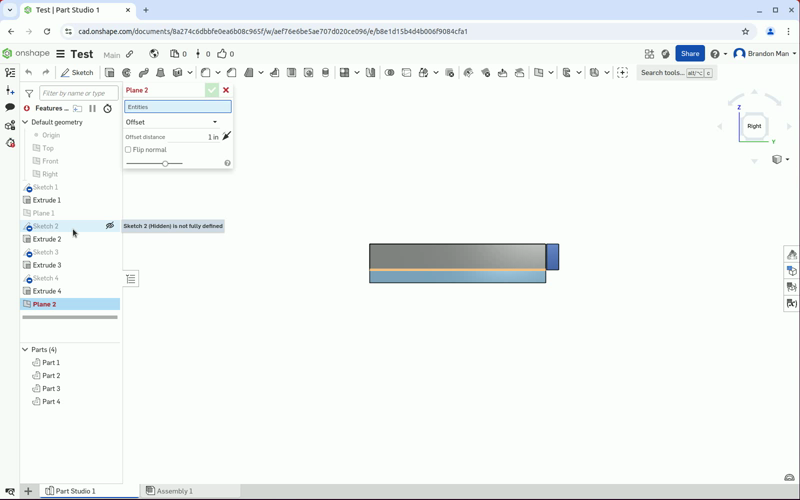
scroll(3)
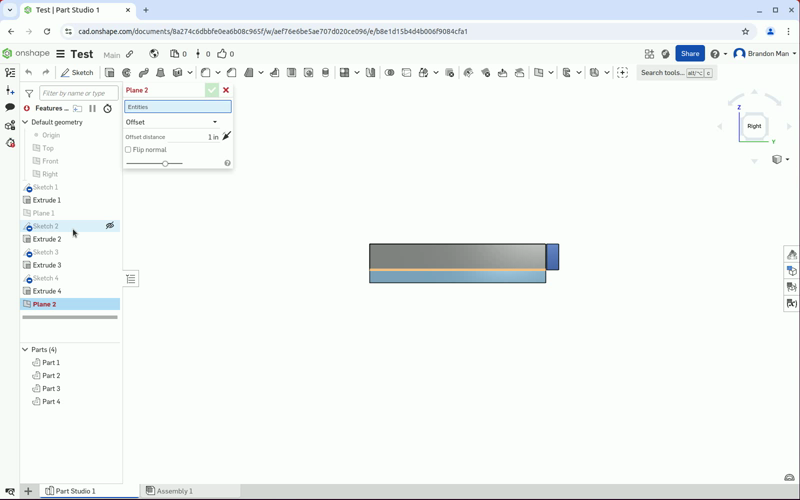
mouse_move(73, 176)
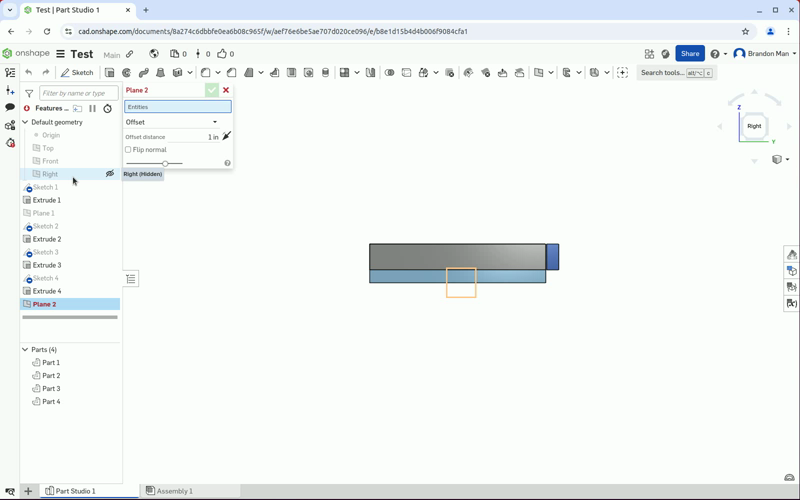
click(73, 176)
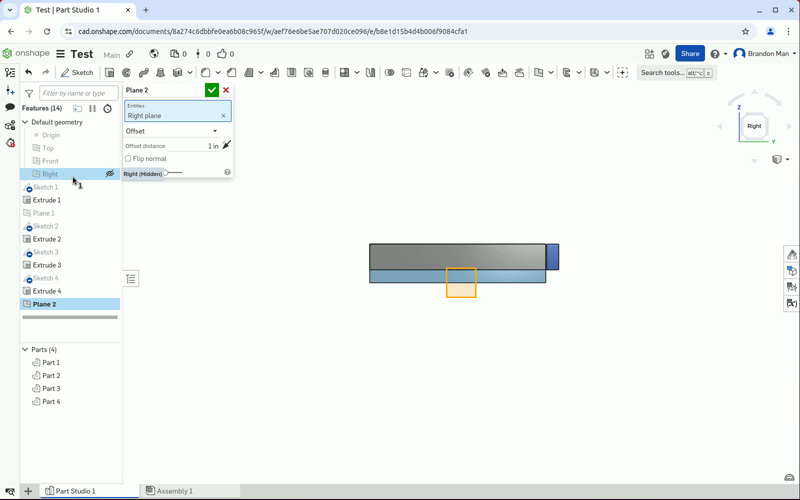
key(tab, 2)
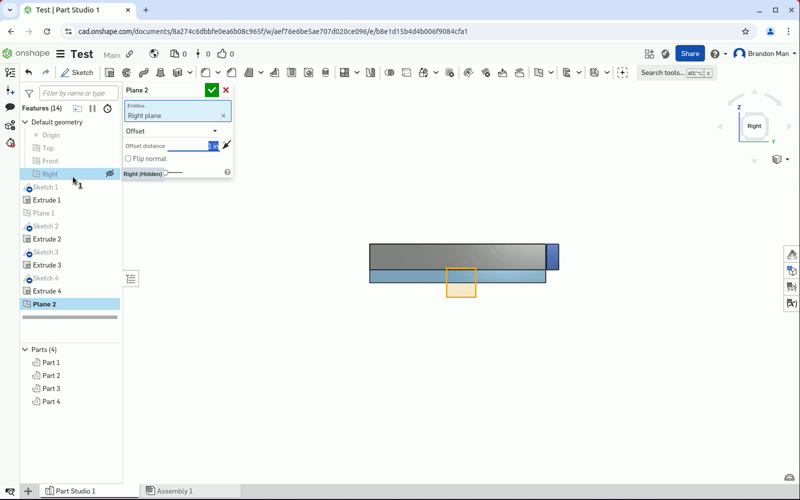
text(6.748)
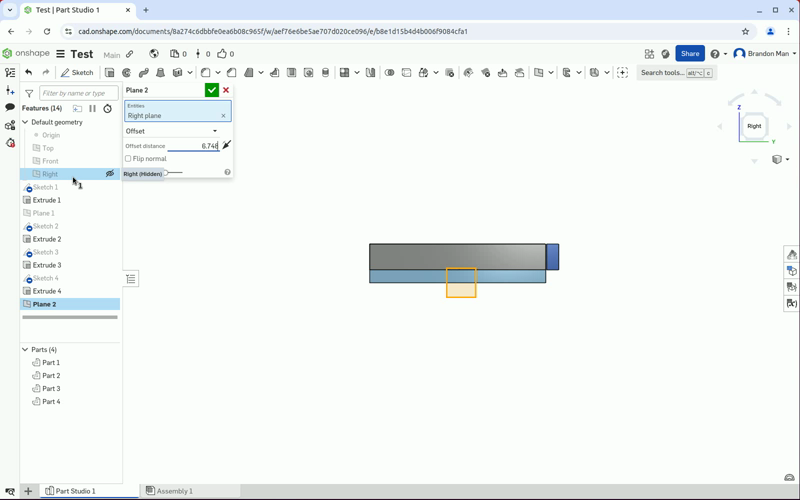
key(enter, 2)
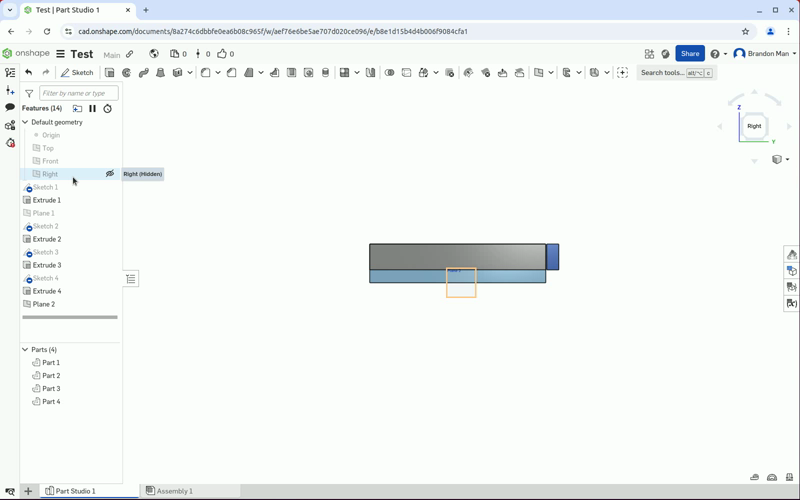
key(shift+s)
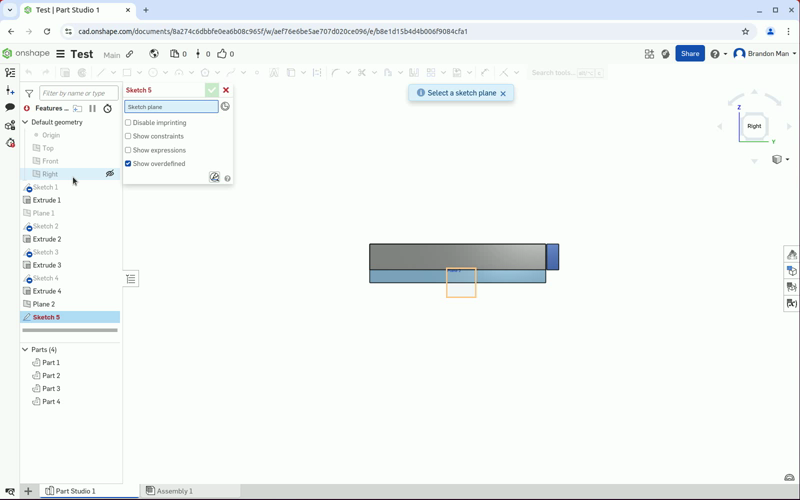
mouse_move(73, 306)
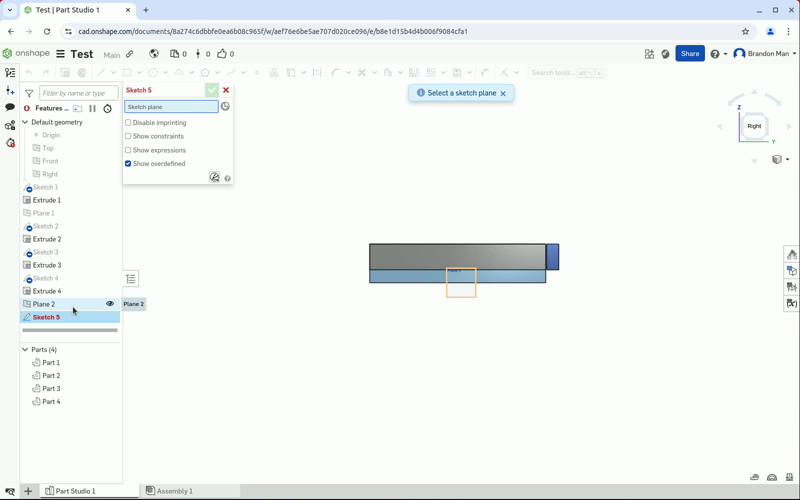
click(73, 306)
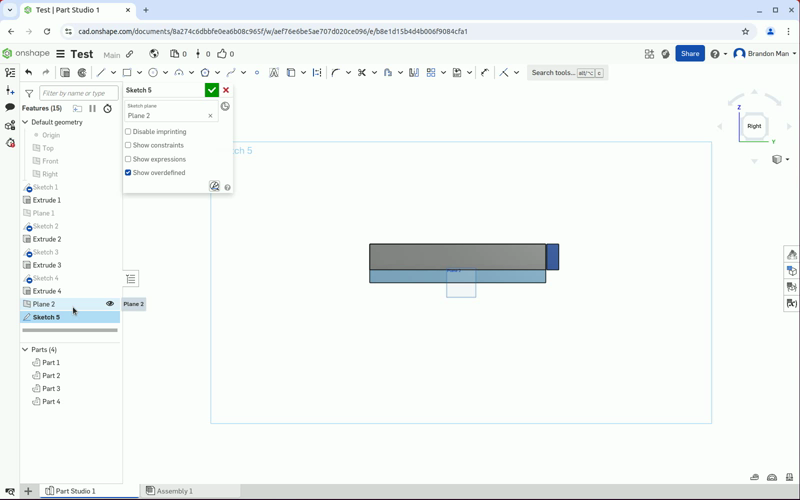
mouse_move(73, 352)
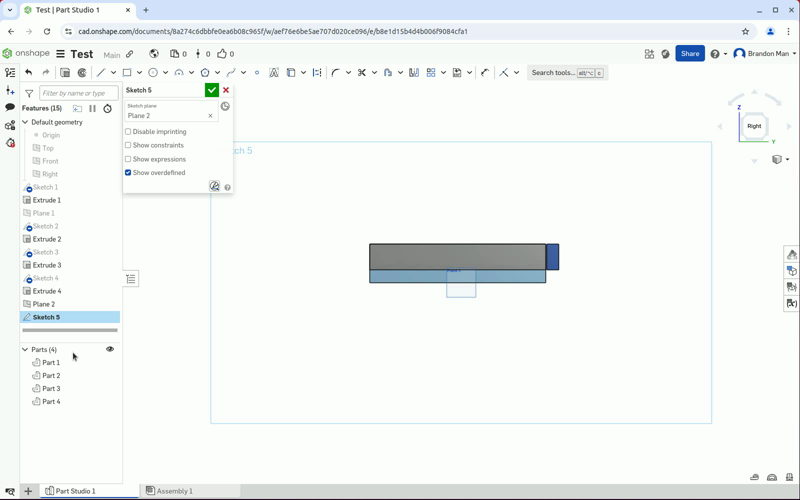
key(y)
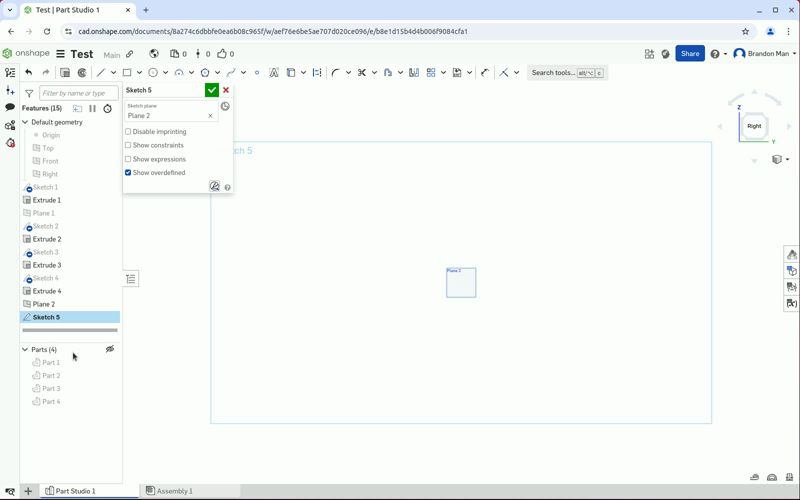
key(l)
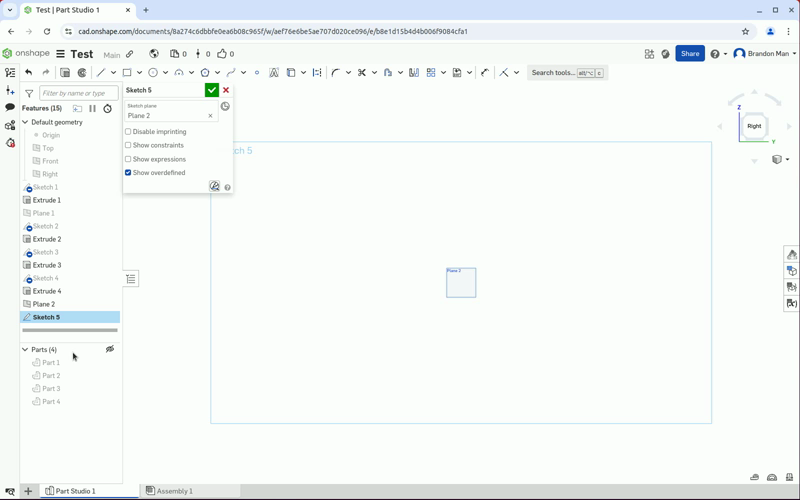
key_down(shift)
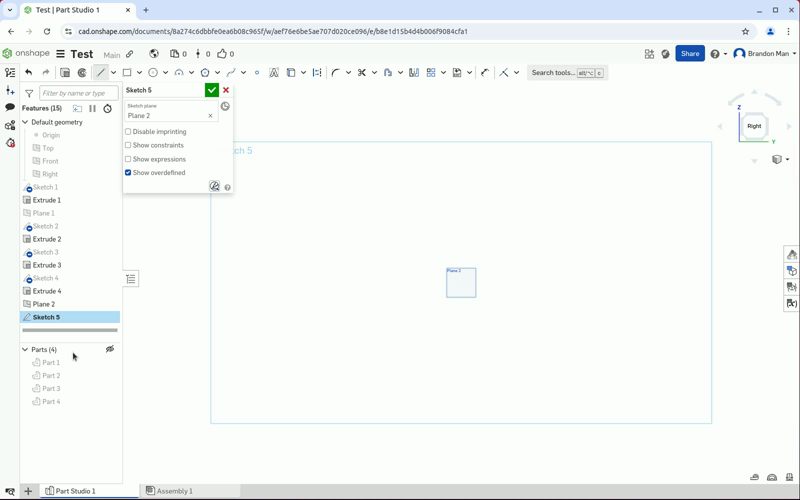
mouse_move(385, 187)
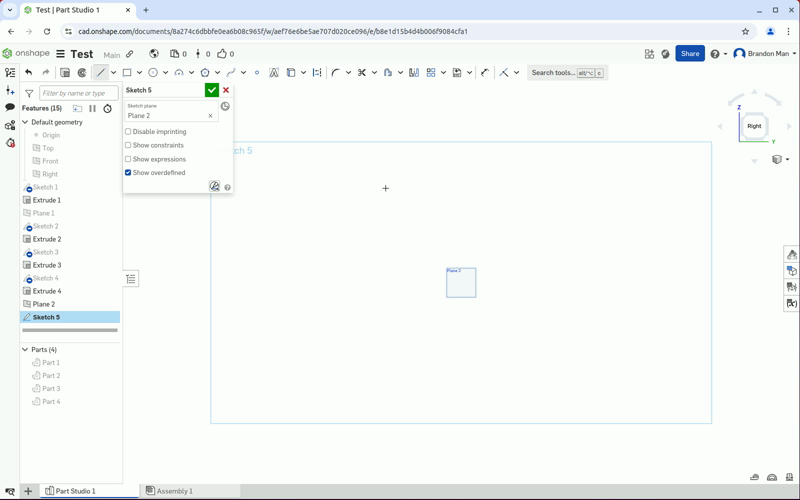
click(385, 187)
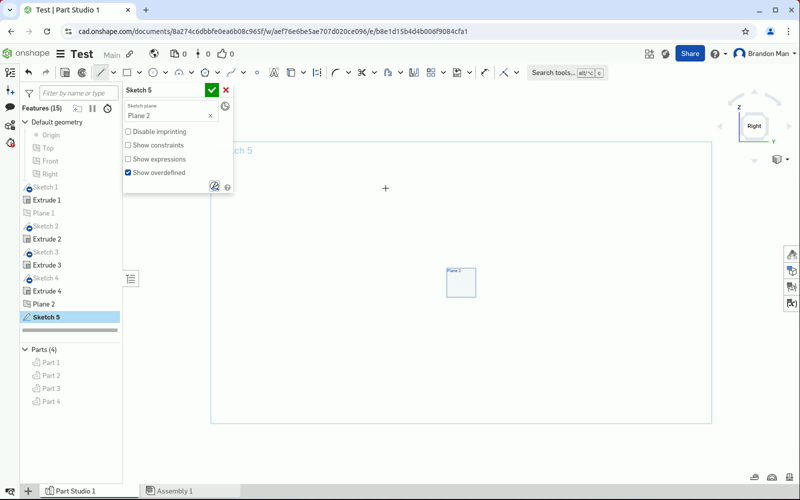
key_up(shift)
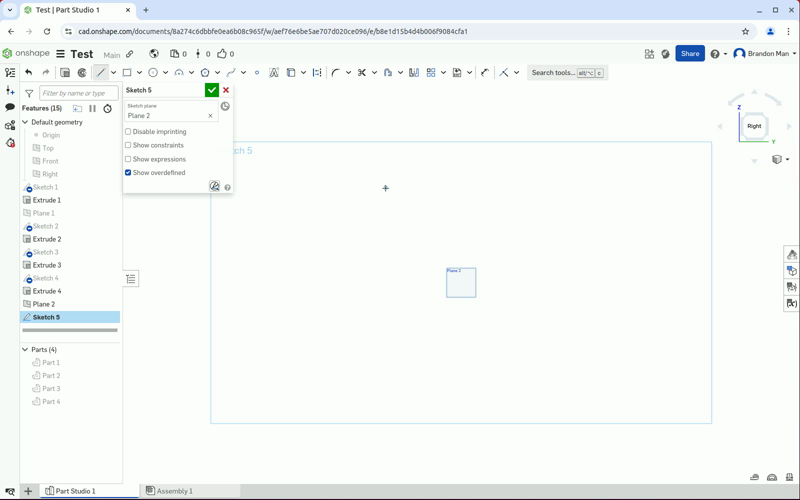
key_down(shift)
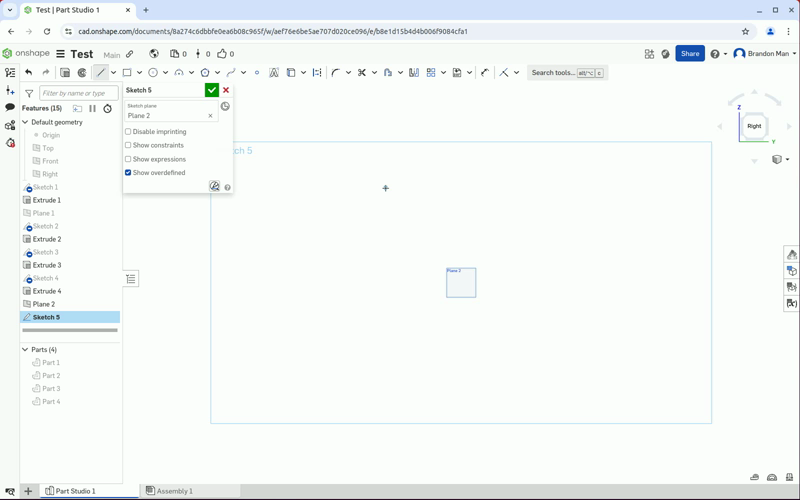
mouse_move(486, 187)
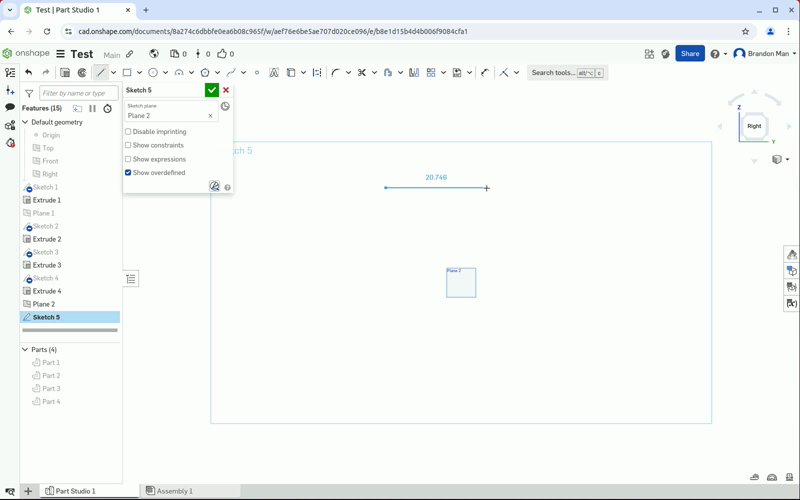
click(486, 187)
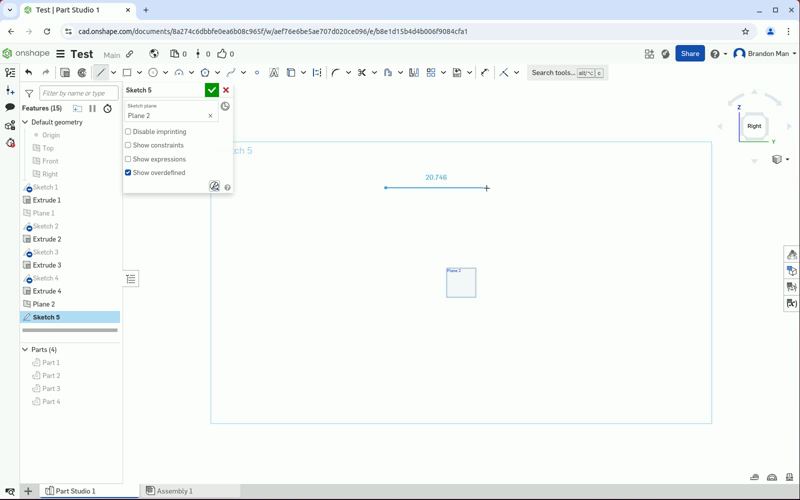
key_up(shift)
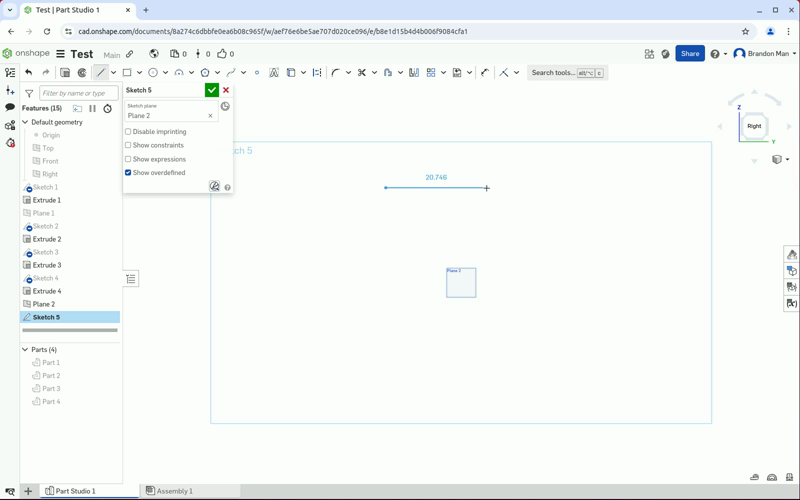
key_down(shift)
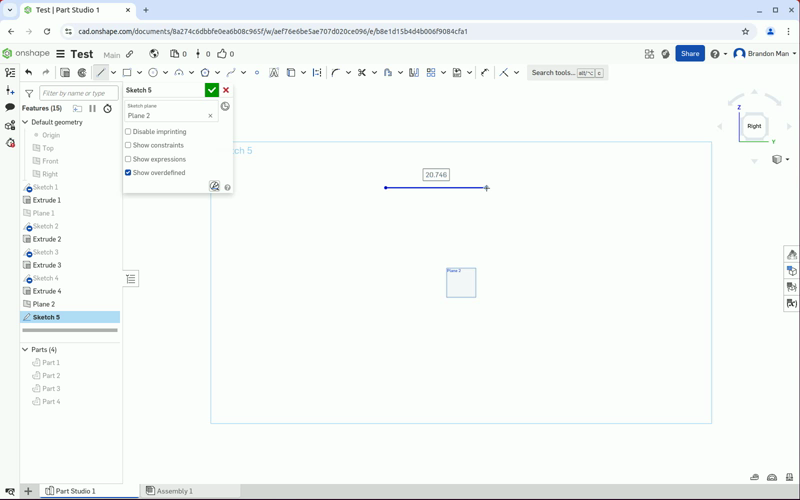
mouse_move(516, 187)
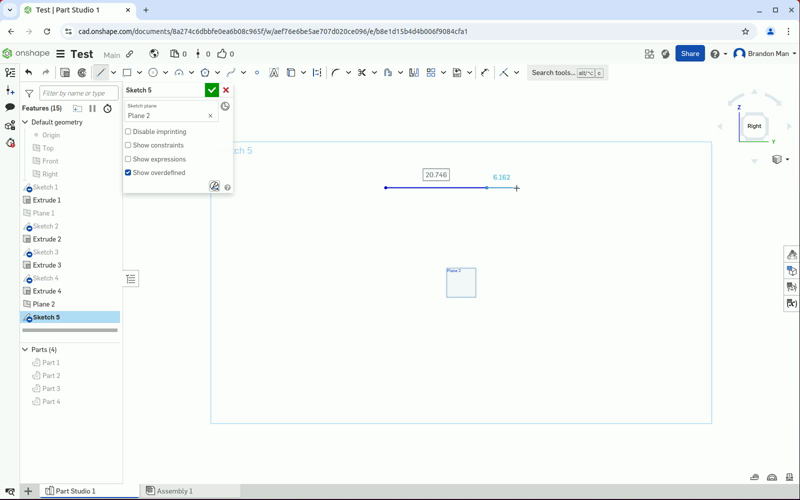
mouse_move(486, 176)
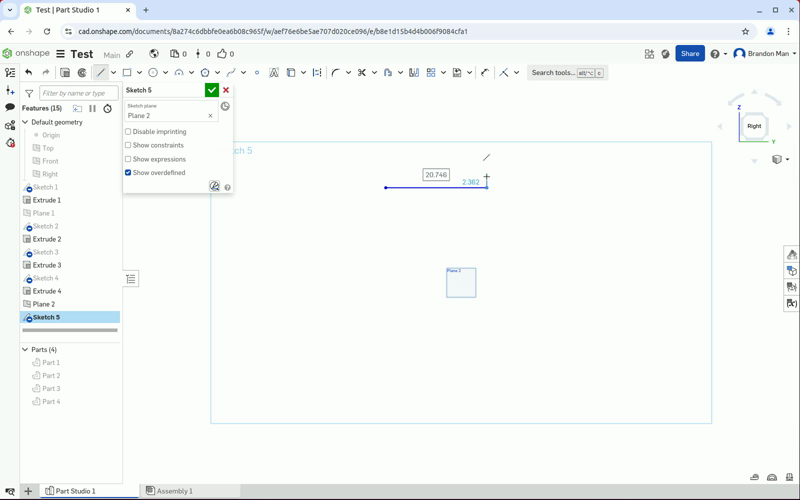
click(486, 176)
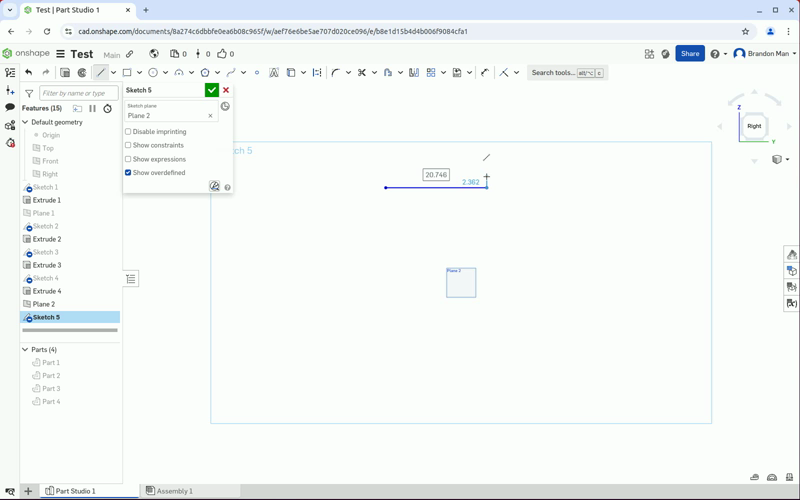
key_up(shift)
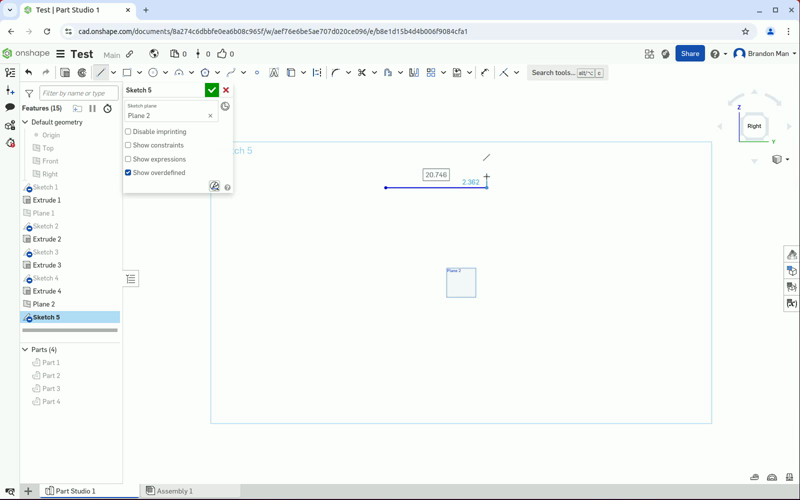
key_down(shift)
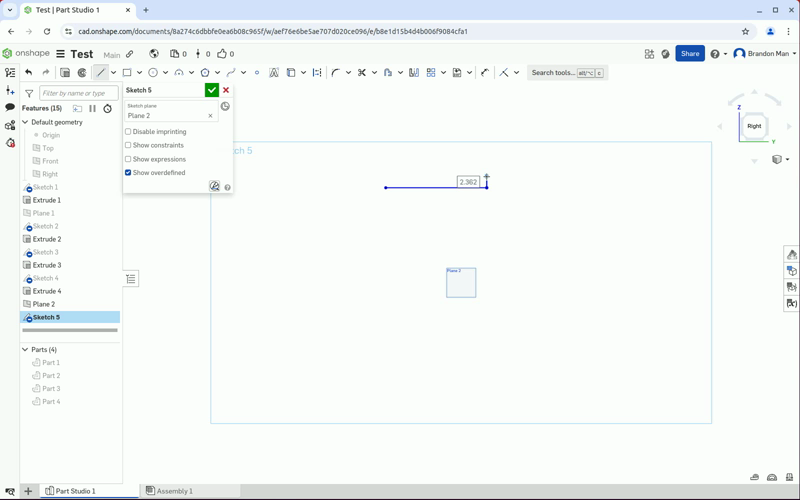
mouse_move(385, 176)
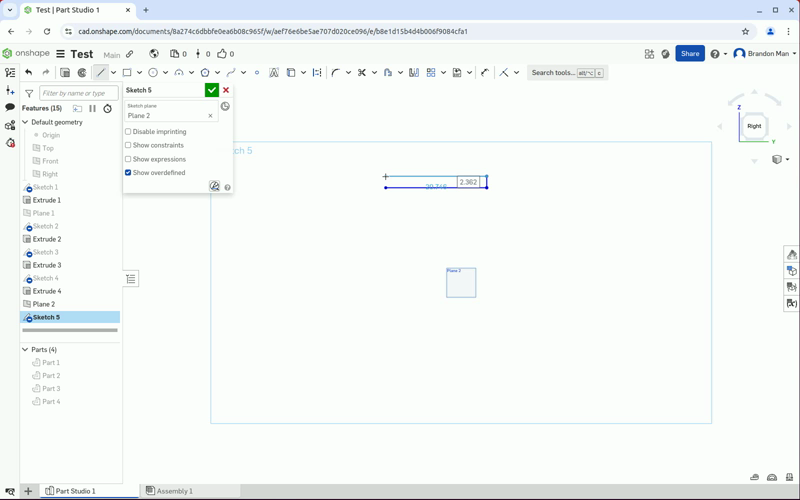
click(385, 176)
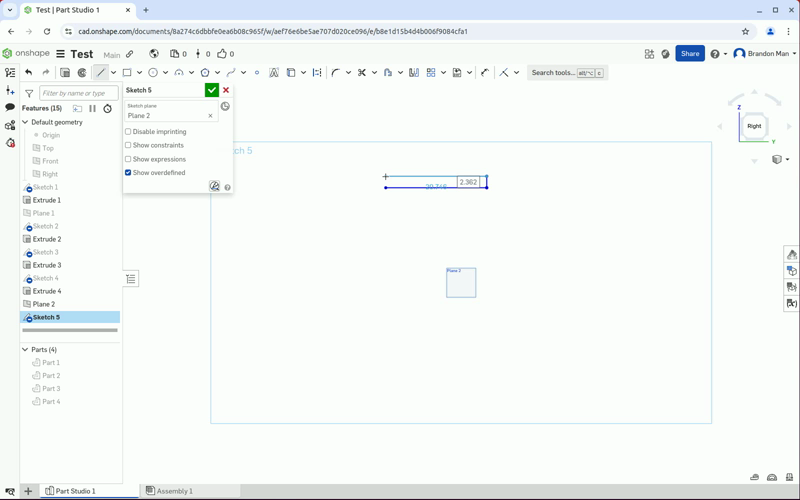
key_up(shift)
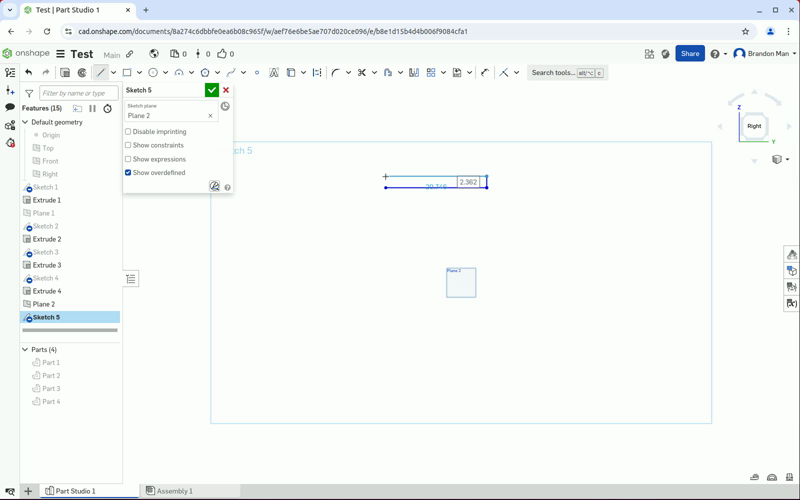
mouse_move(415, 176)
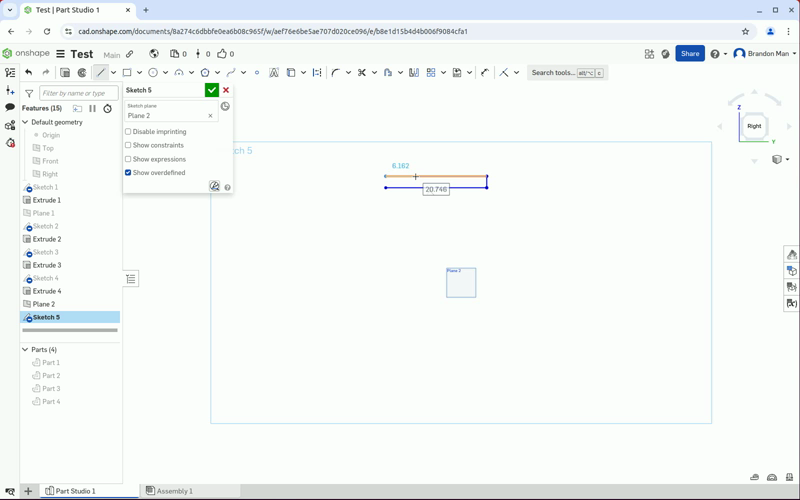
key_down(shift)
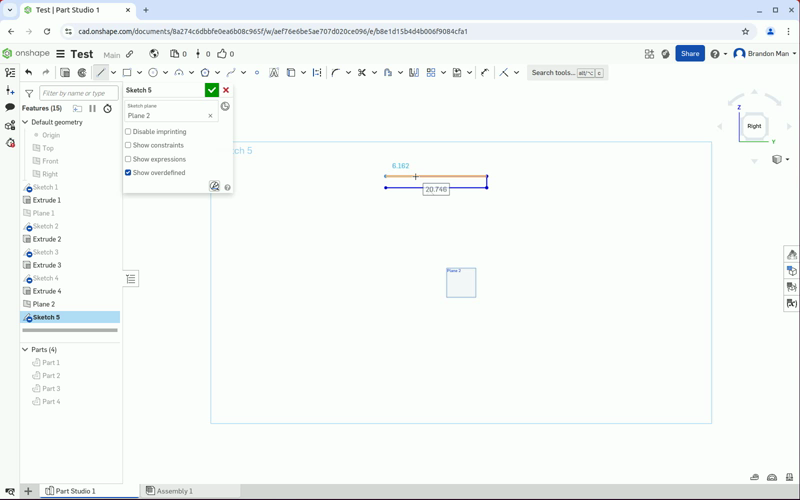
mouse_move(385, 187)
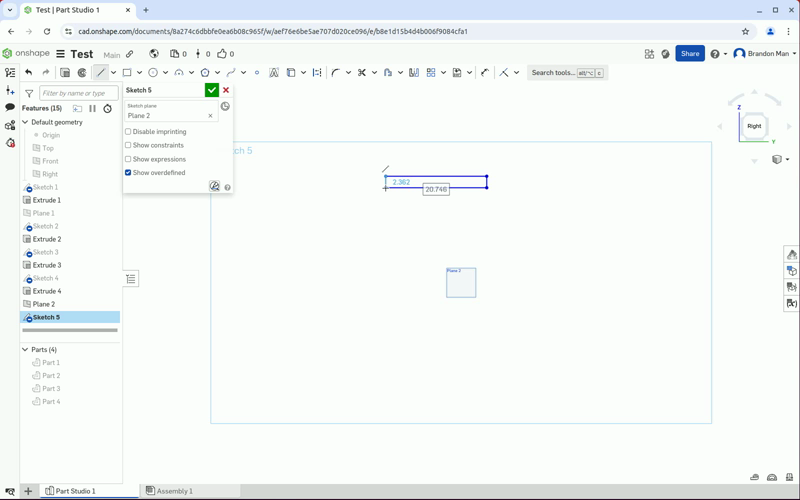
key_up(shift)
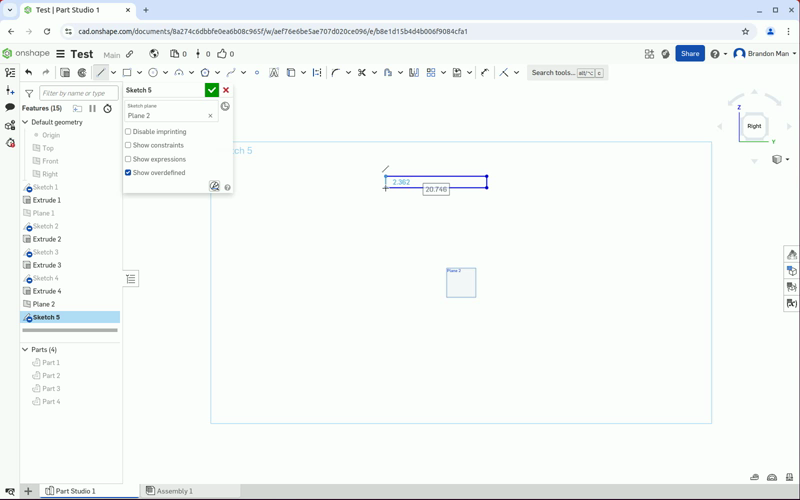
click(385, 187)
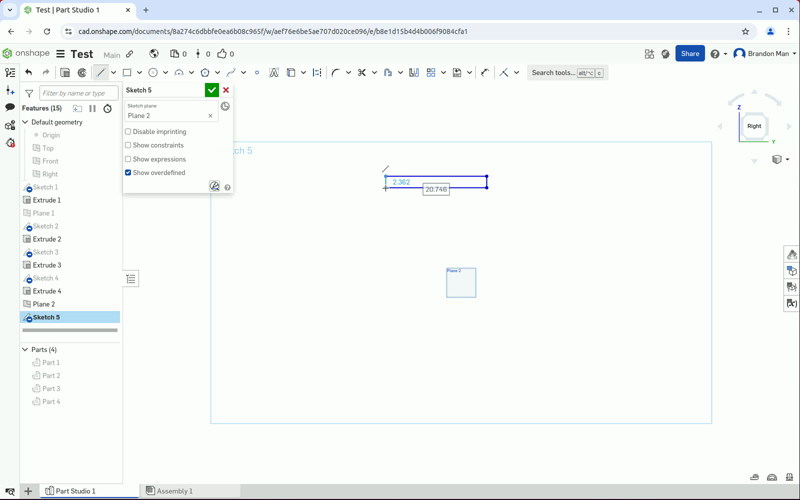
key(esc)
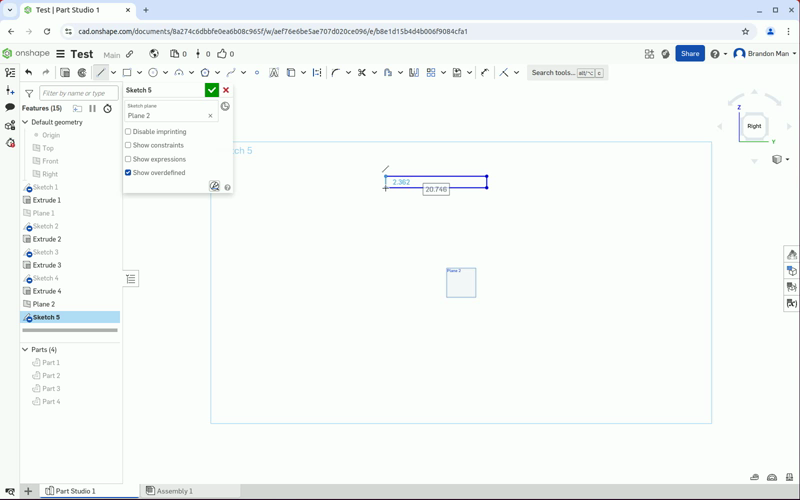
mouse_move(462, 186)
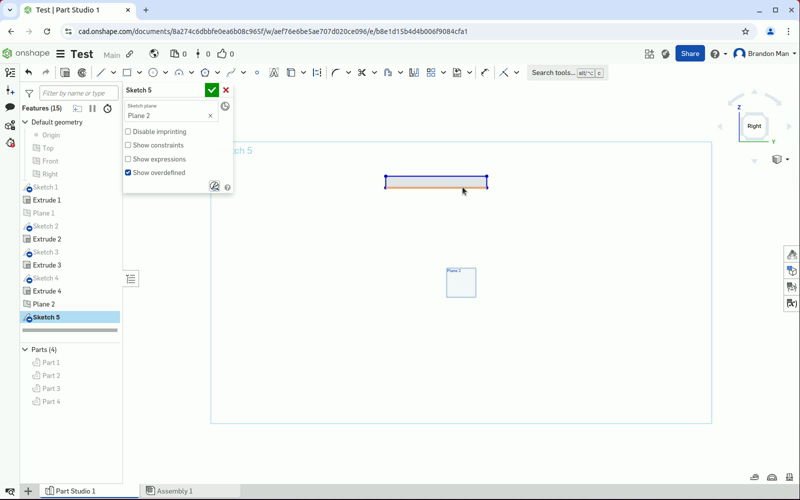
scroll(6)
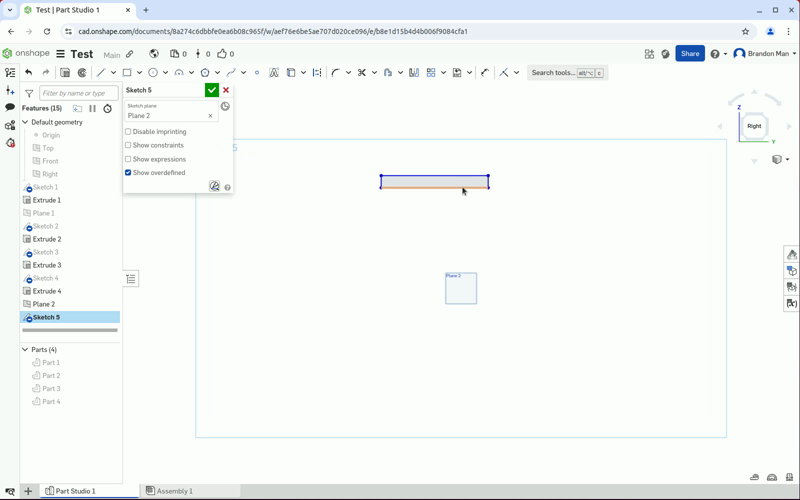
scroll(6)
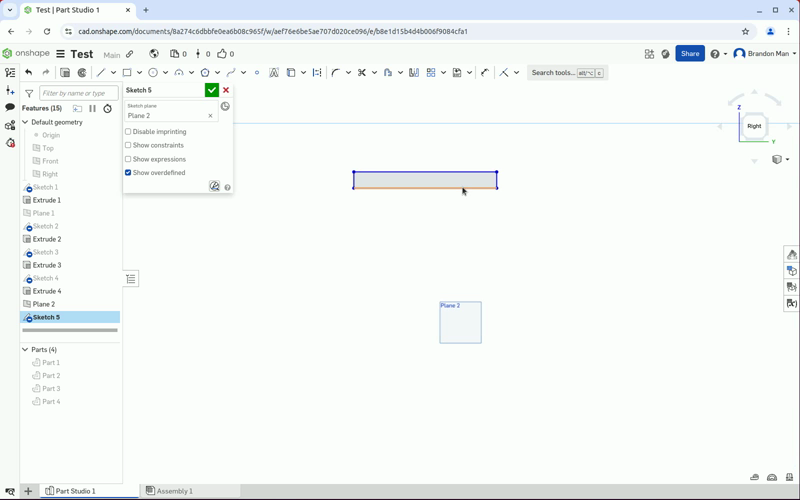
scroll(6)
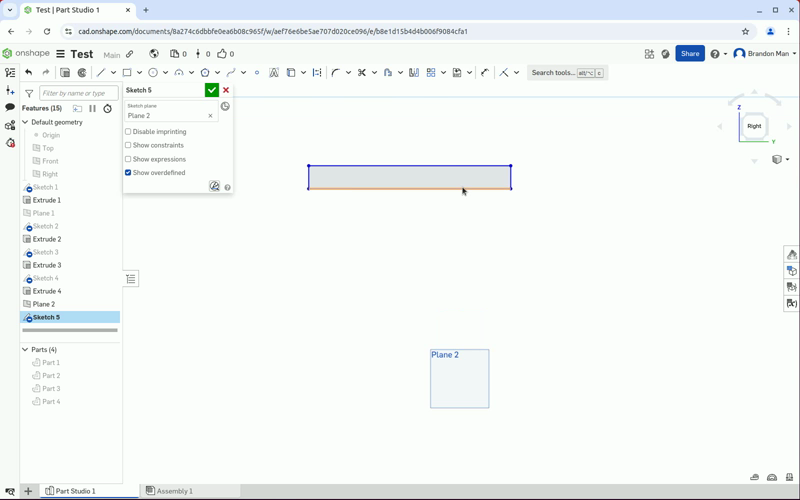
scroll(6)
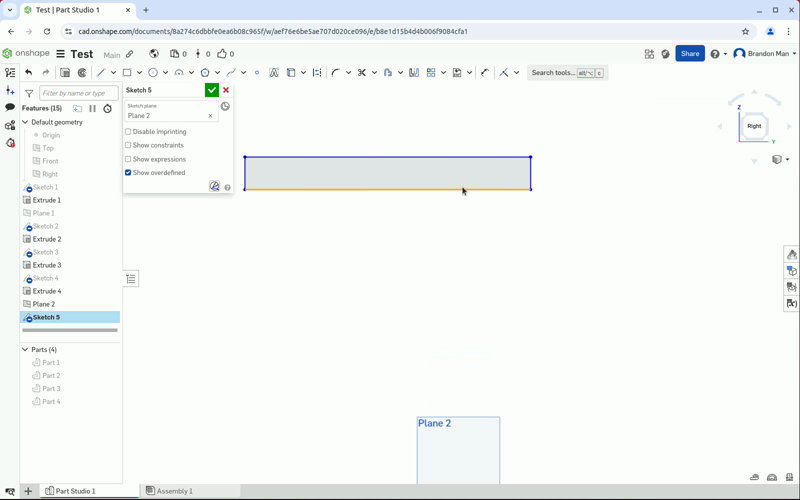
scroll(6)
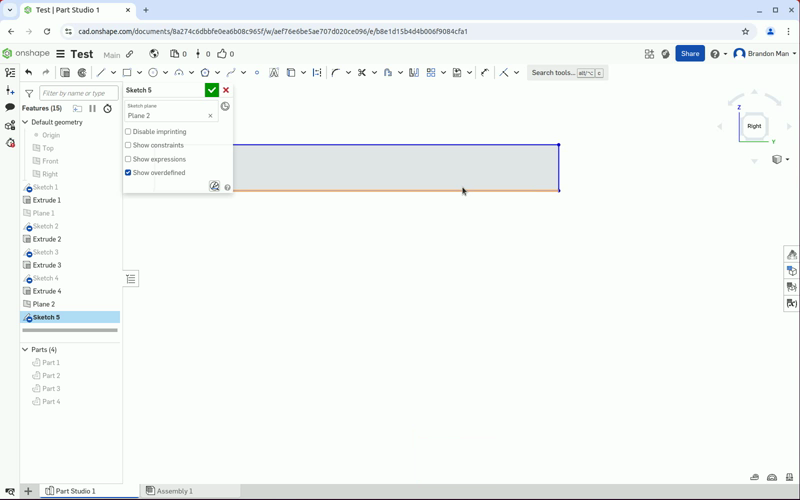
scroll(6)
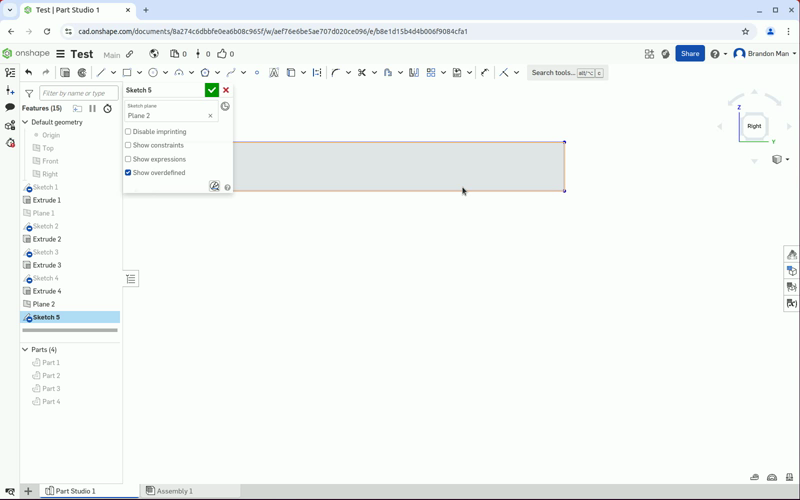
scroll(6)
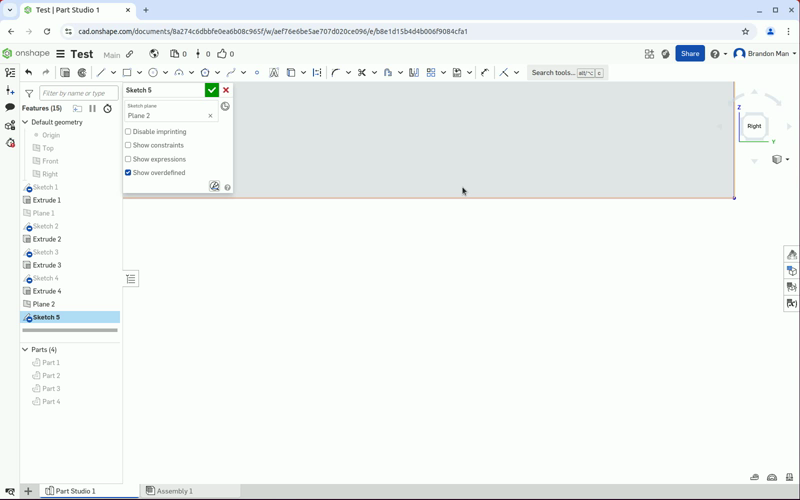
click(462, 186)
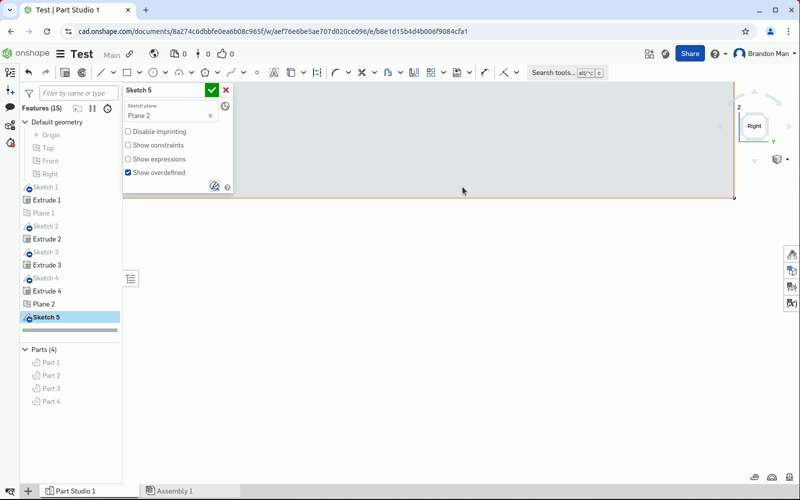
scroll(-6)
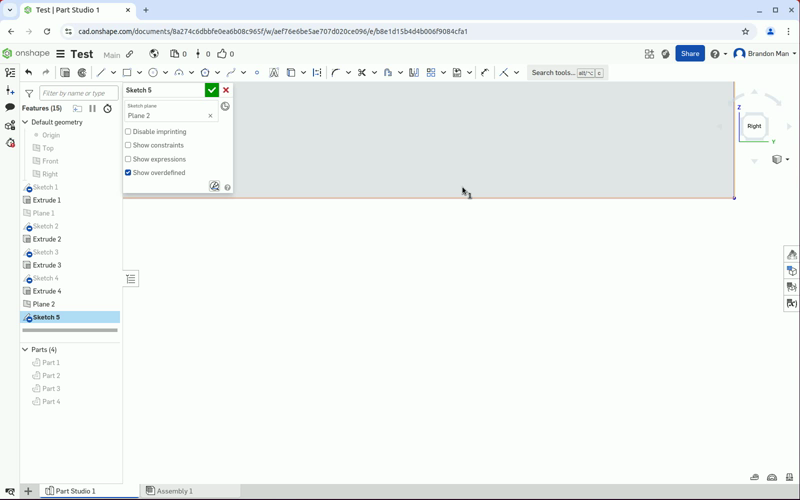
scroll(-6)
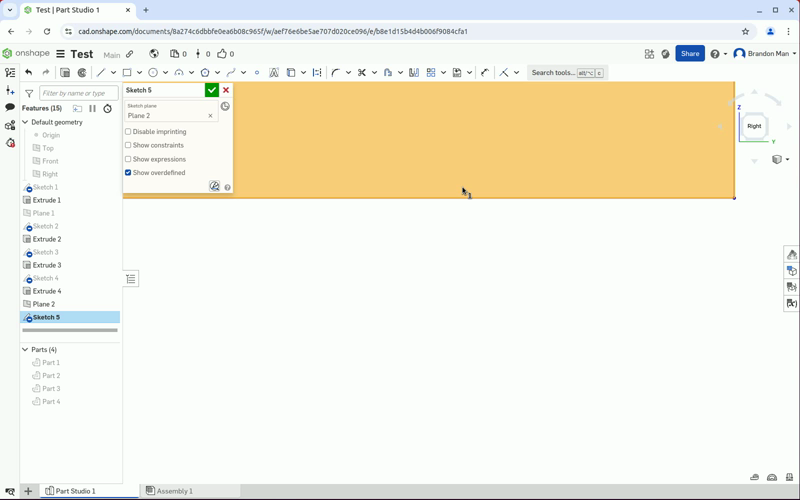
scroll(-6)
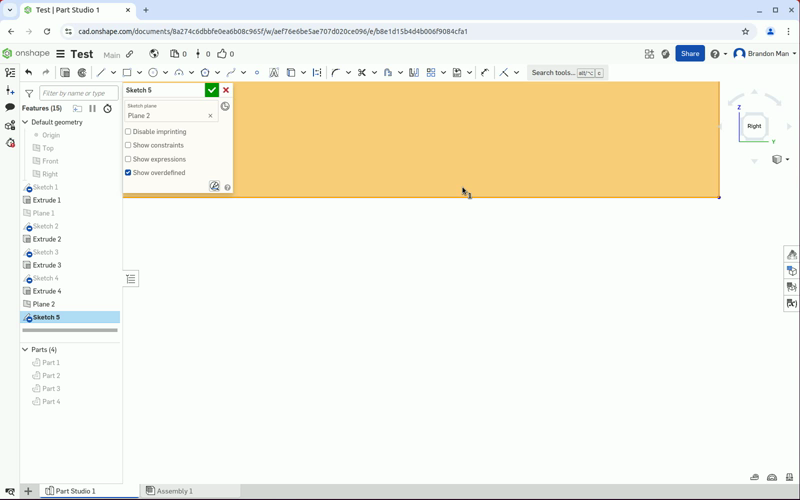
scroll(-6)
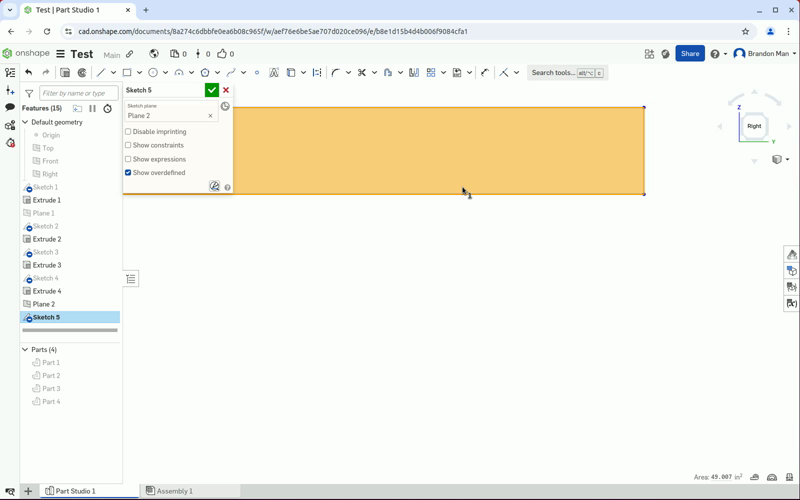
scroll(-6)
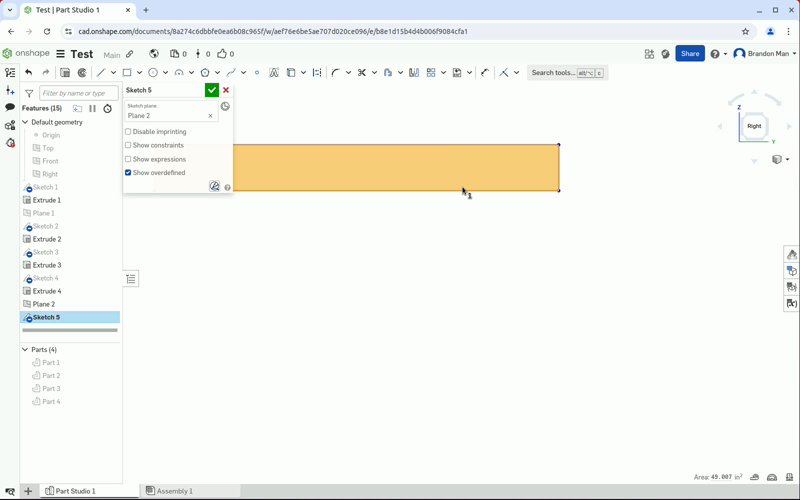
scroll(-6)
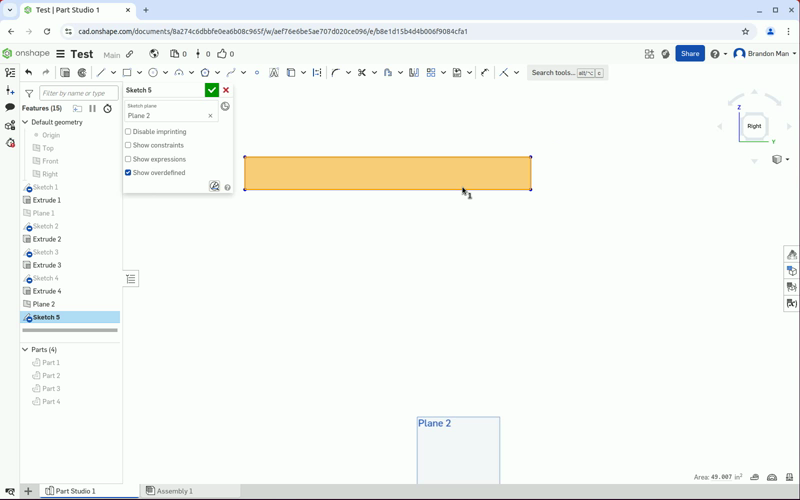
scroll(-6)
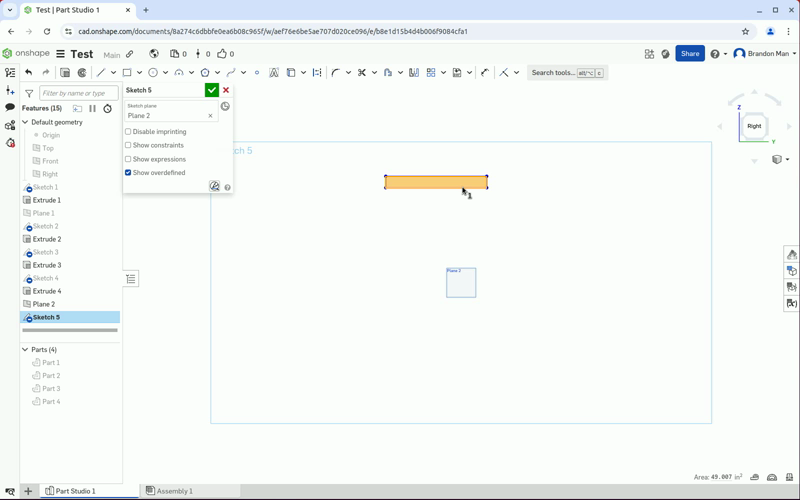
mouse_move(73, 352)
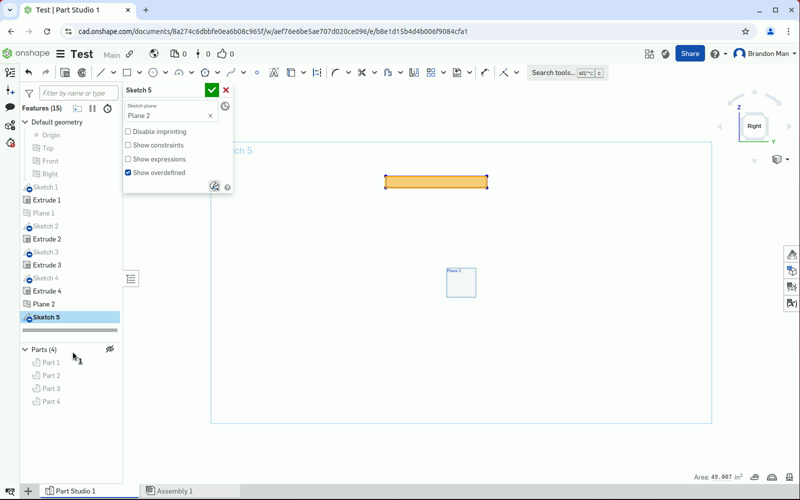
key(shift+y)
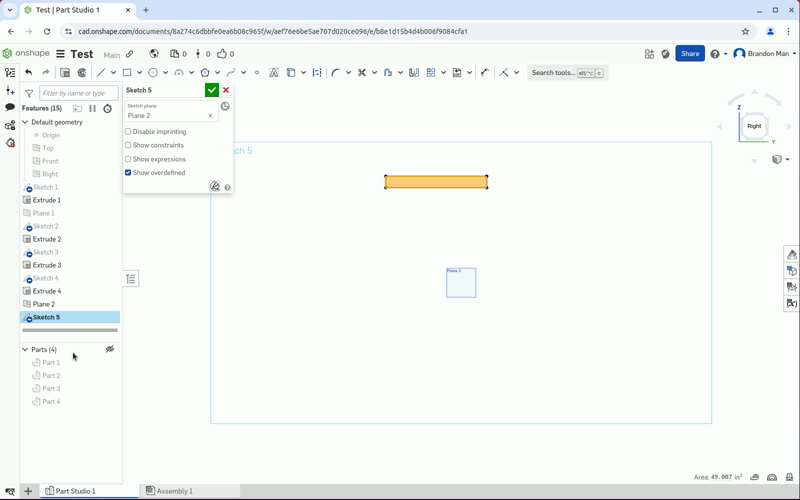
key(shift+e)
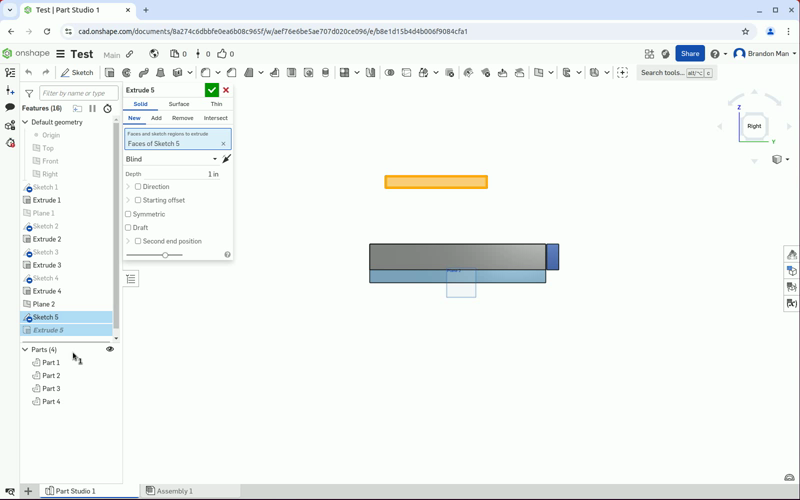
mouse_move(143, 106)
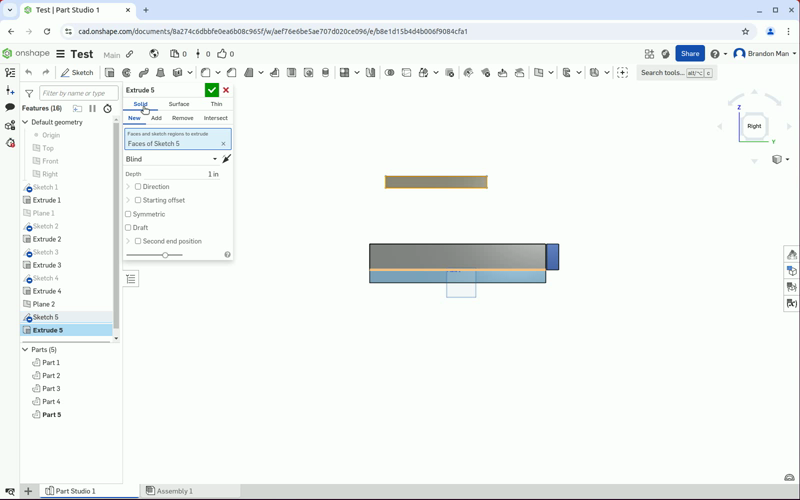
click(143, 106)
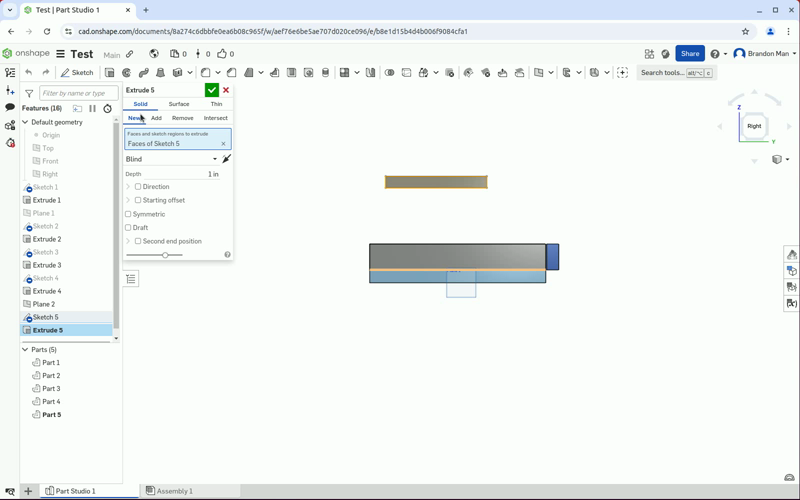
mouse_move(137, 120)
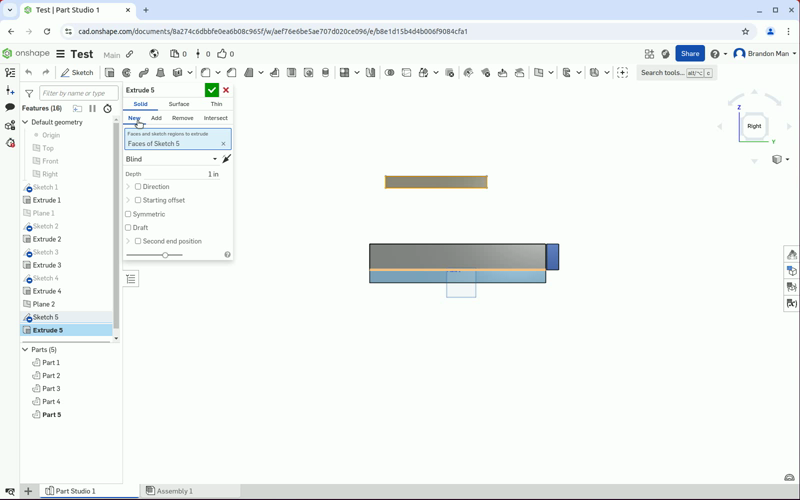
click(137, 120)
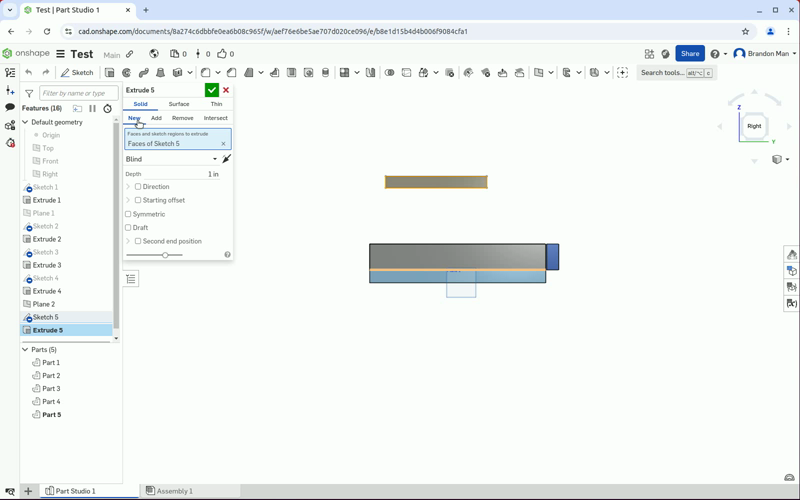
key(tab, 4)
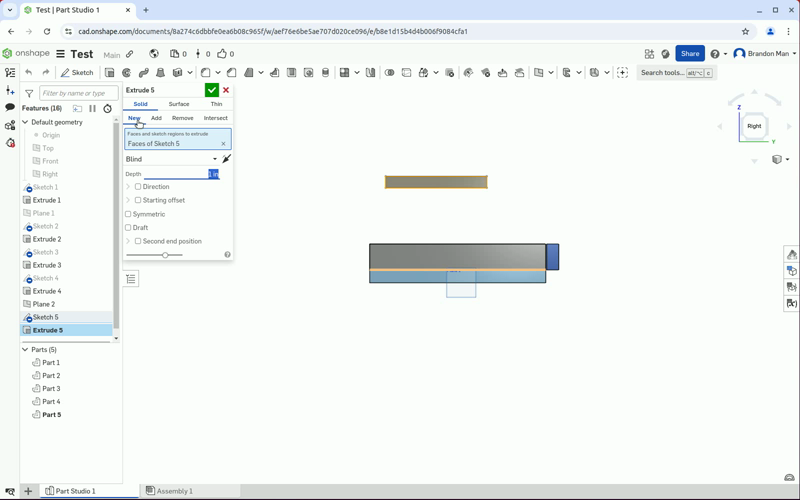
text(5.296)
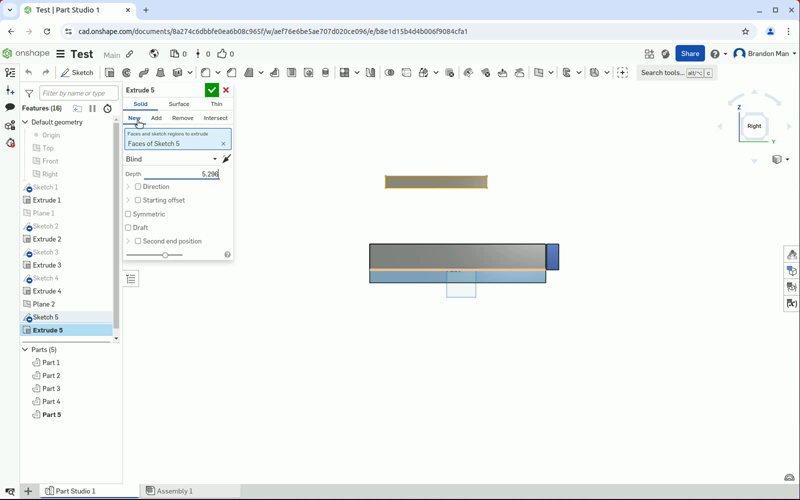
key(enter)
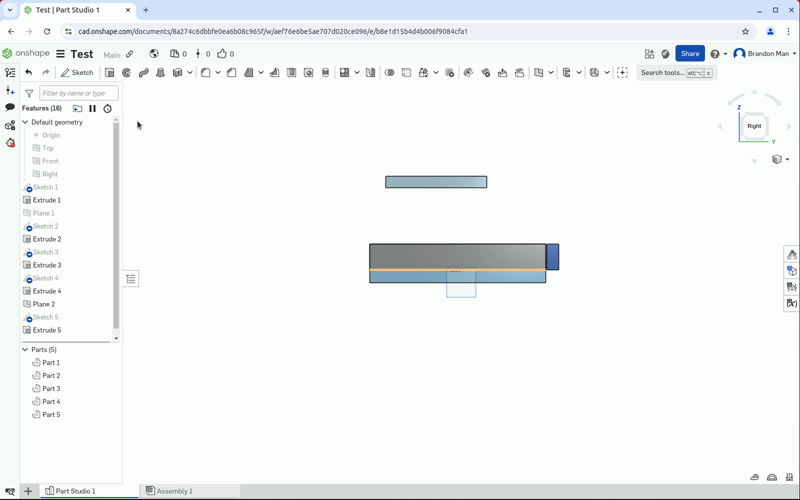
key(shift+h)
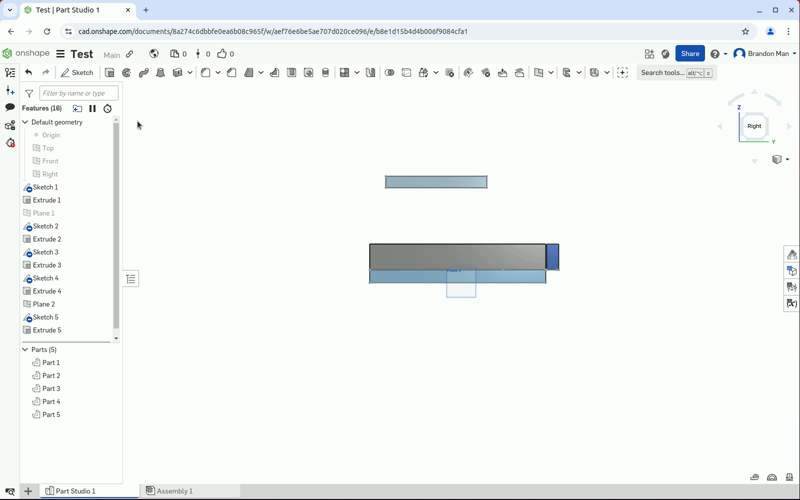
key(shift+h)
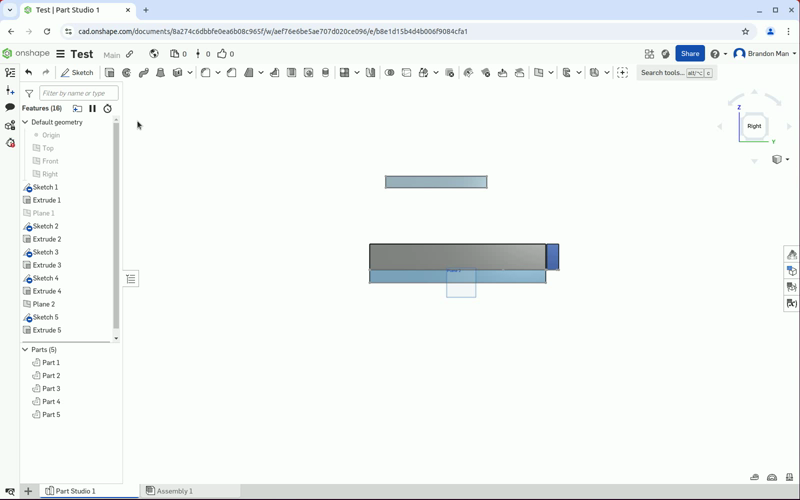
key(shift+7)
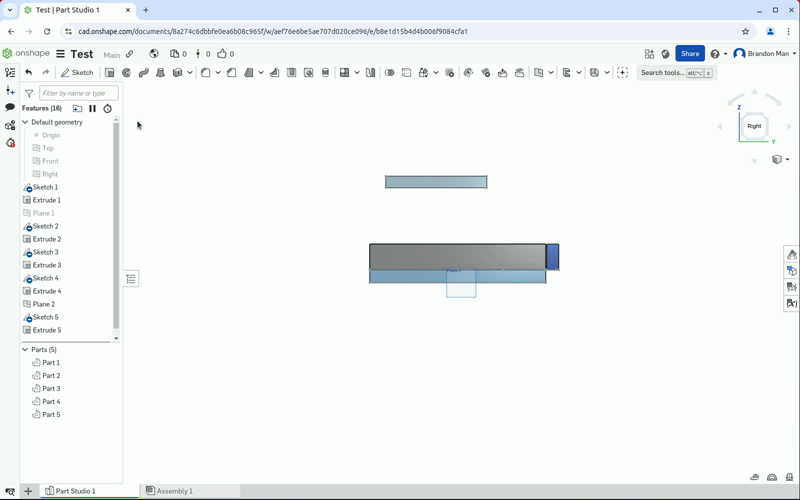
key(right, 2)
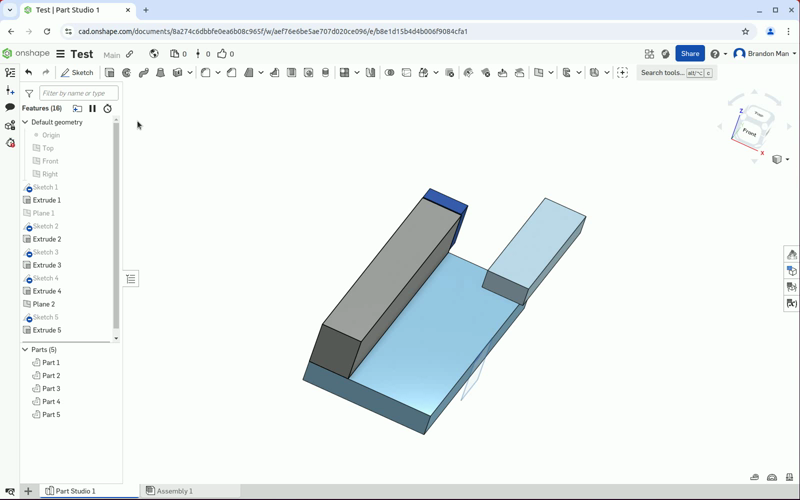
key(down, 2)
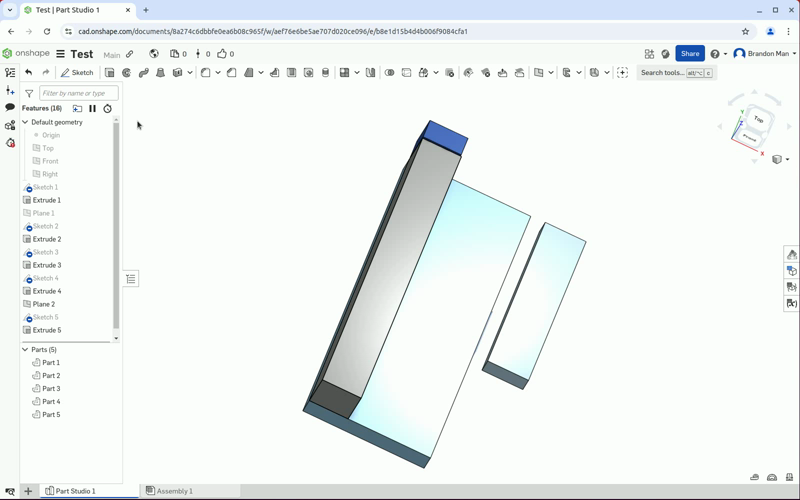
key(up, 2)
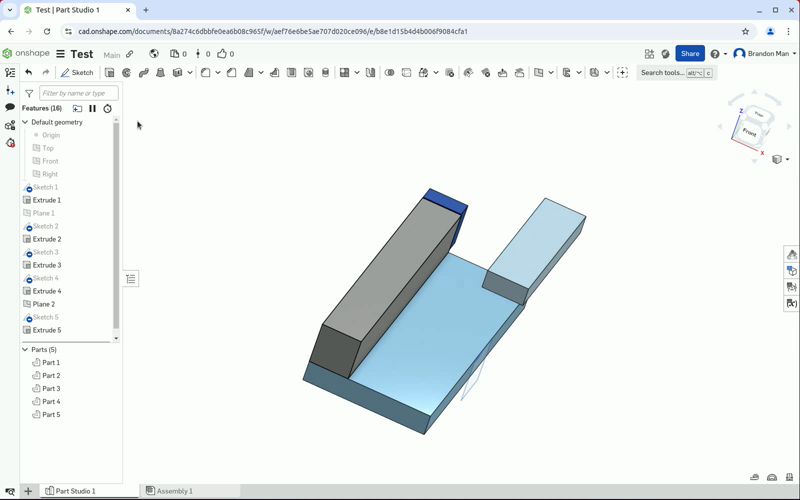
key(left, 2)
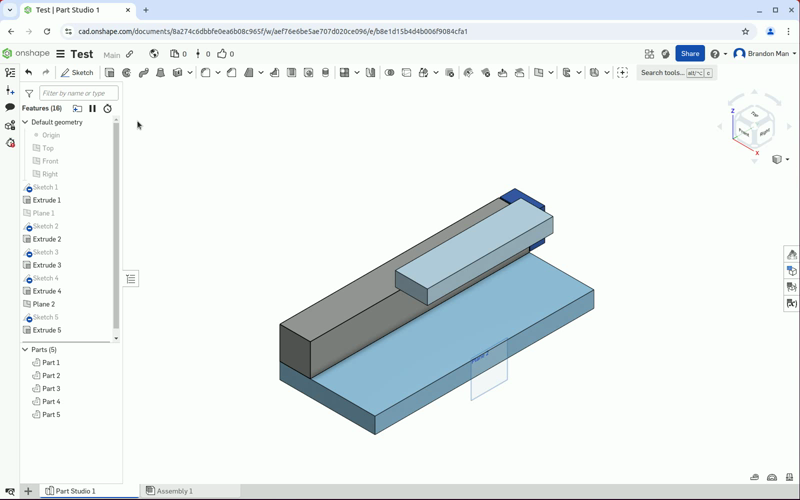
mouse_move(69, 189)
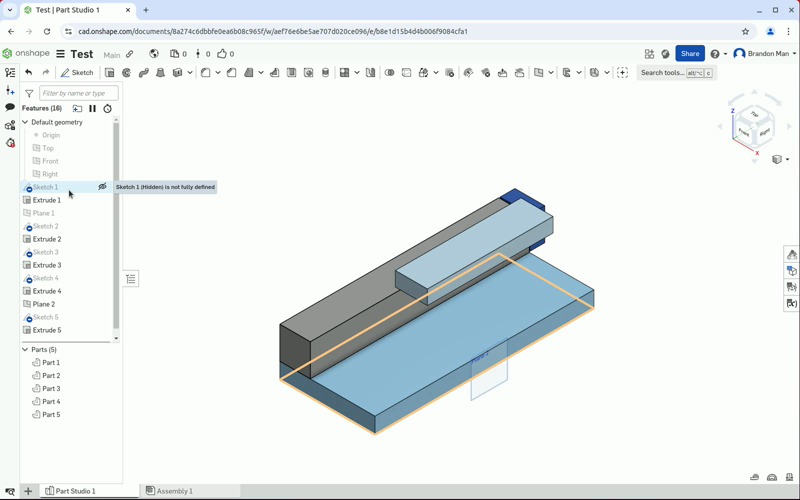
click(69, 189)